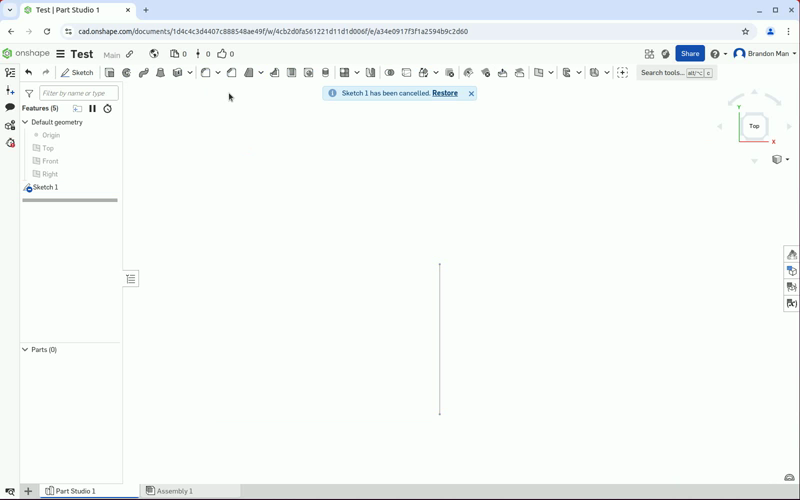
key(shift+h)
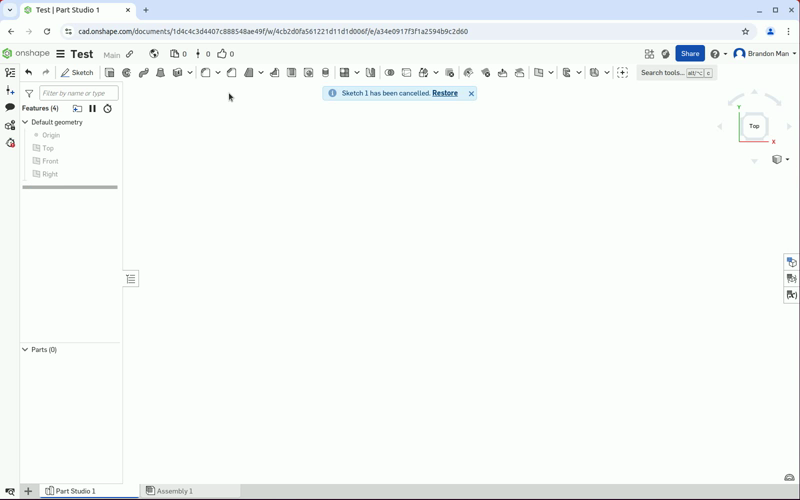
mouse_move(73, 352)
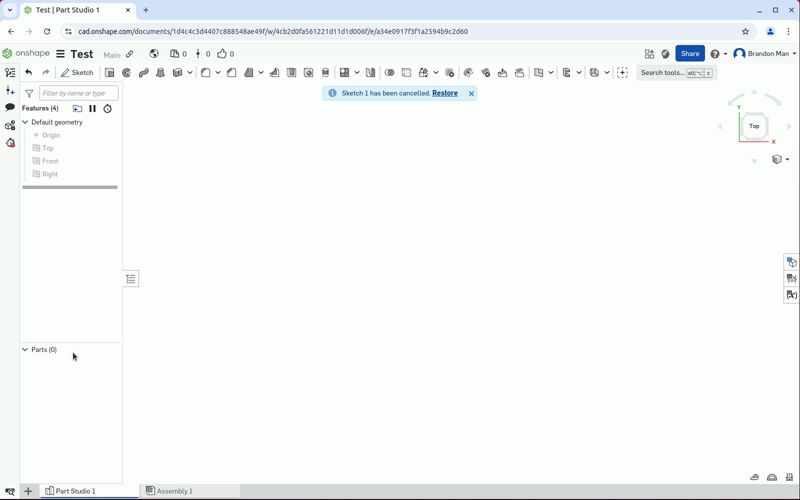
key(y)
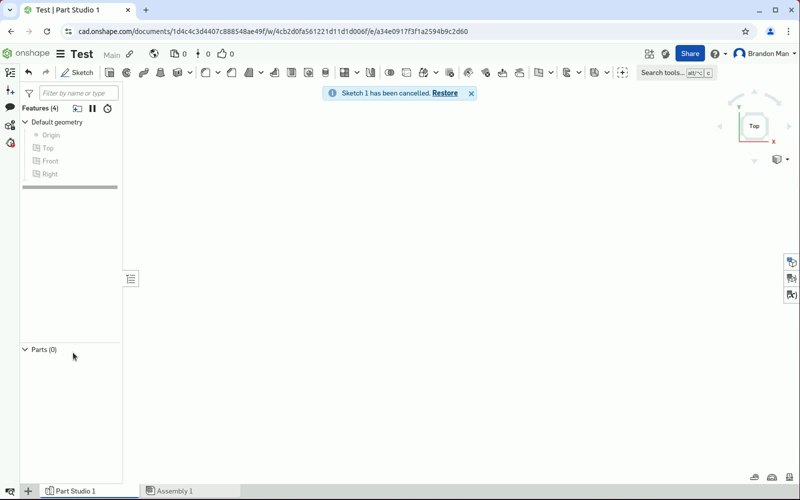
key(shift+p)
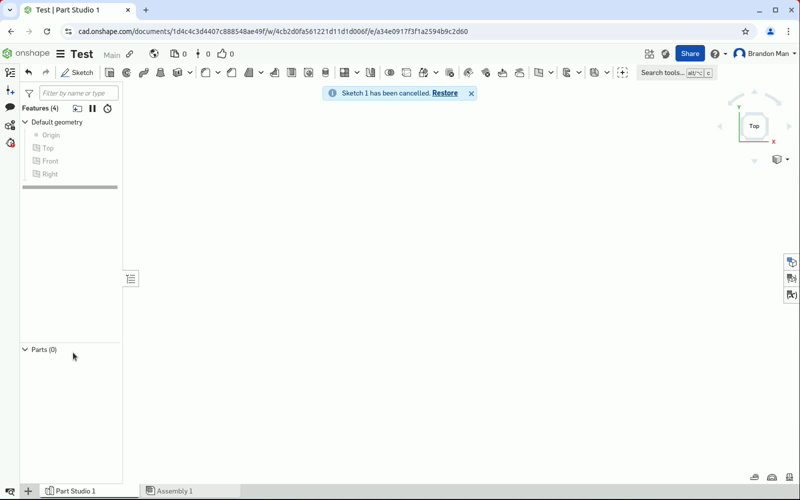
key(space)
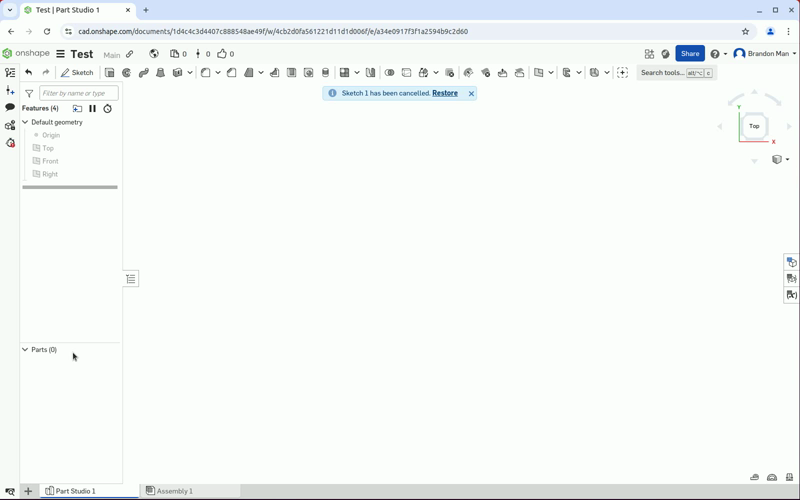
key_down(shift)
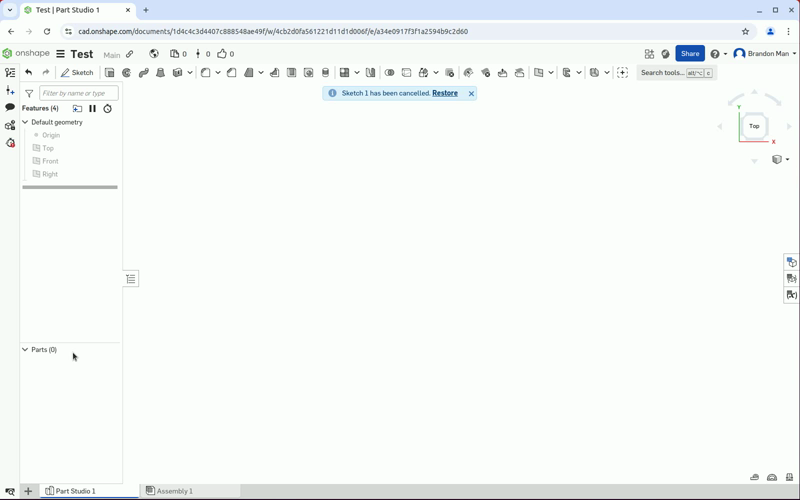
key(up)
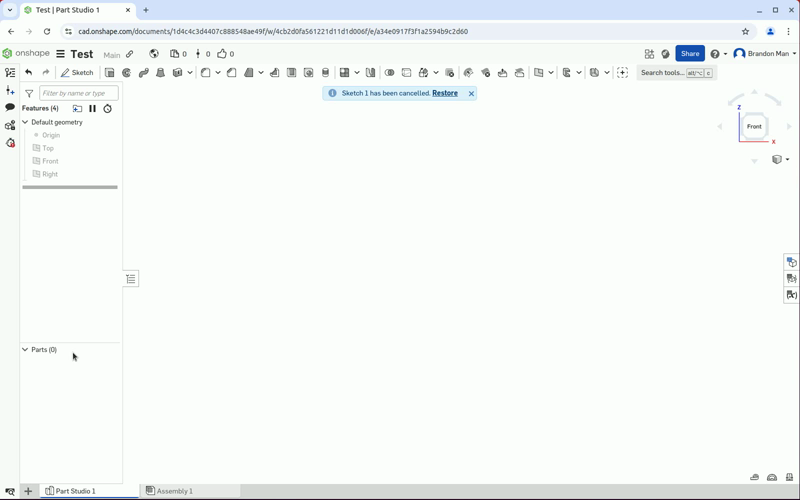
key_up(shift)
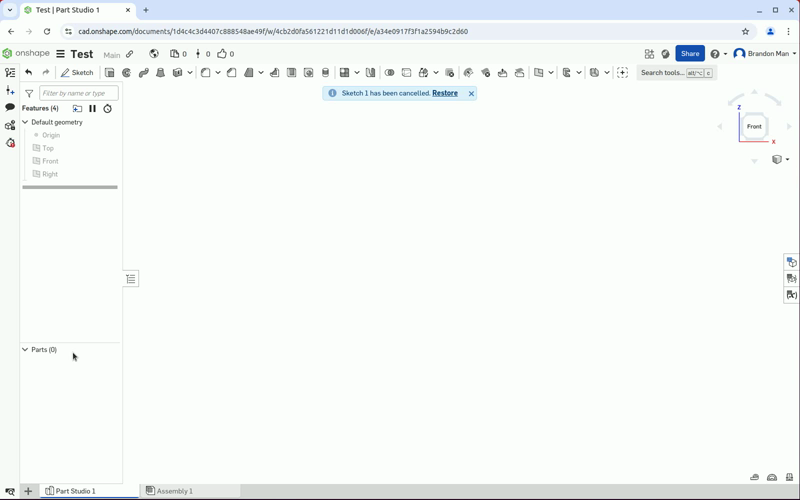
mouse_move(73, 352)
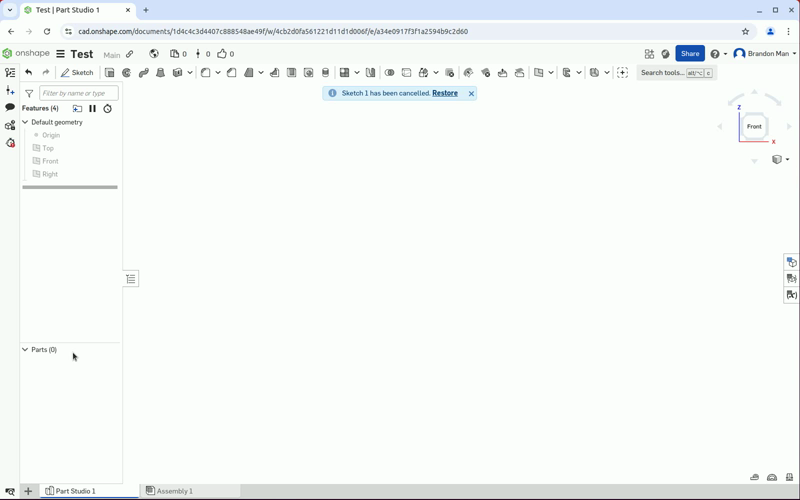
key(shift+y)
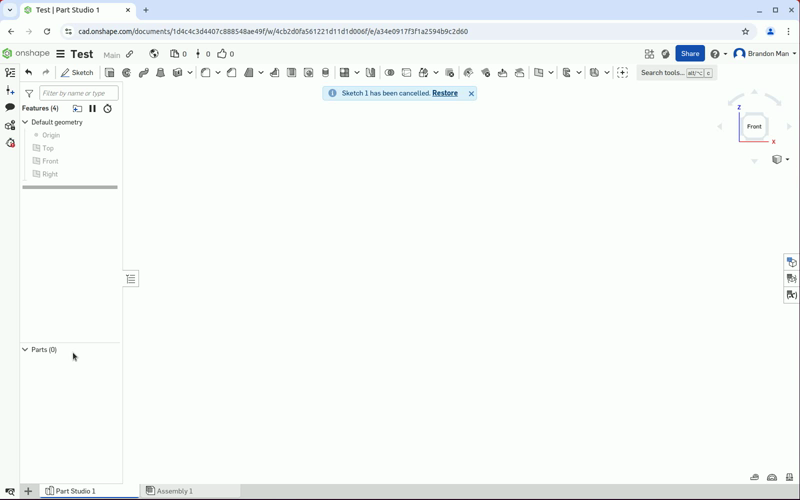
key(shift+s)
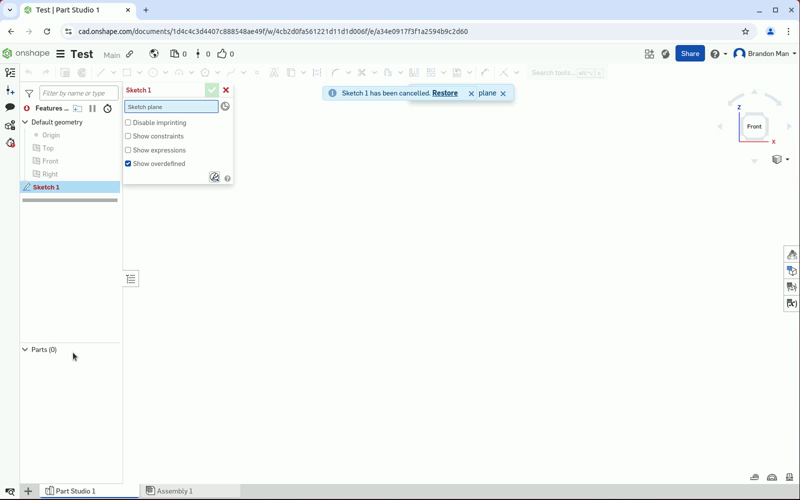
mouse_move(73, 163)
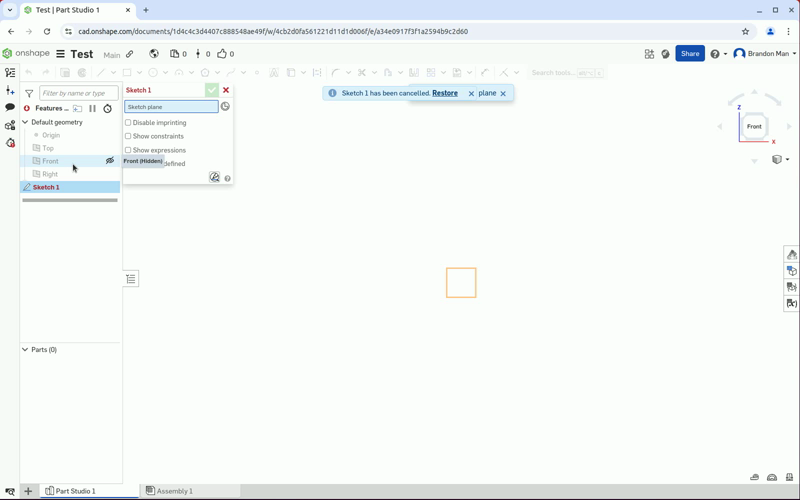
click(73, 163)
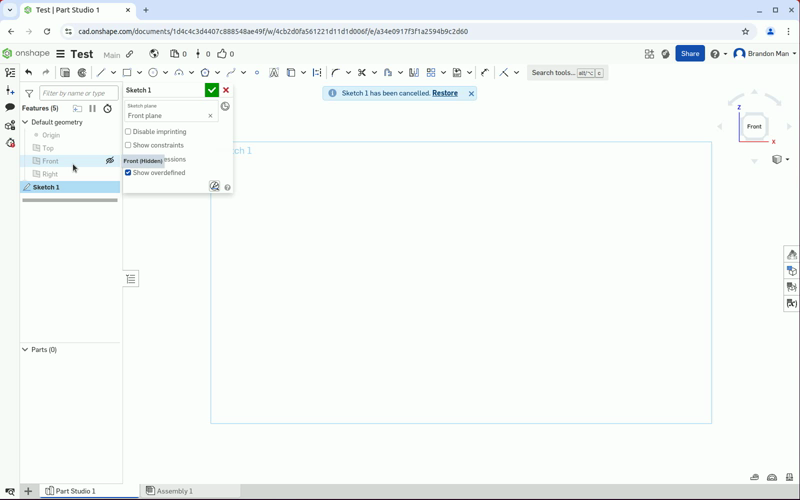
mouse_move(73, 352)
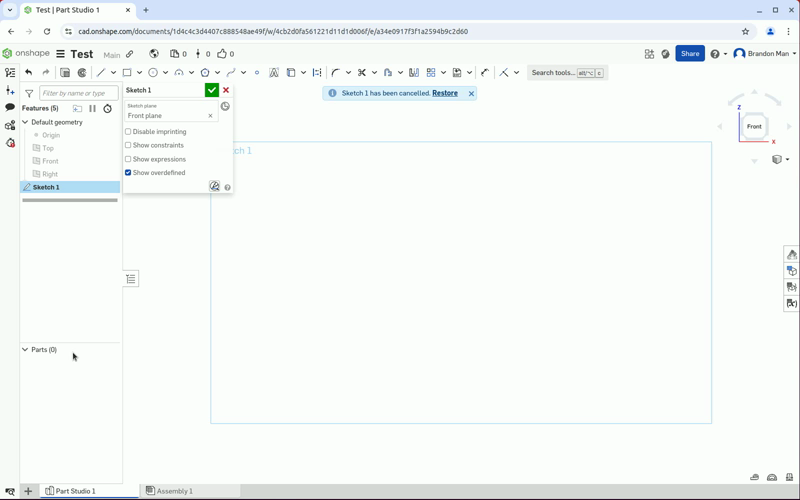
key(y)
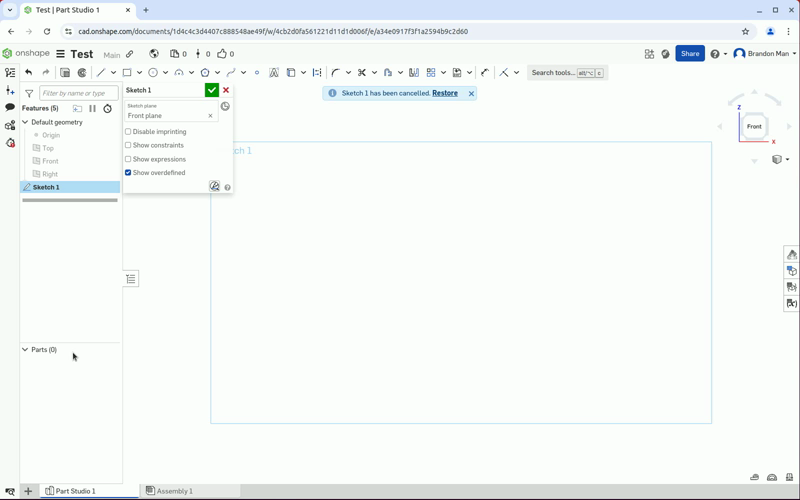
key(l)
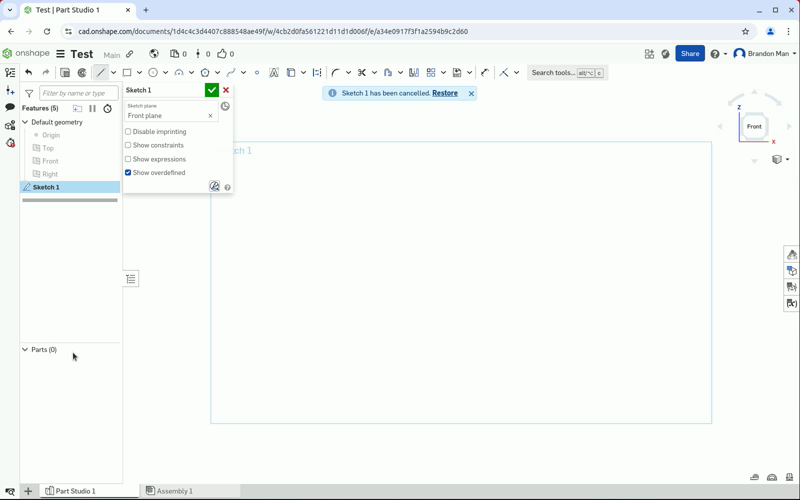
key_down(shift)
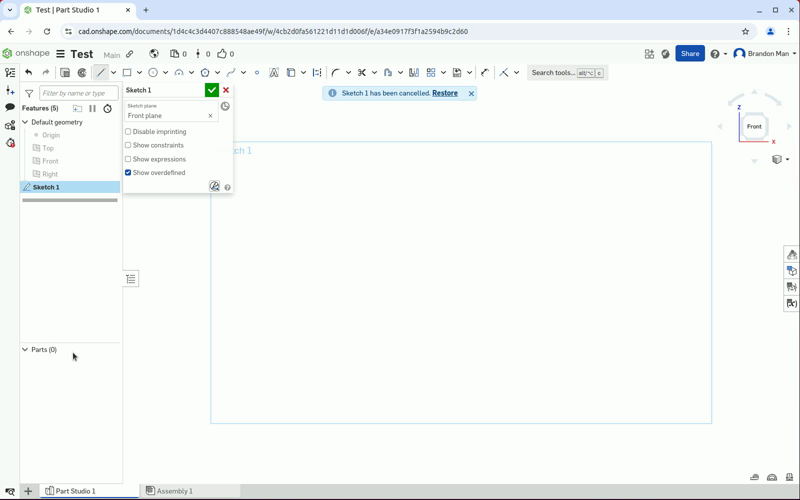
mouse_move(406, 240)
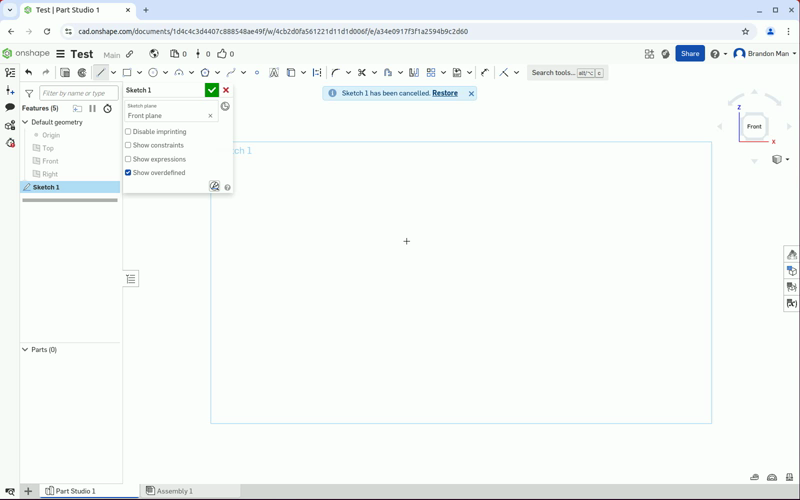
click(406, 240)
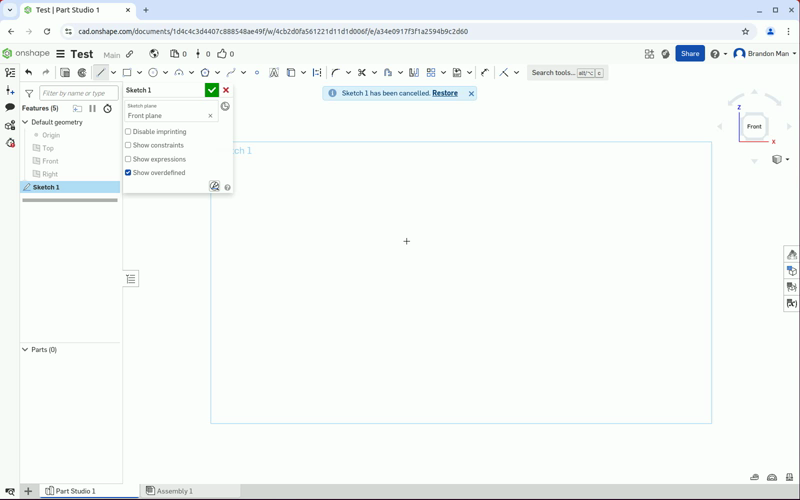
key_up(shift)
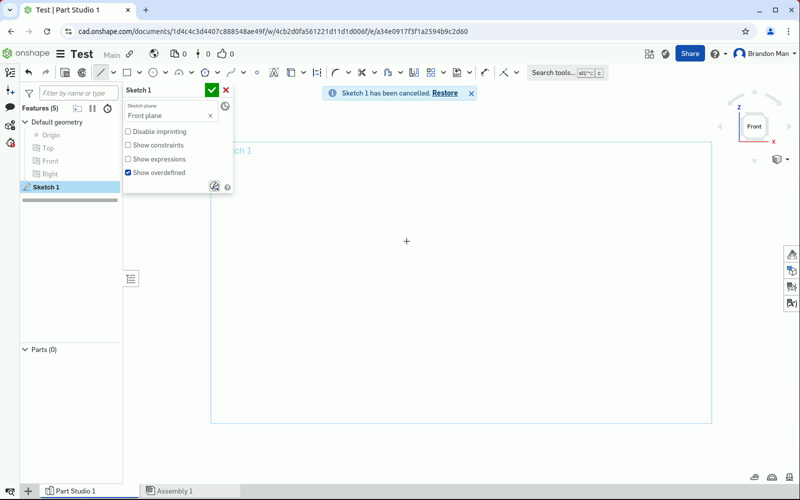
key_down(shift)
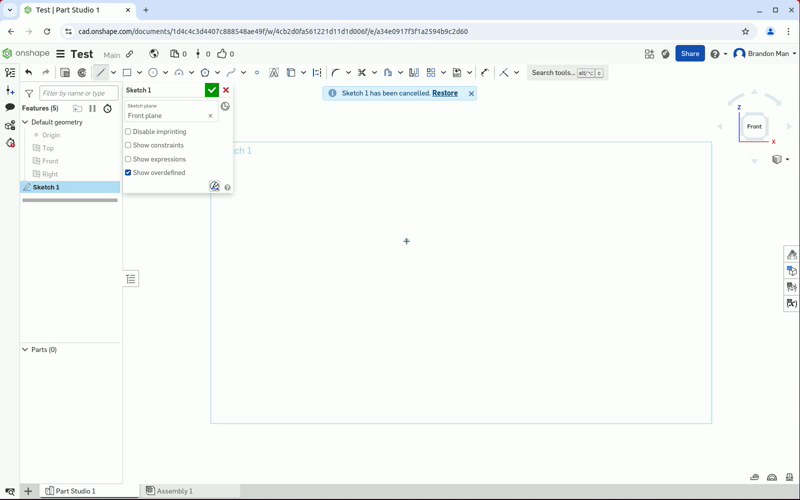
mouse_move(477, 240)
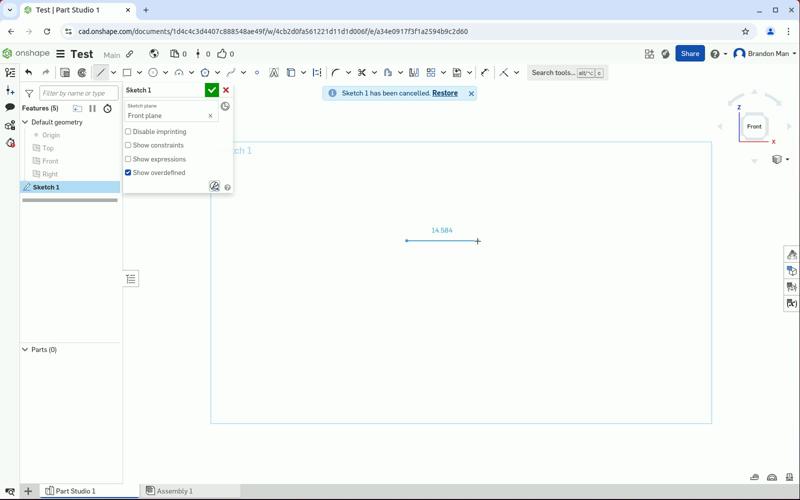
click(477, 240)
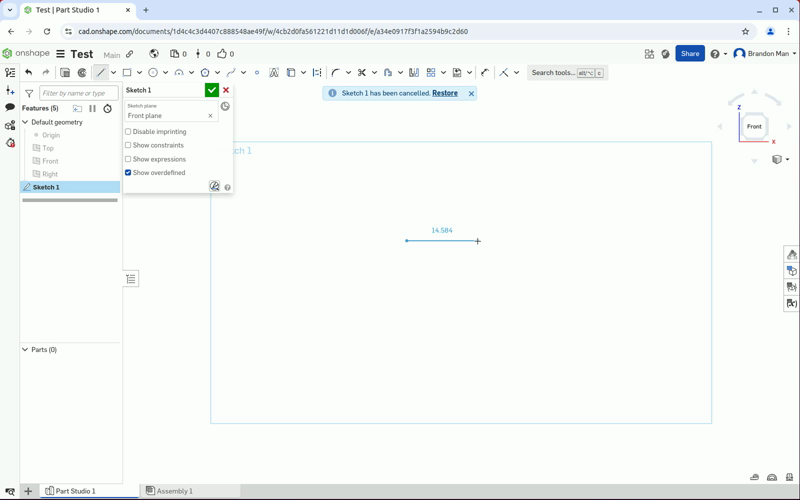
key_up(shift)
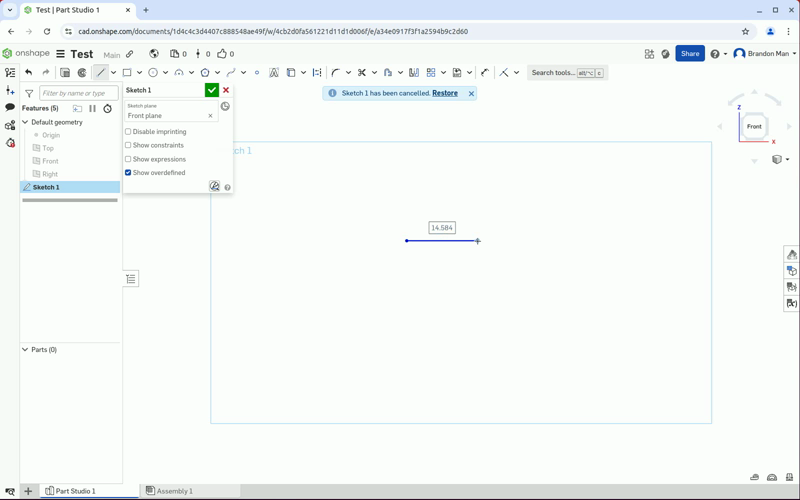
key_down(shift)
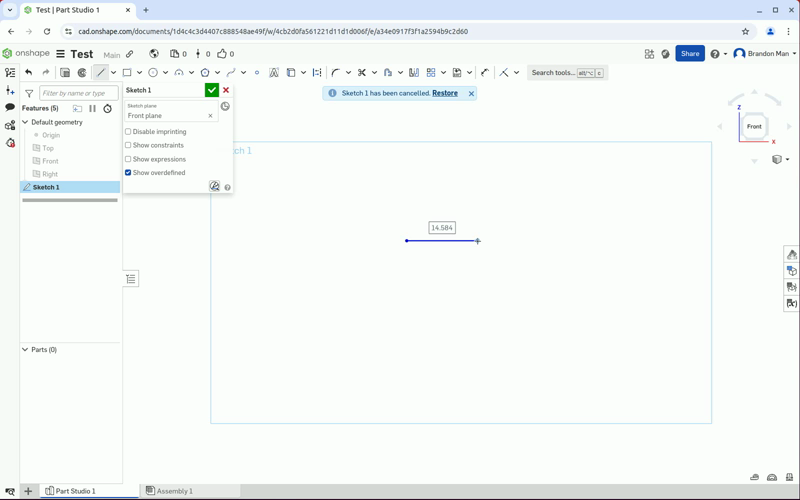
mouse_move(477, 170)
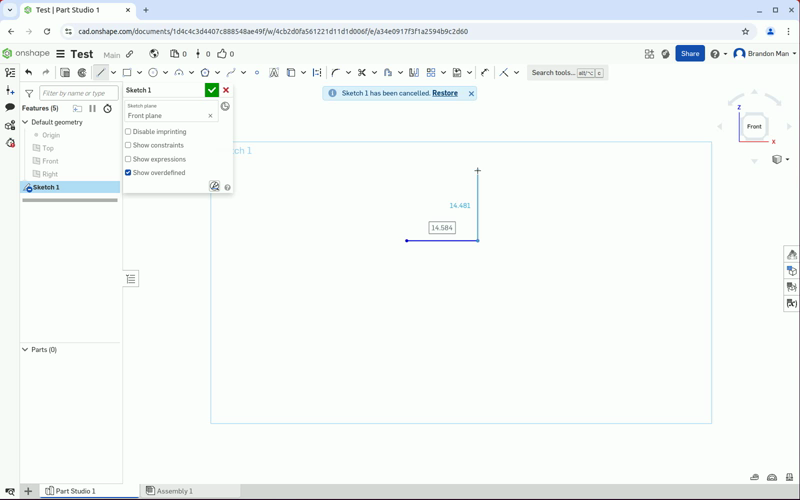
click(477, 170)
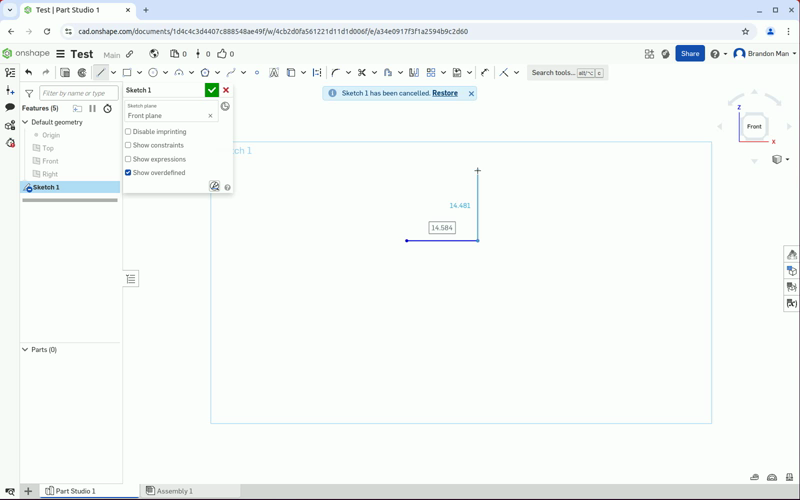
key_up(shift)
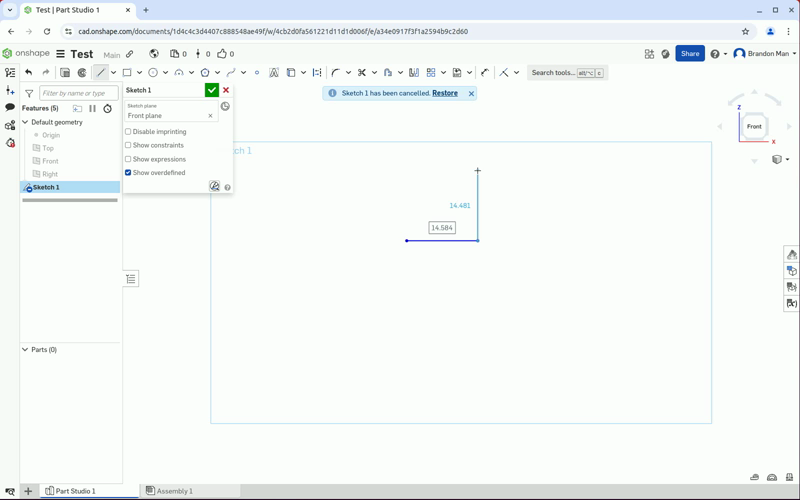
key_down(shift)
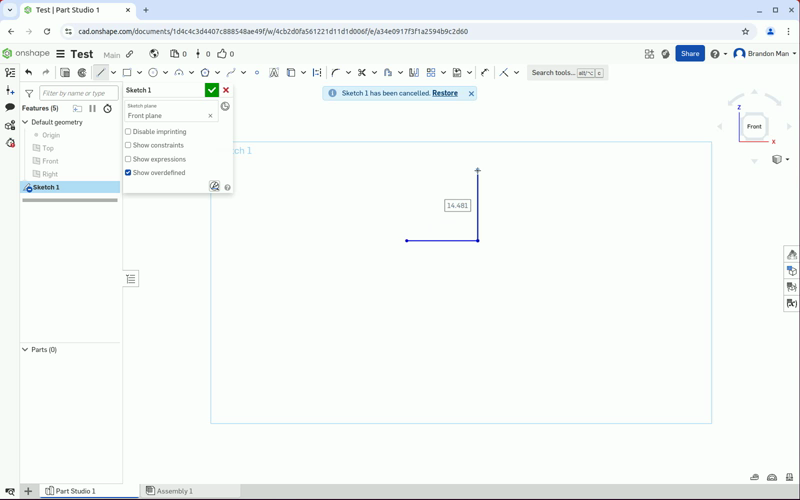
mouse_move(406, 170)
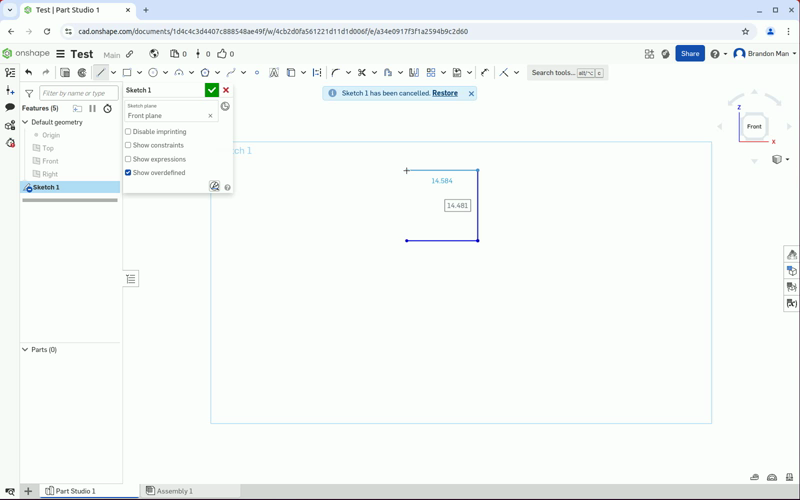
click(406, 170)
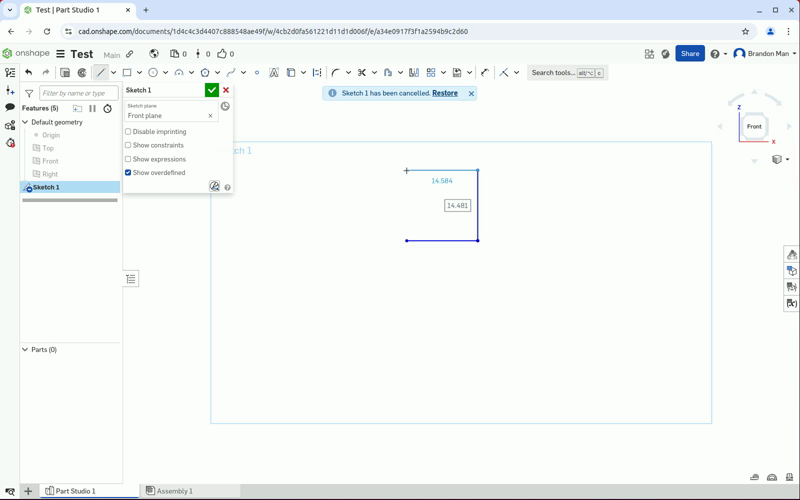
key_up(shift)
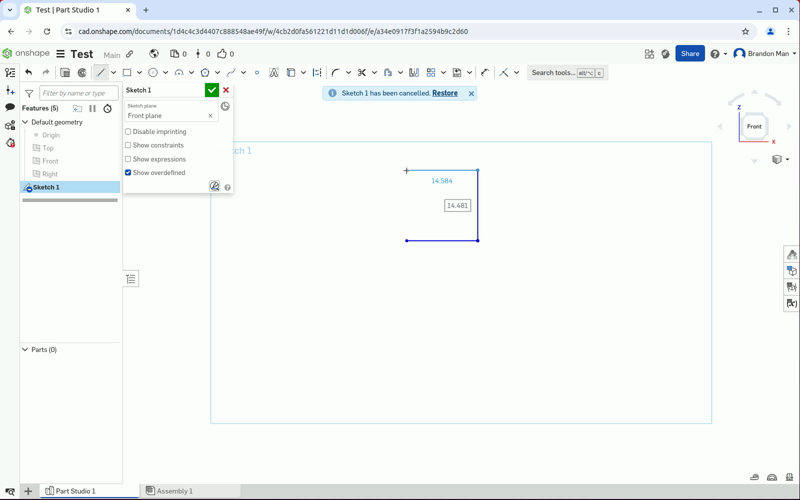
key_down(shift)
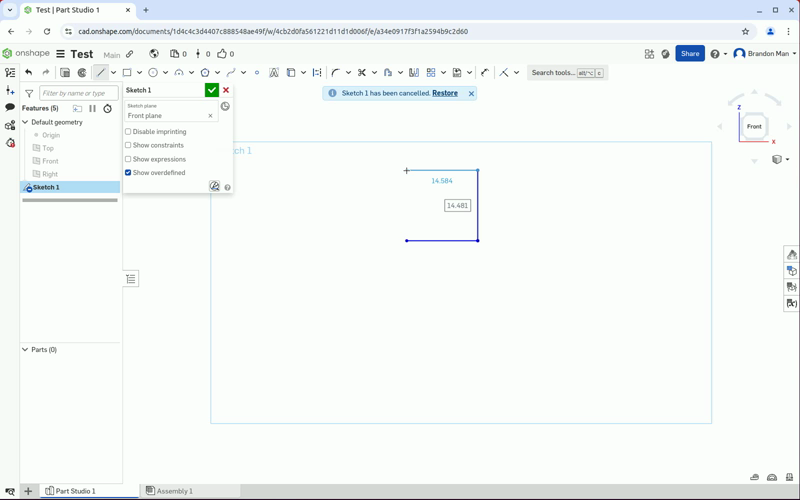
mouse_move(406, 240)
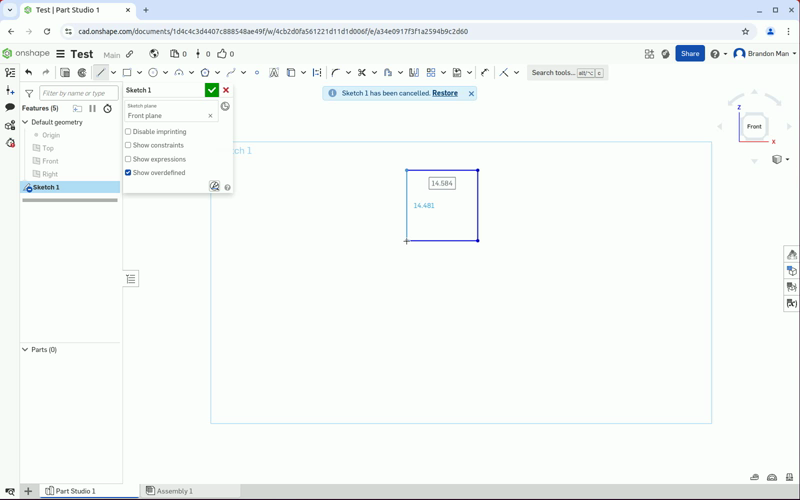
key_up(shift)
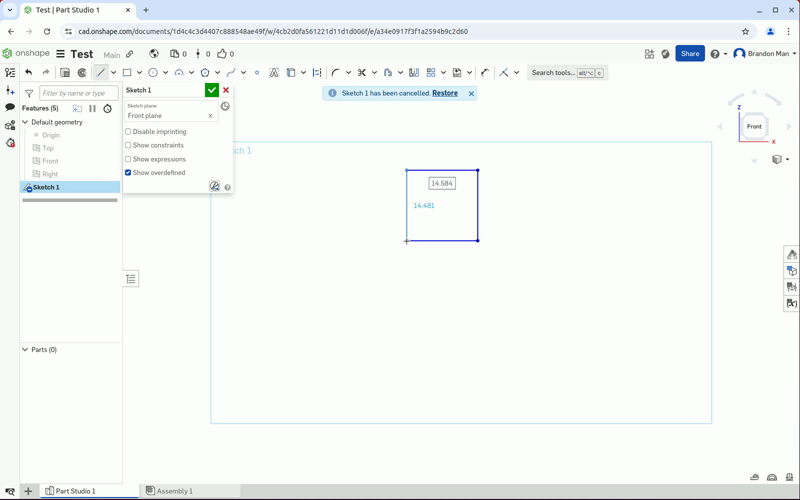
click(406, 240)
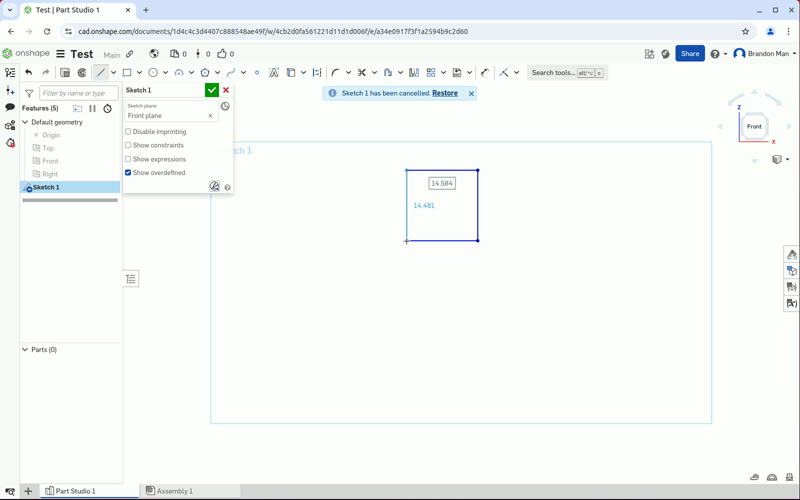
key(esc)
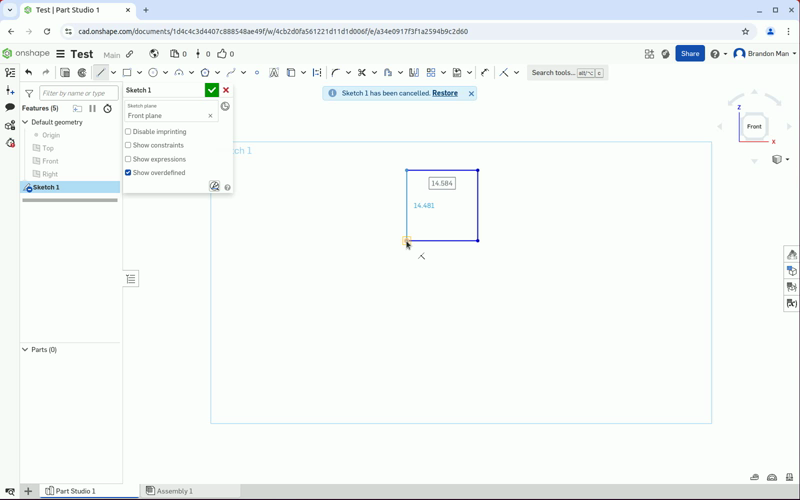
mouse_move(451, 198)
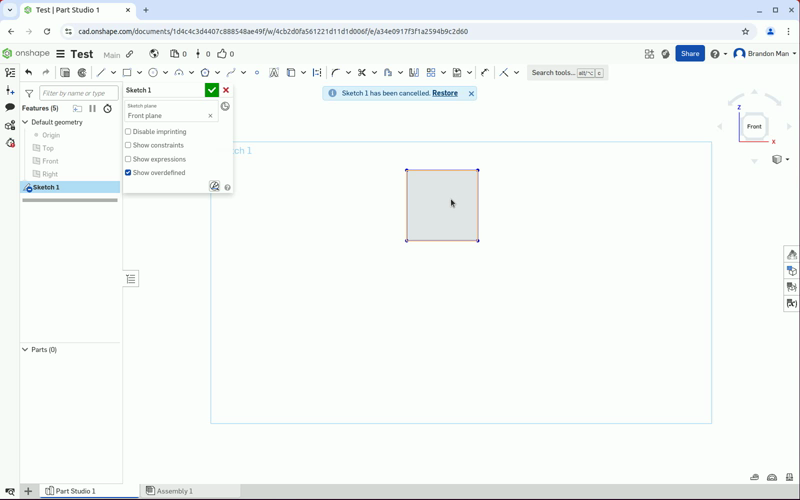
click(451, 198)
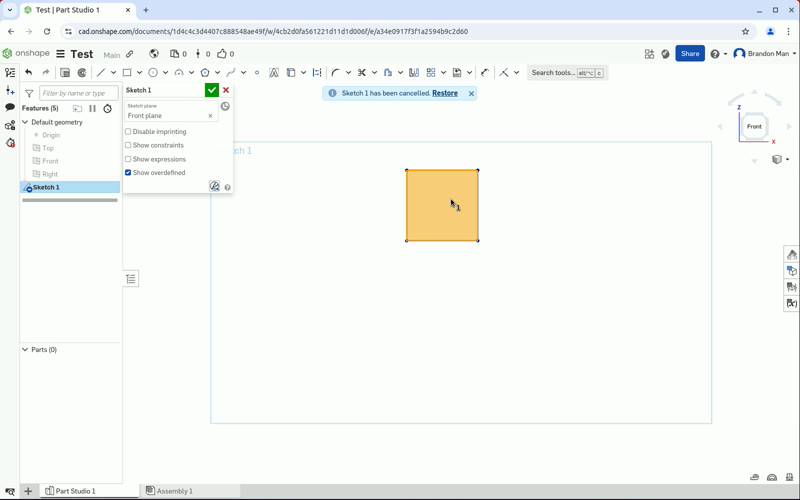
mouse_move(73, 352)
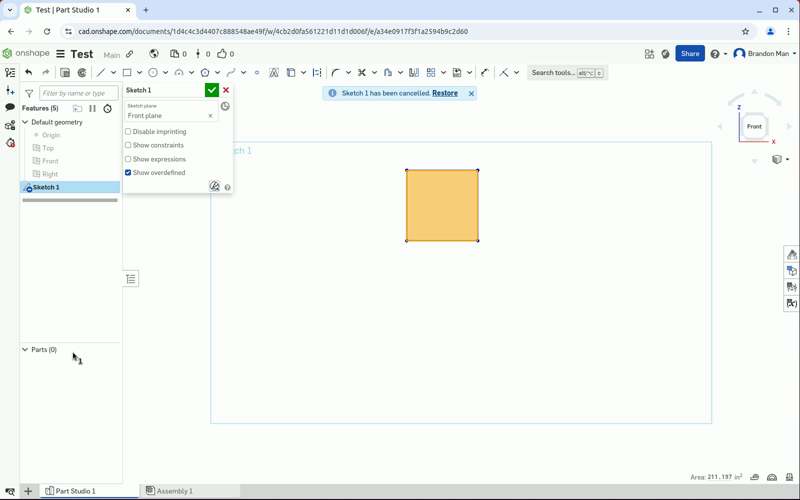
key(shift+y)
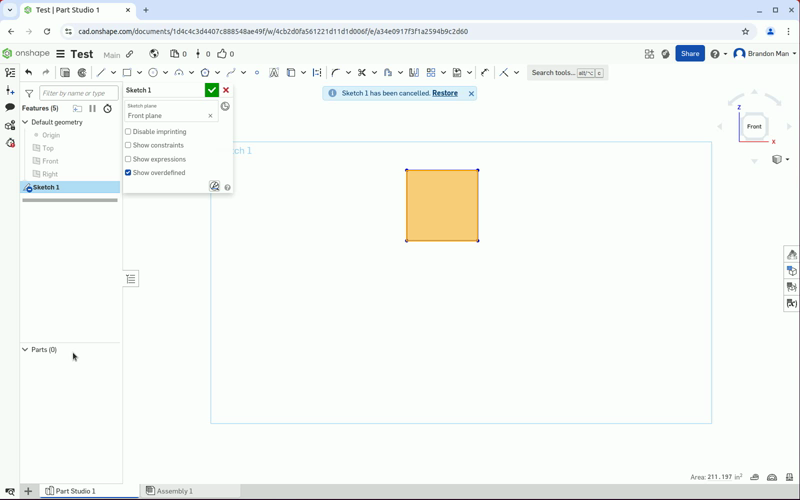
key(shift+e)
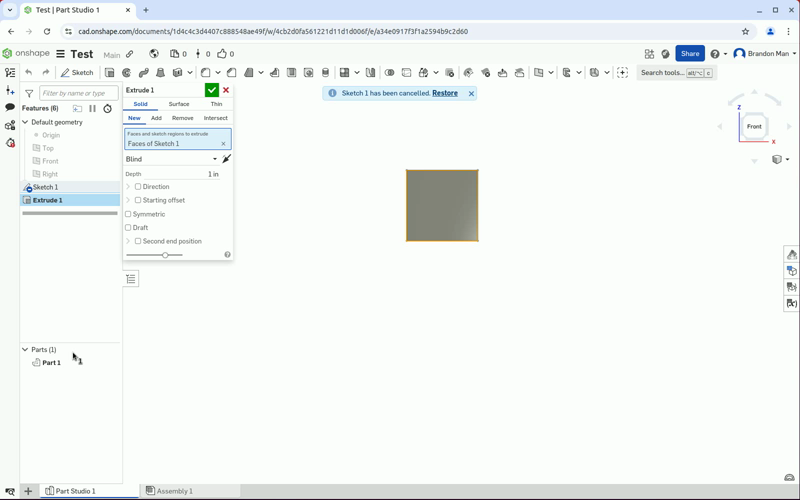
mouse_move(143, 106)
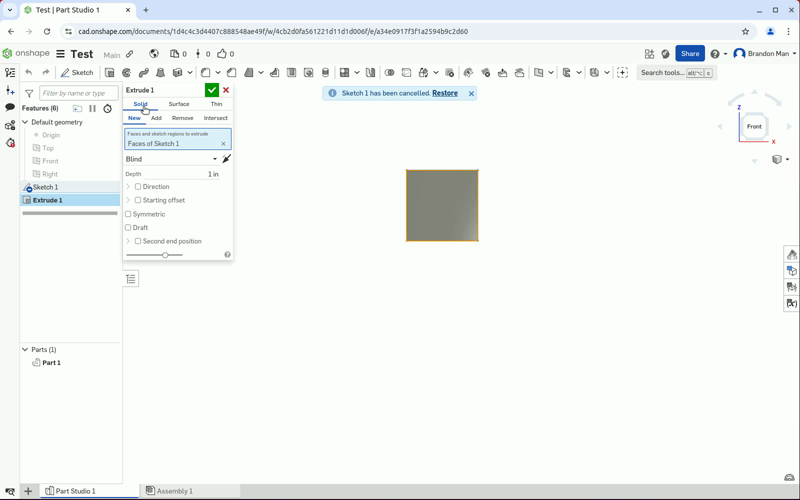
click(143, 106)
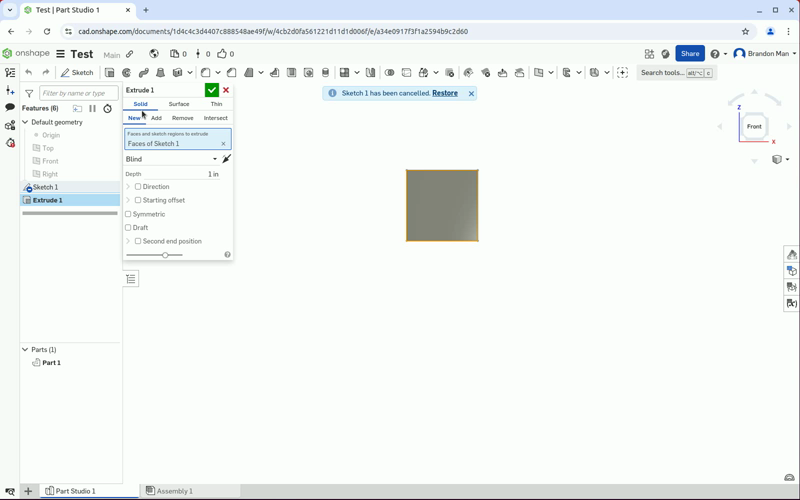
mouse_move(137, 120)
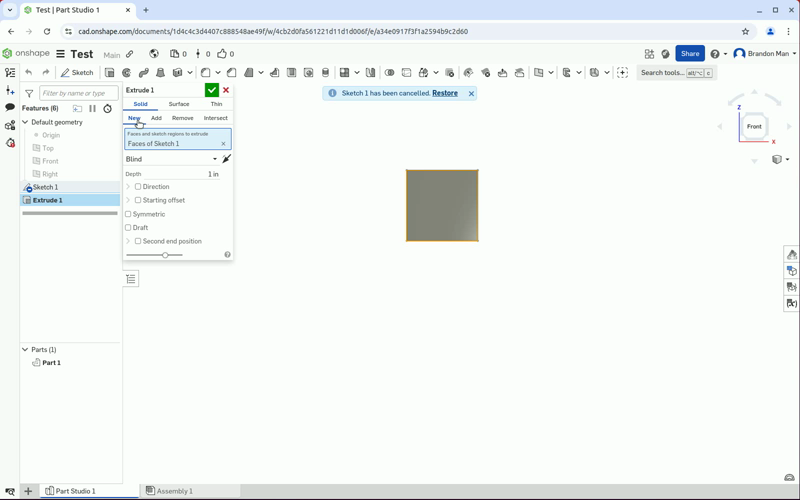
click(137, 120)
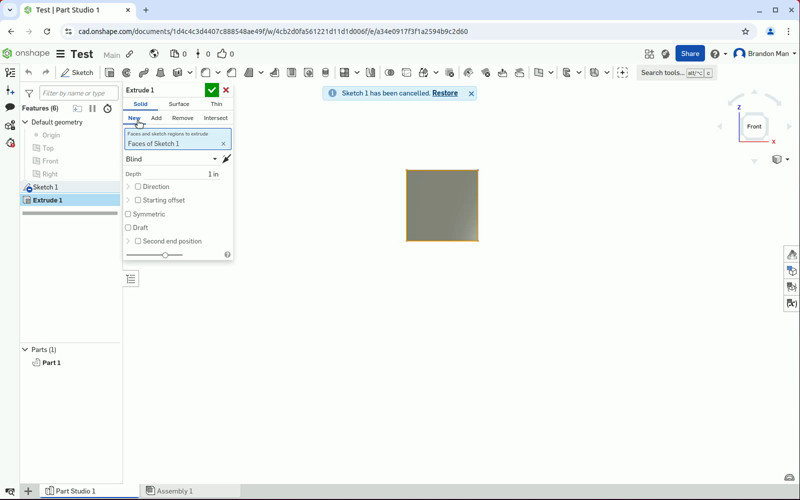
key(tab, 4)
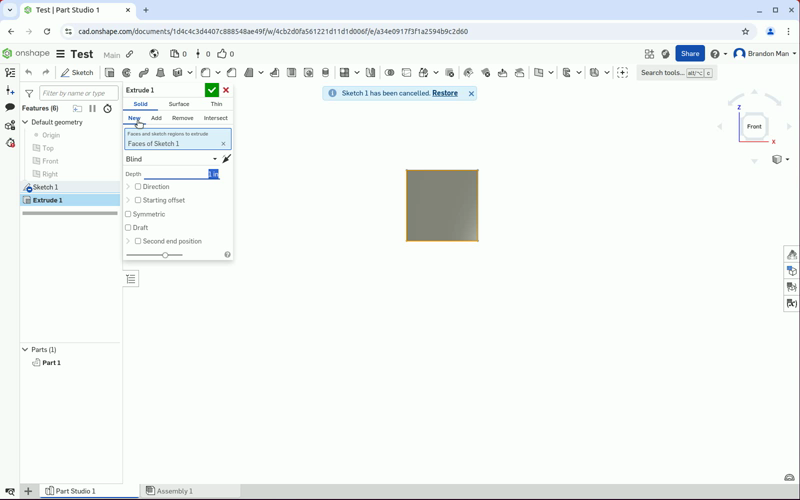
text(14.443)
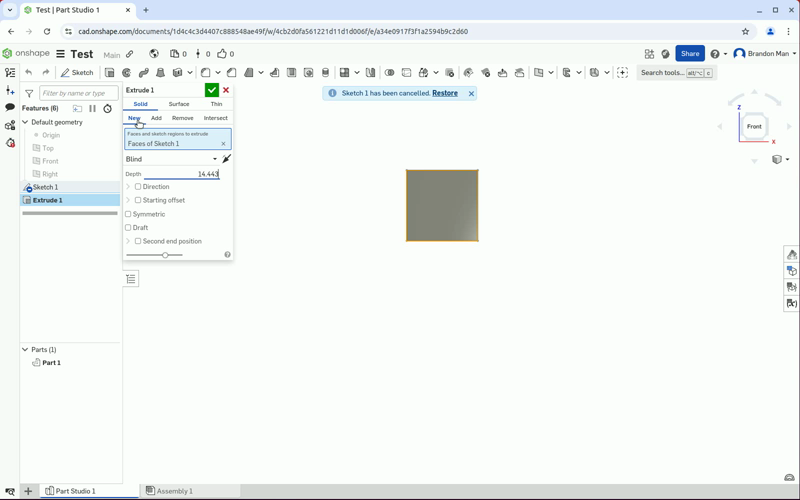
key(enter)
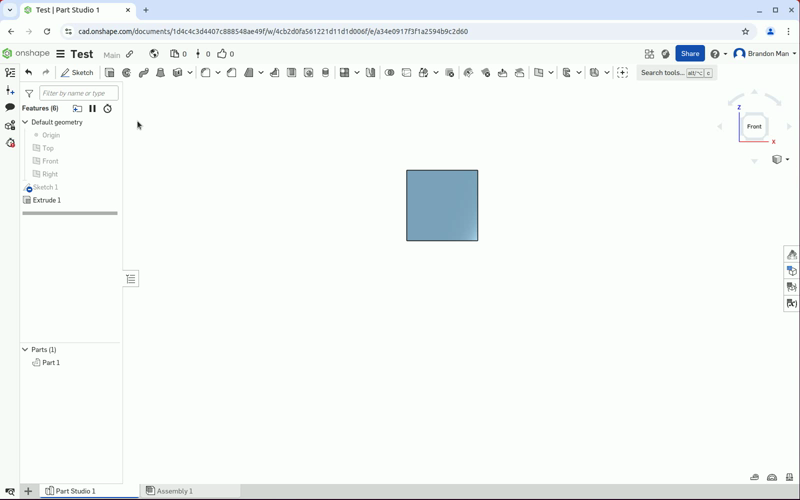
key(shift+h)
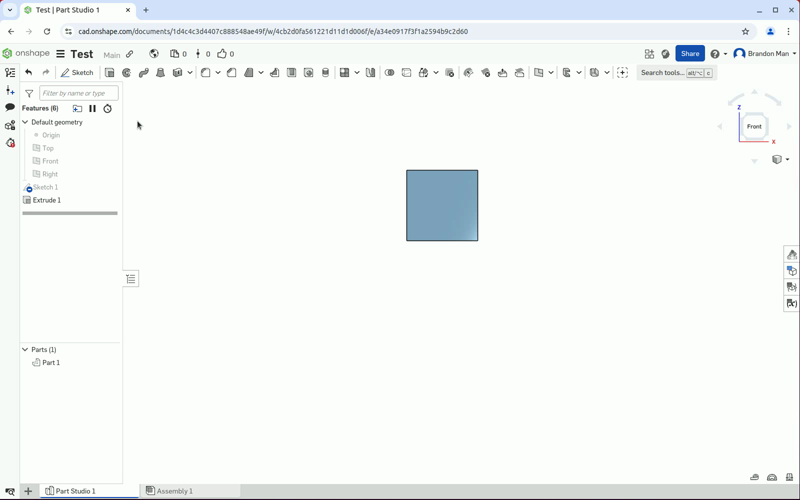
key(shift+h)
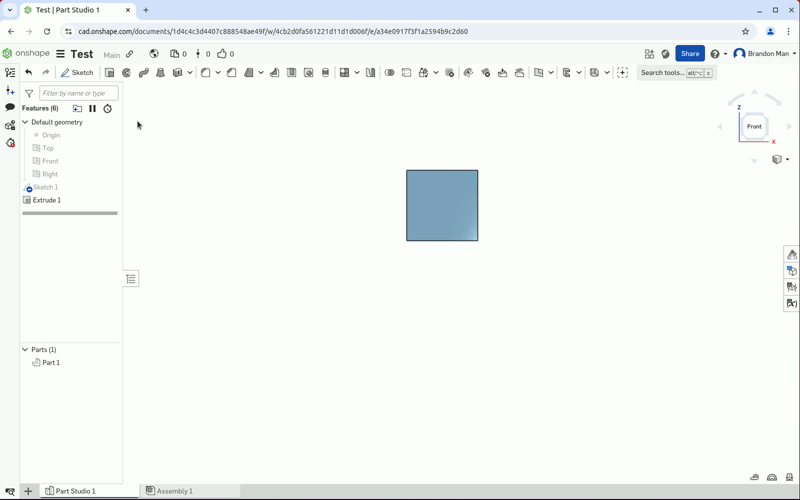
mouse_move(73, 189)
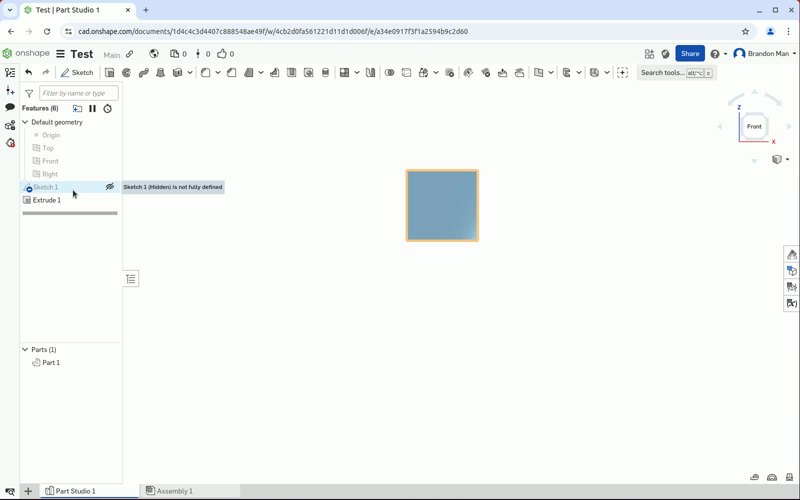
click(73, 189)
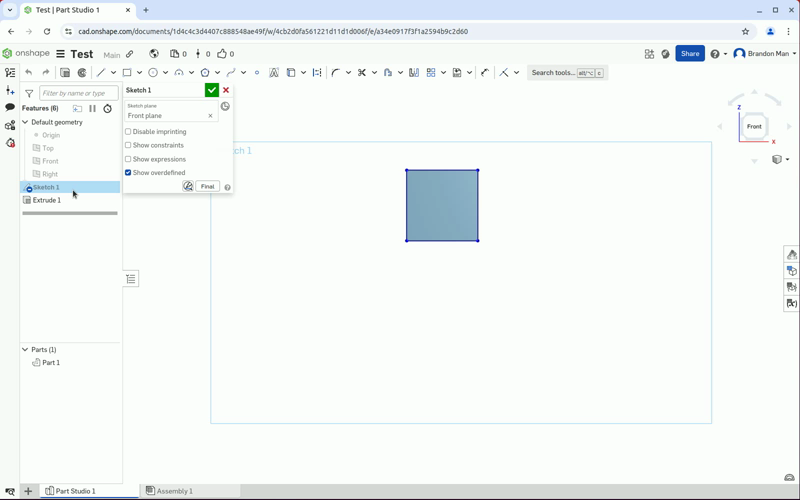
mouse_move(229, 92)
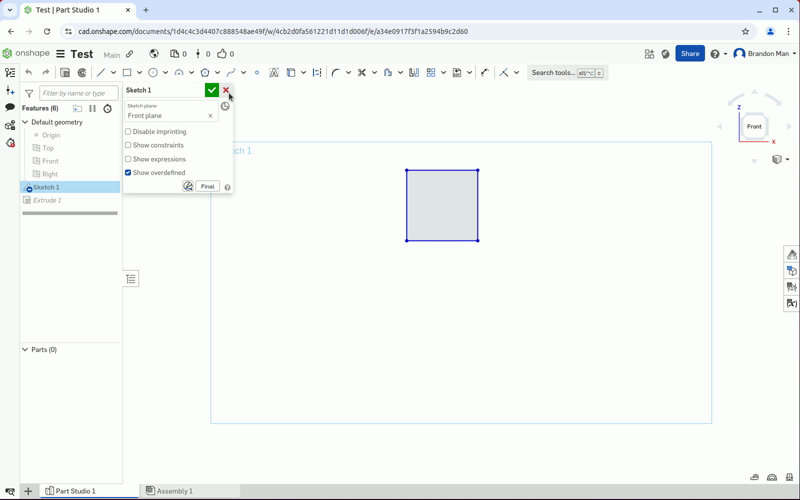
click(229, 92)
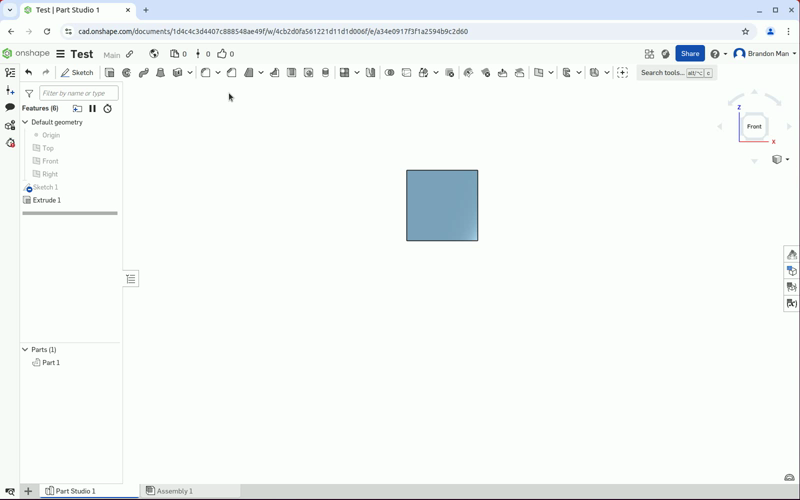
mouse_move(541, 75)
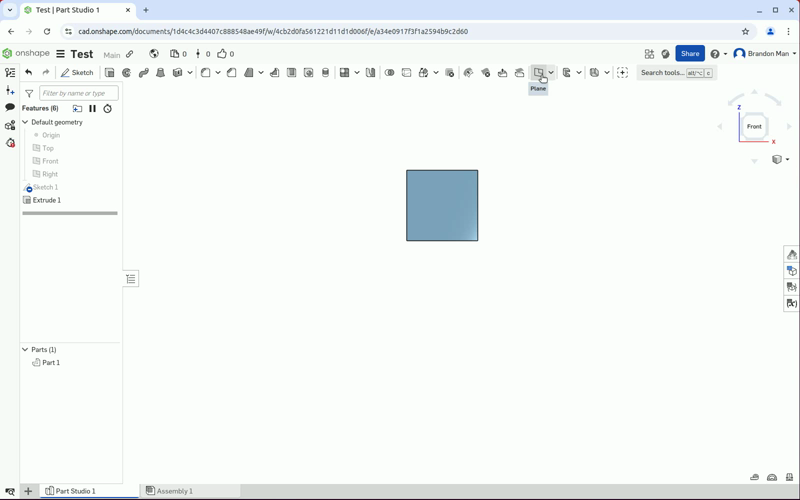
click(541, 75)
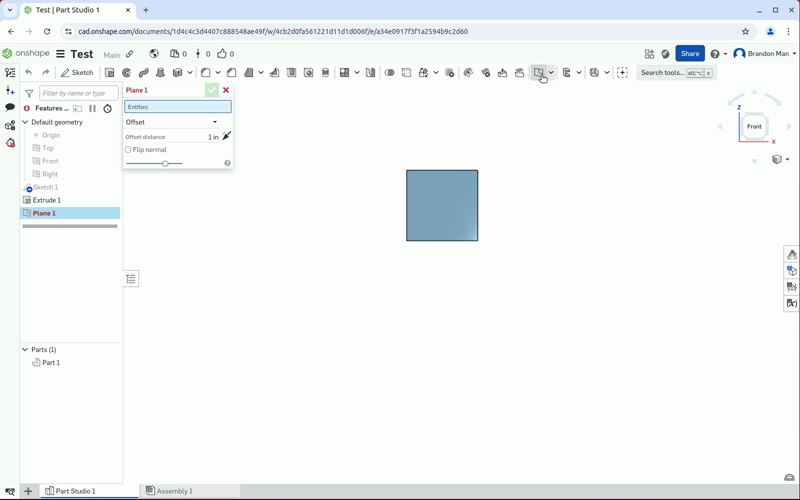
mouse_move(73, 163)
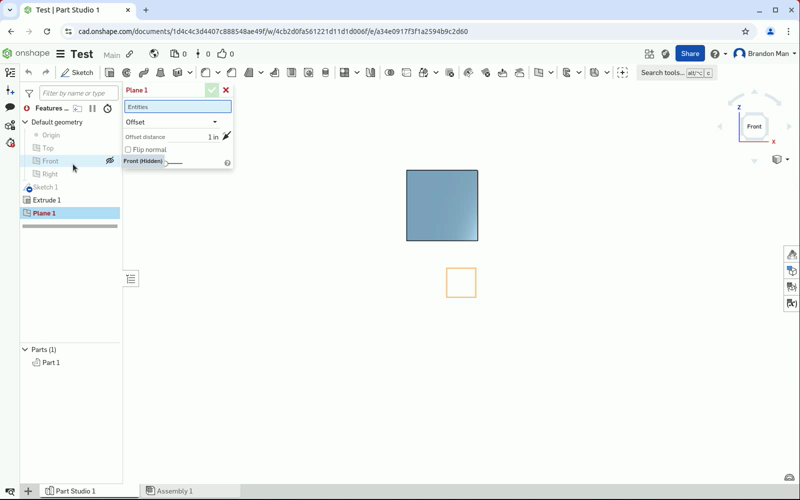
click(73, 163)
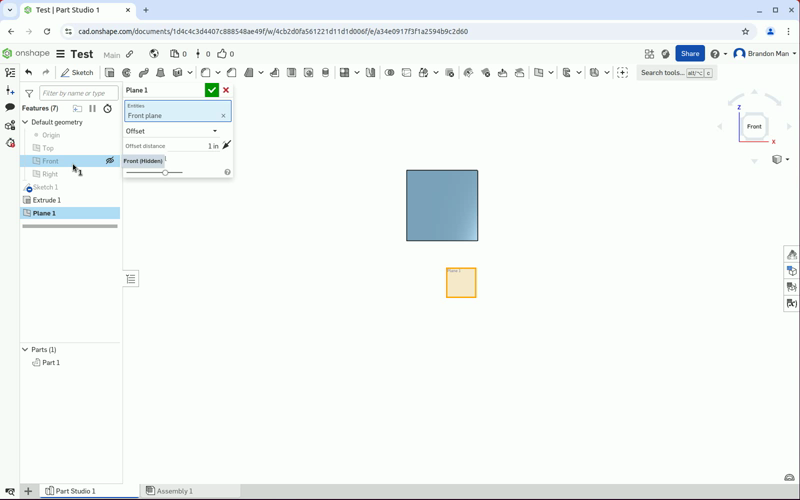
key(tab, 2)
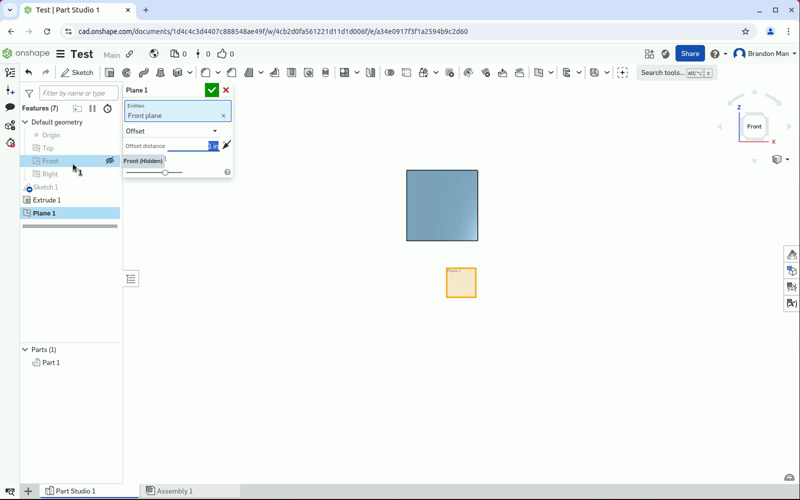
text(14.45)
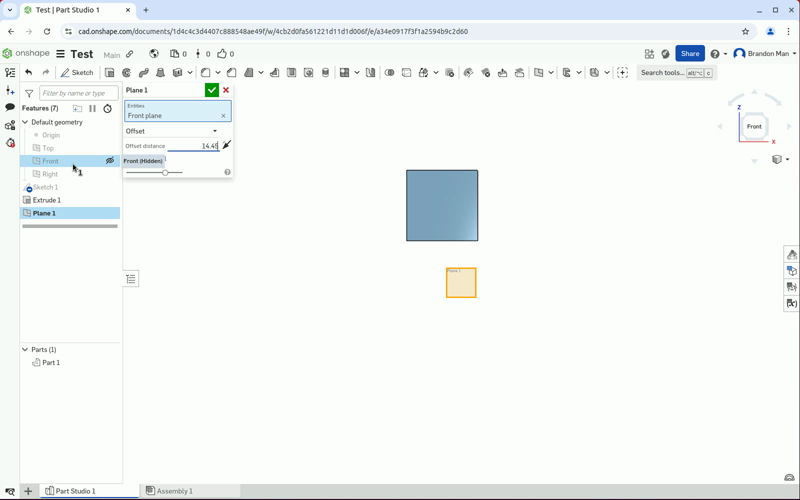
key(enter, 2)
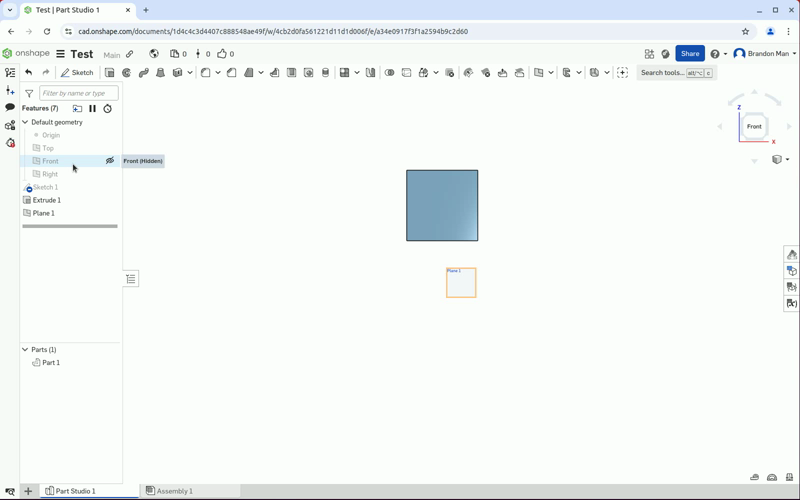
key(shift+s)
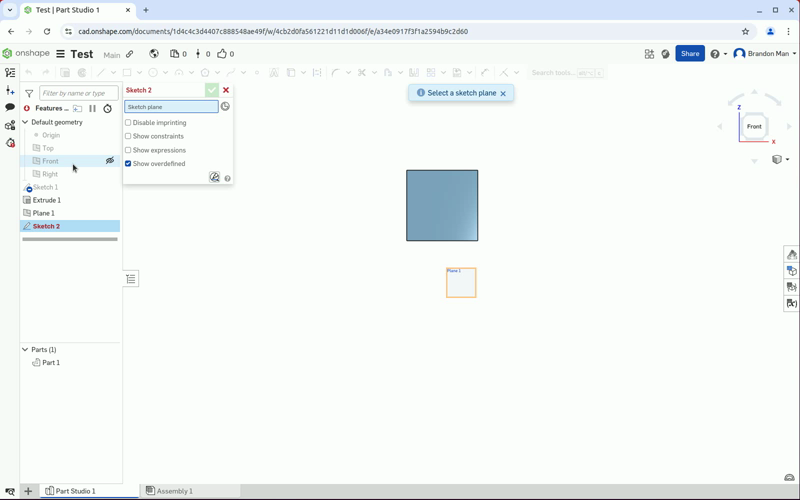
mouse_move(73, 215)
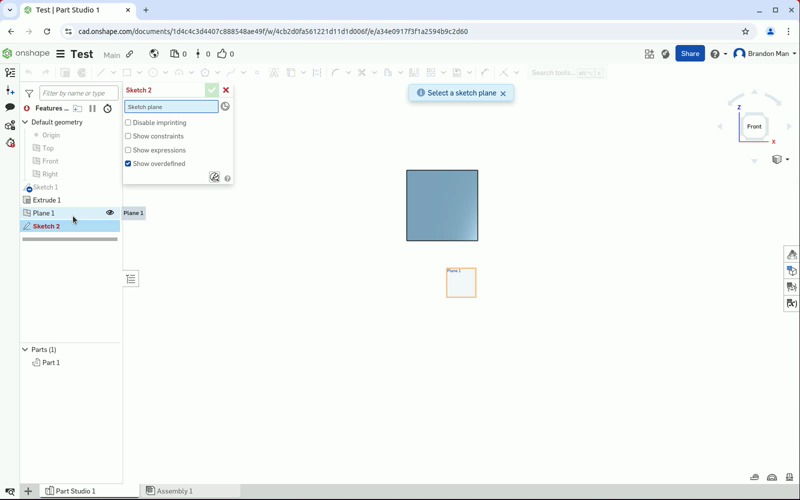
click(73, 215)
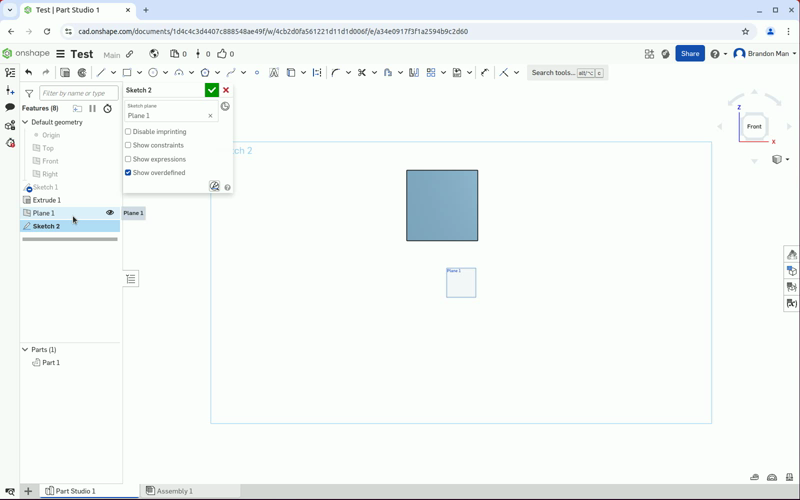
mouse_move(73, 352)
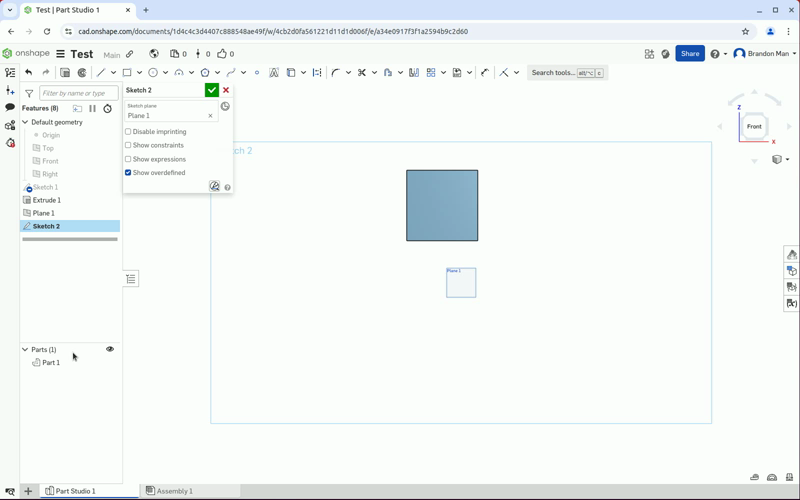
key(y)
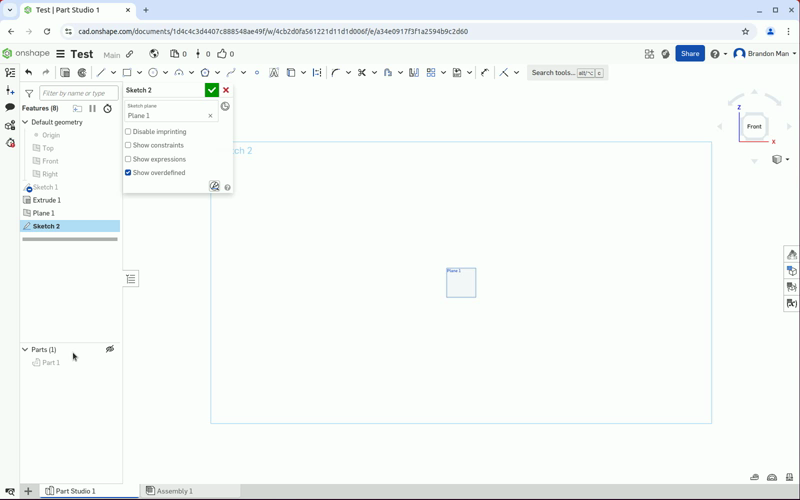
key(l)
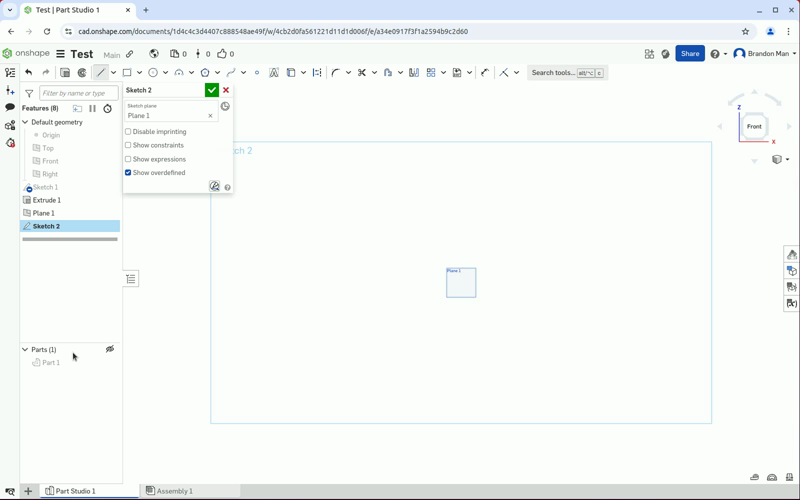
key_down(shift)
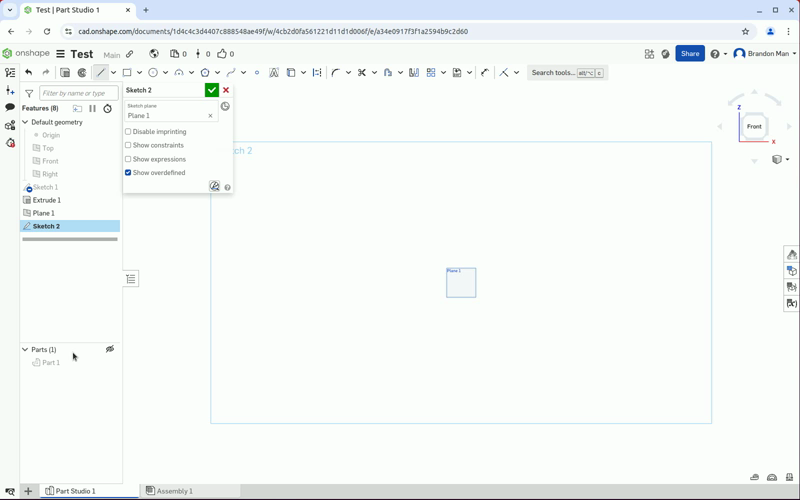
mouse_move(426, 220)
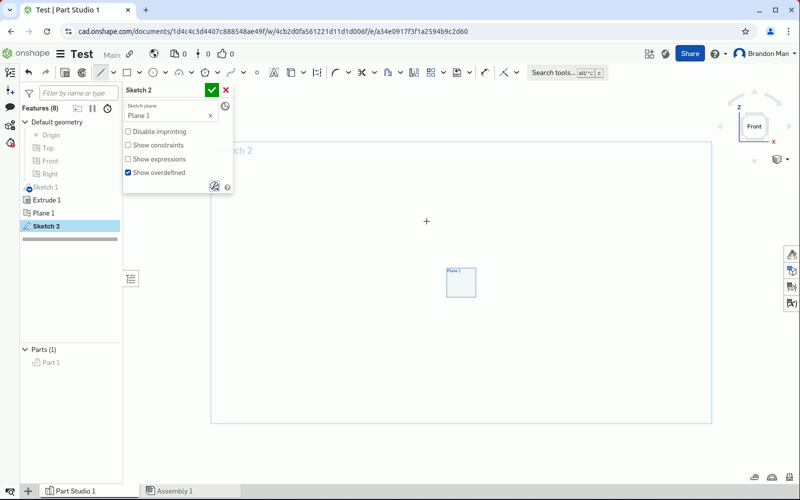
click(426, 220)
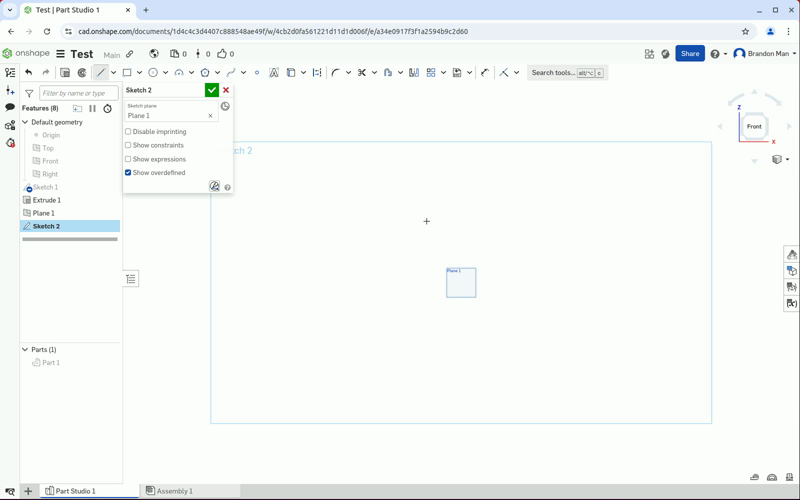
key_up(shift)
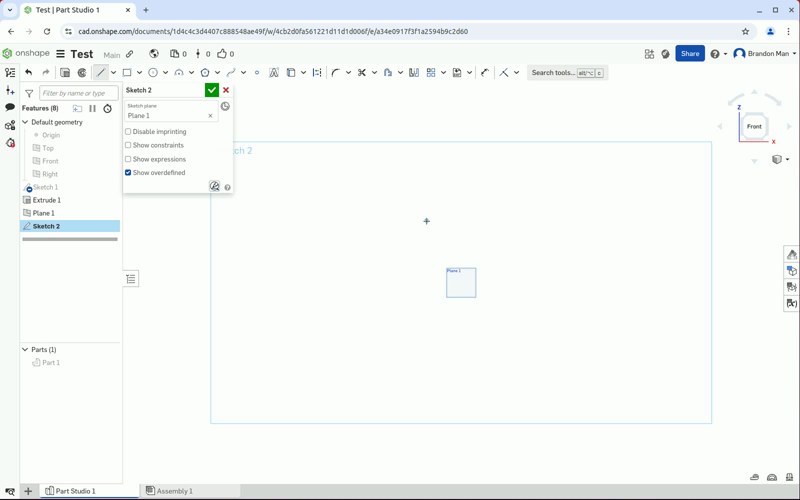
key_down(shift)
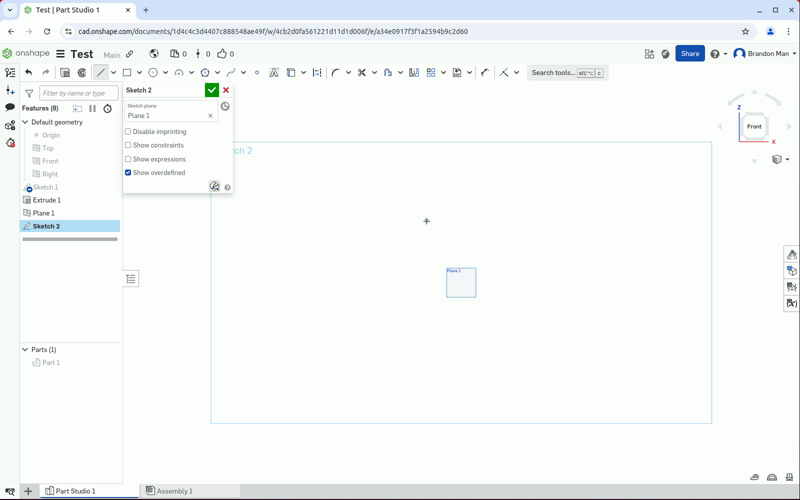
mouse_move(456, 220)
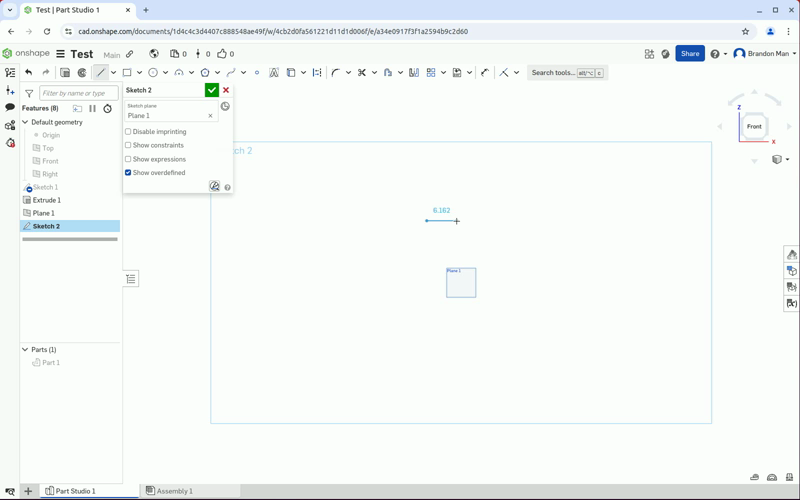
mouse_move(451, 220)
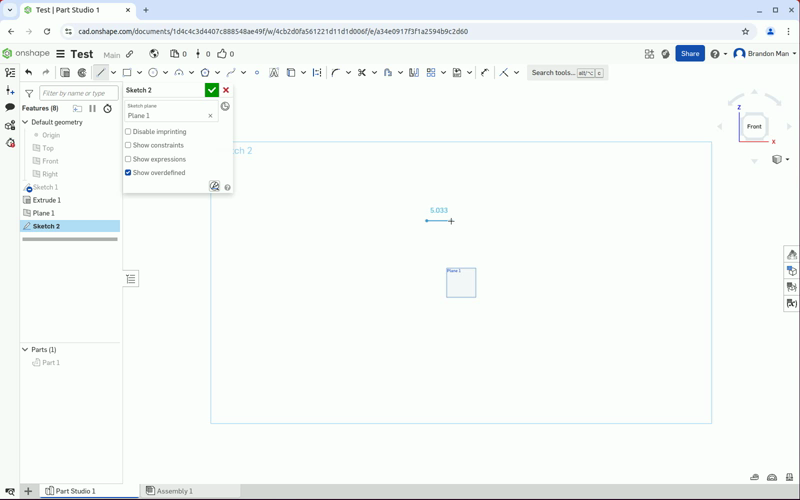
click(451, 220)
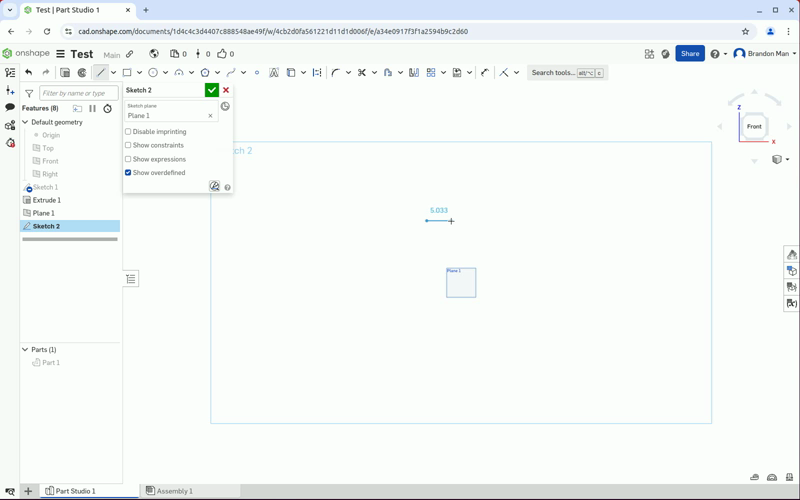
key_up(shift)
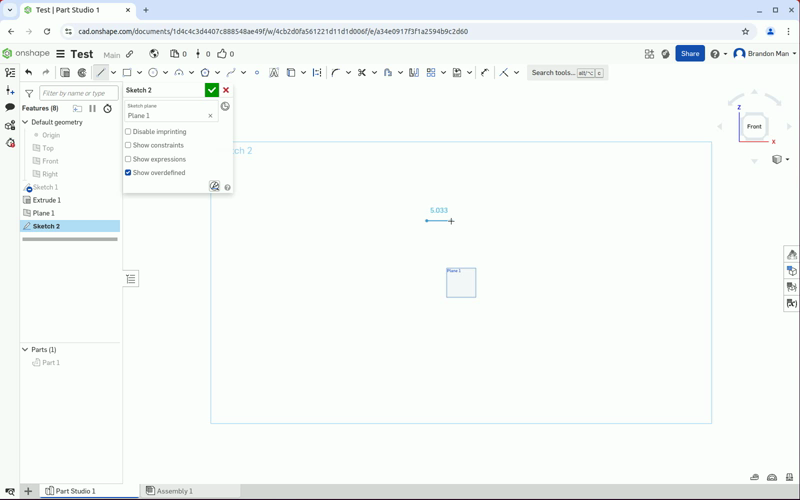
key_down(shift)
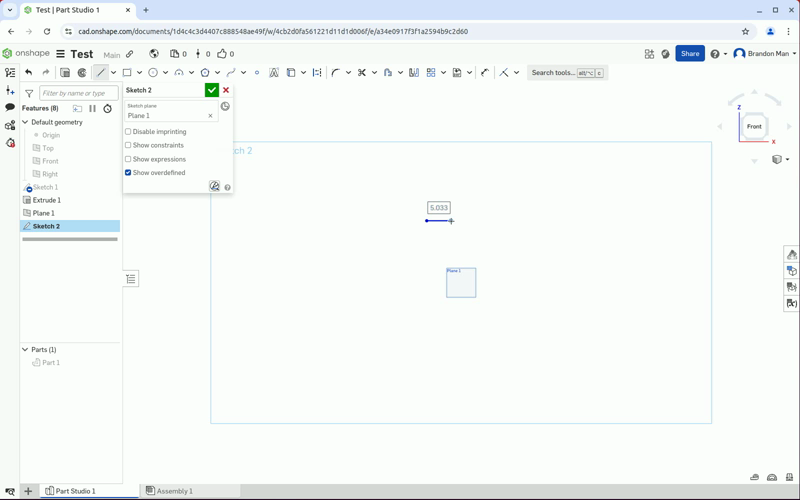
mouse_move(481, 220)
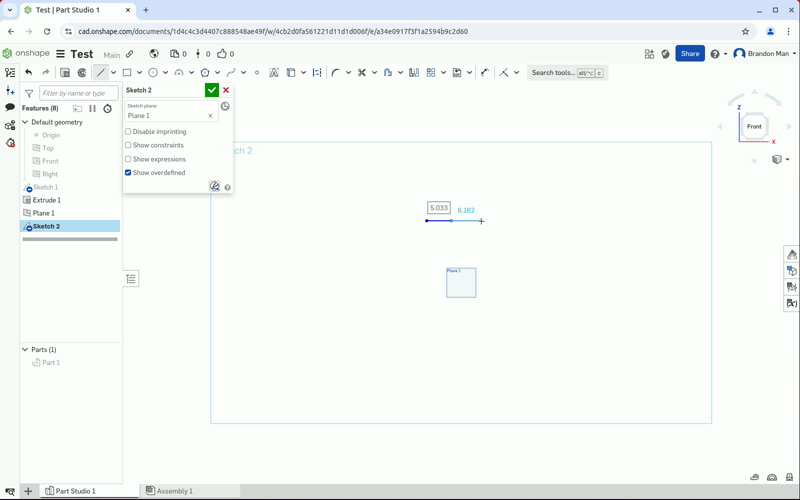
mouse_move(451, 196)
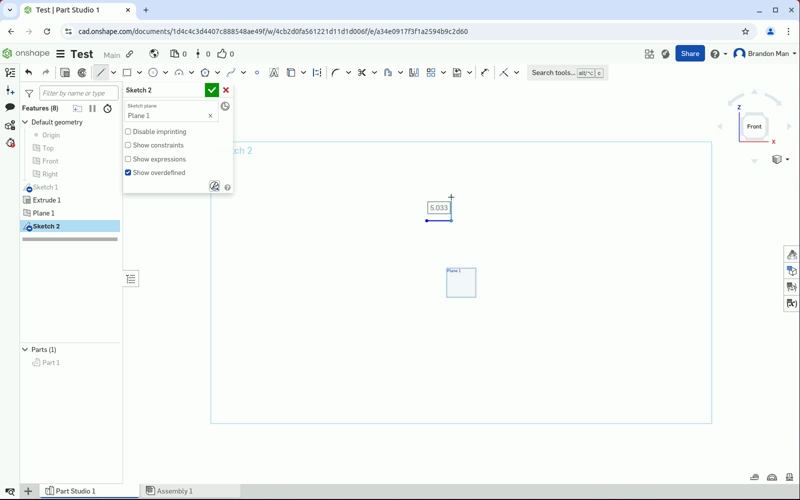
click(451, 196)
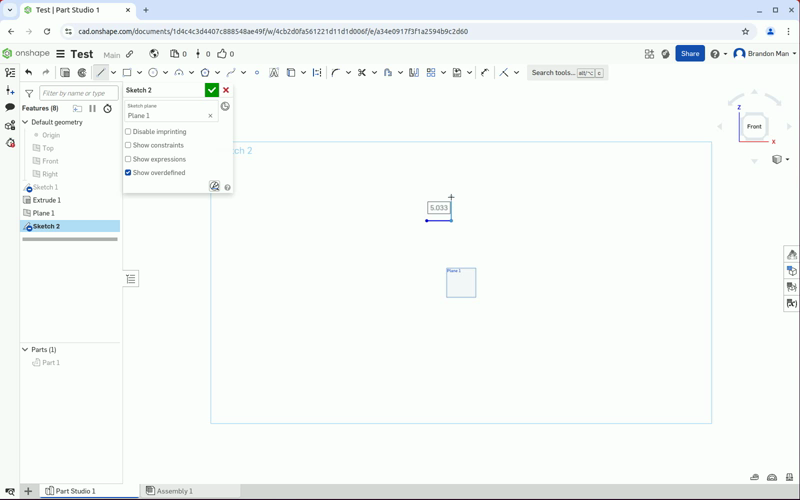
key_up(shift)
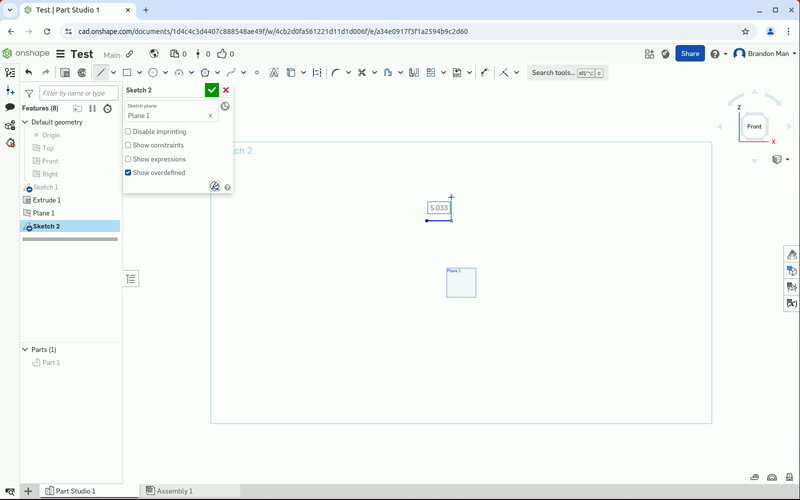
key_down(shift)
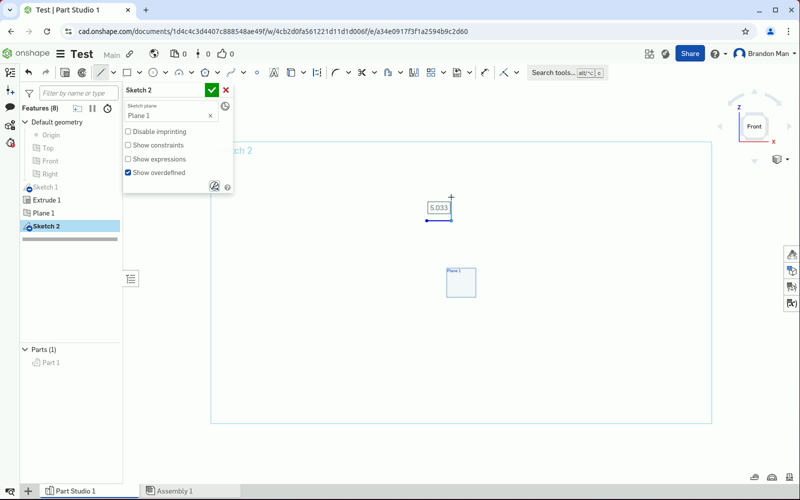
mouse_move(481, 196)
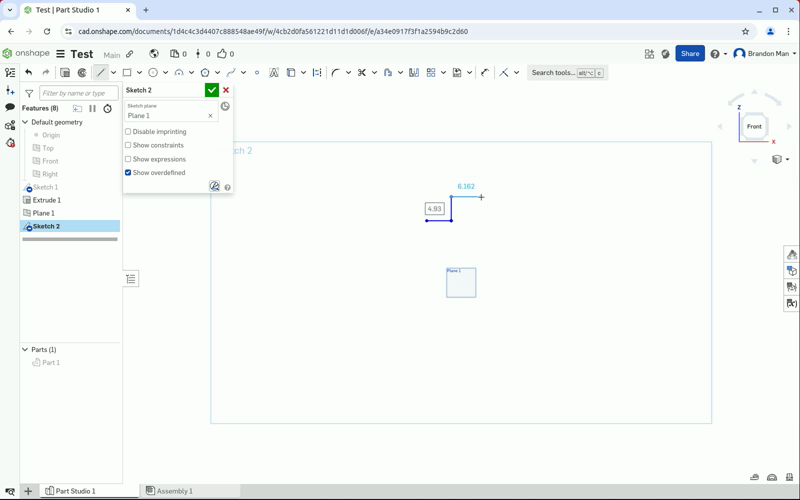
mouse_move(426, 196)
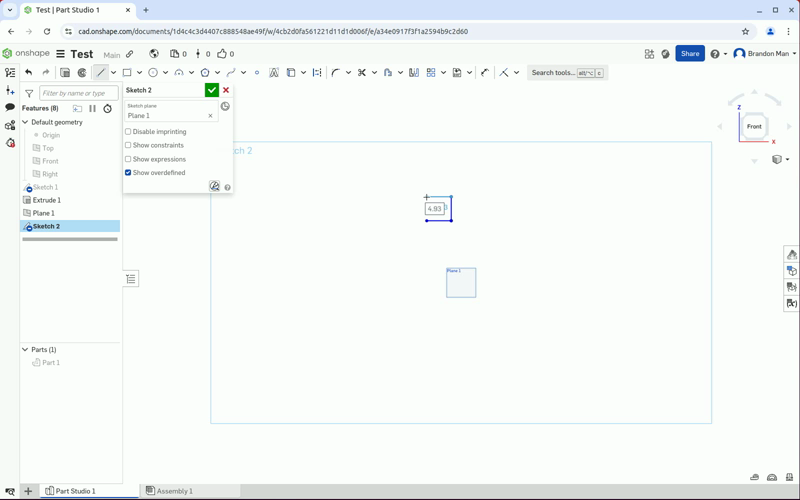
click(426, 196)
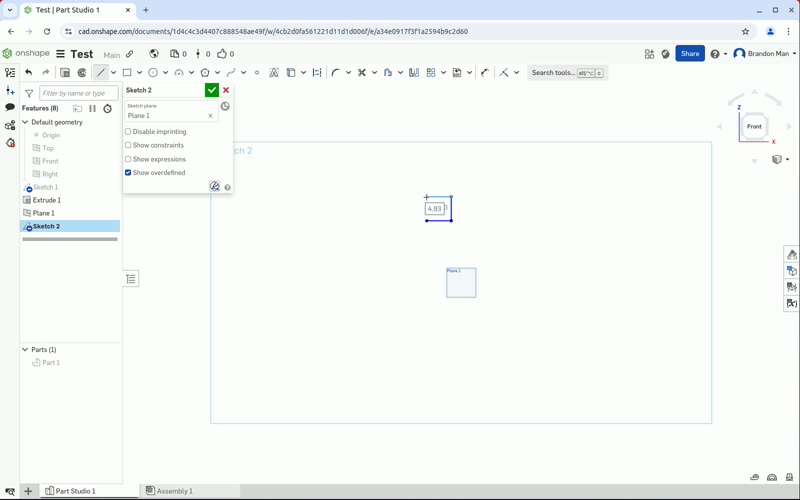
key_up(shift)
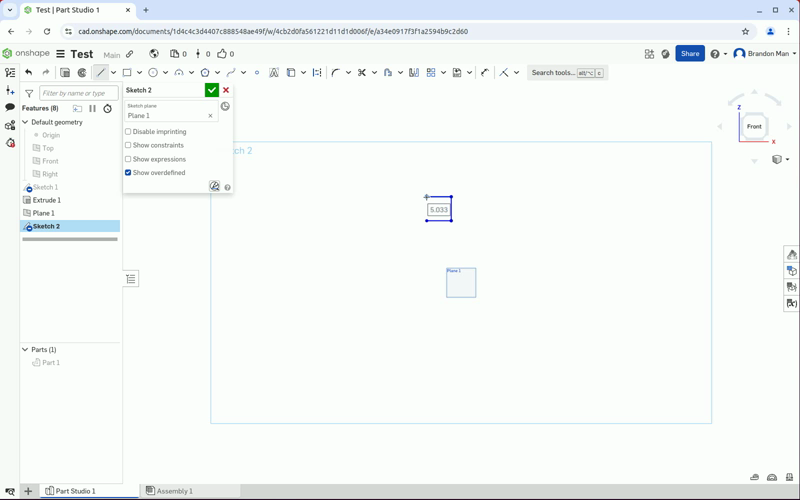
mouse_move(456, 196)
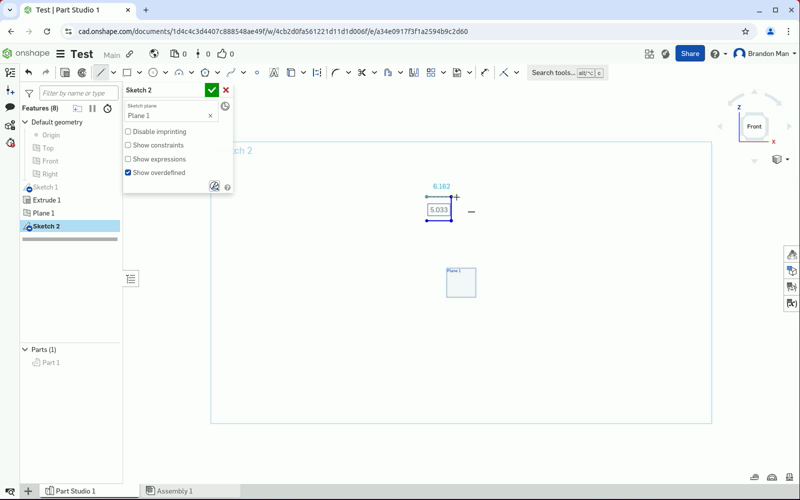
key_down(shift)
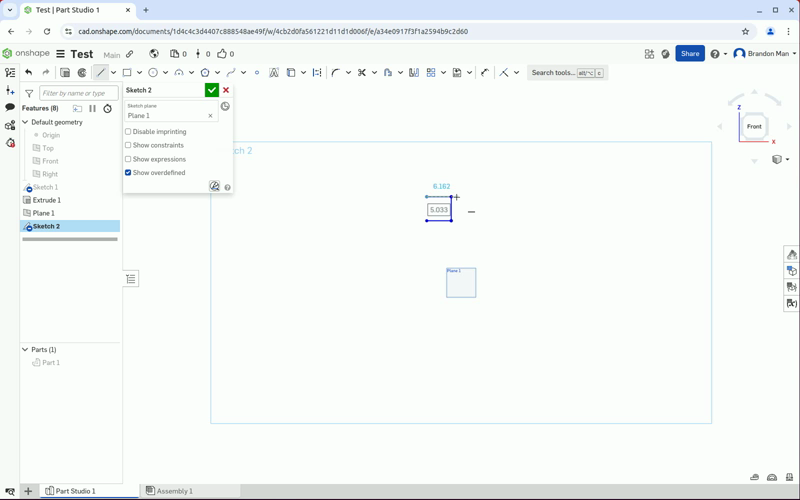
mouse_move(426, 220)
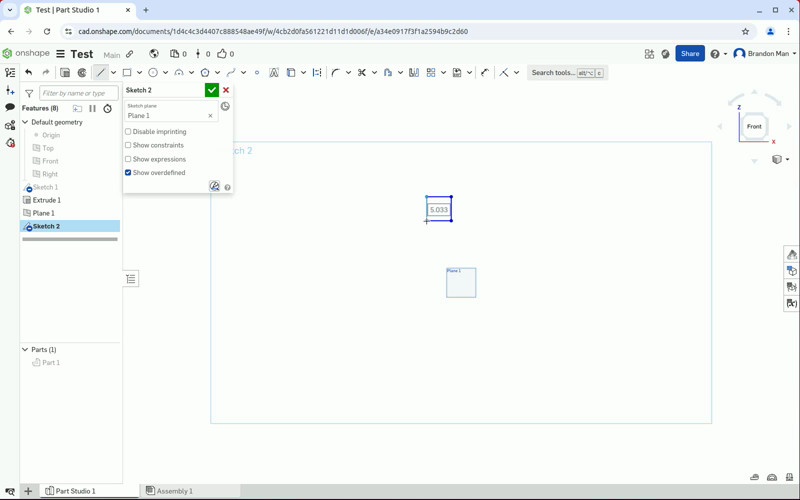
key_up(shift)
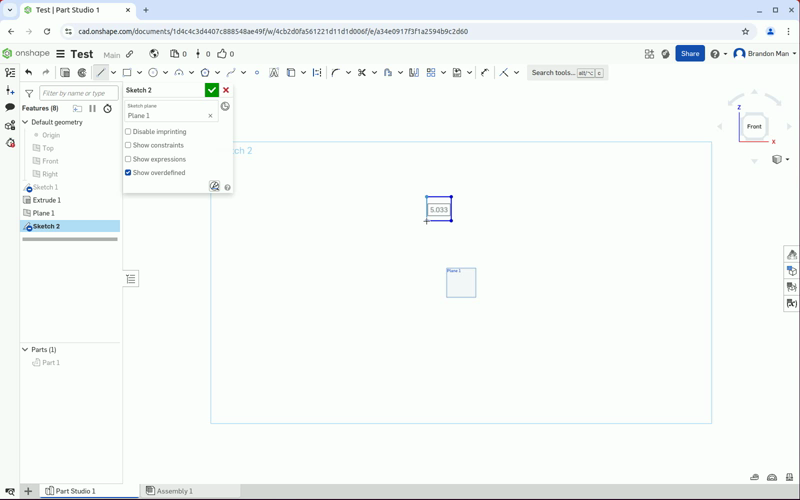
click(426, 220)
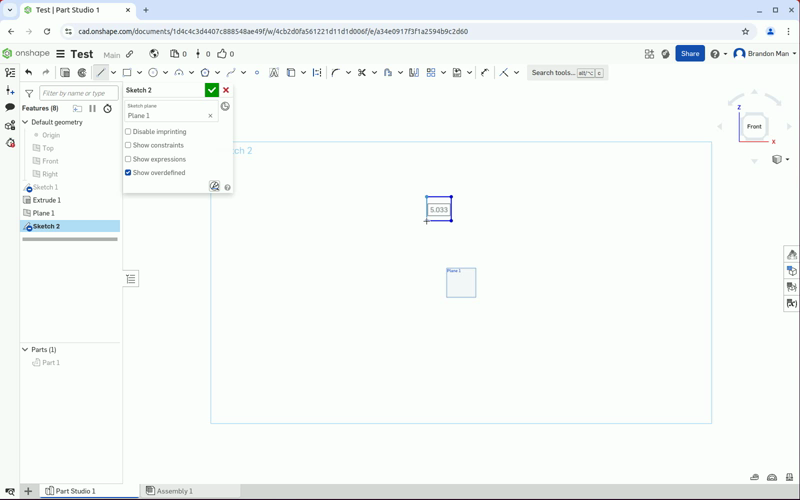
key(esc)
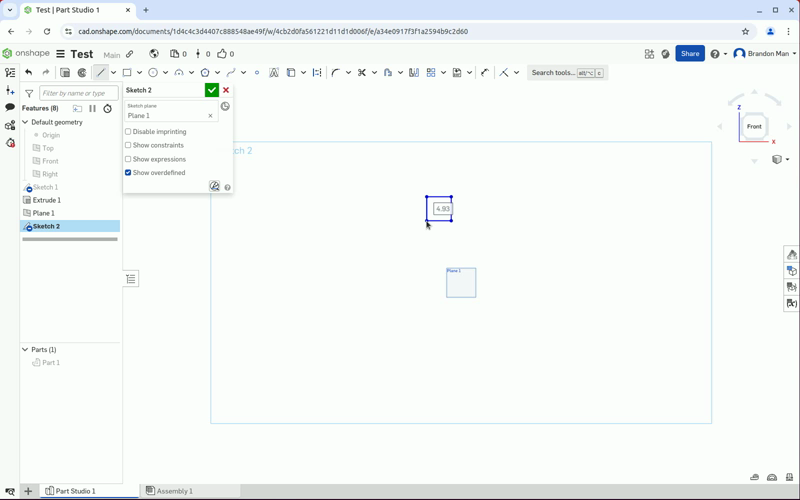
mouse_move(434, 210)
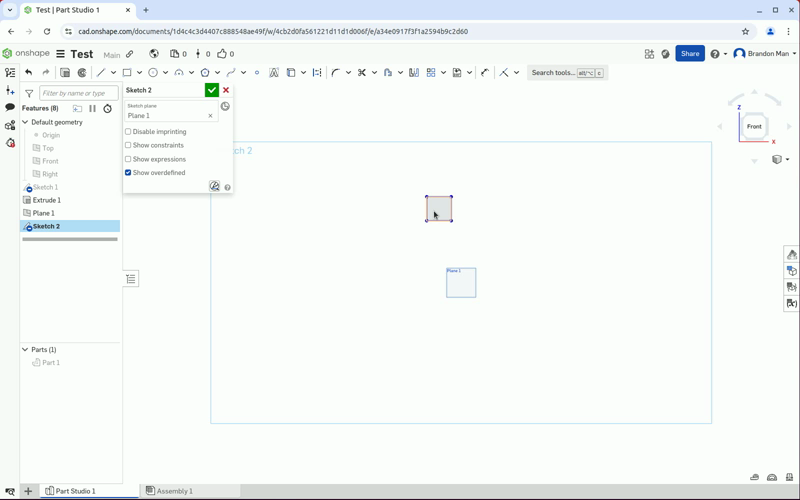
scroll(6)
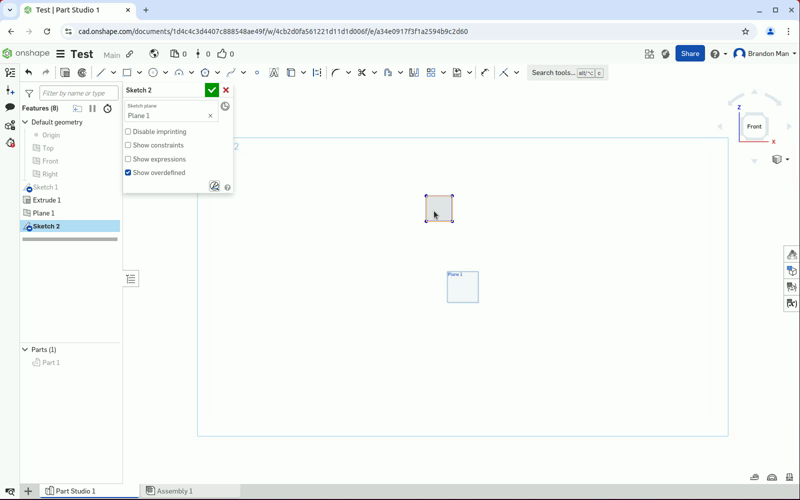
scroll(6)
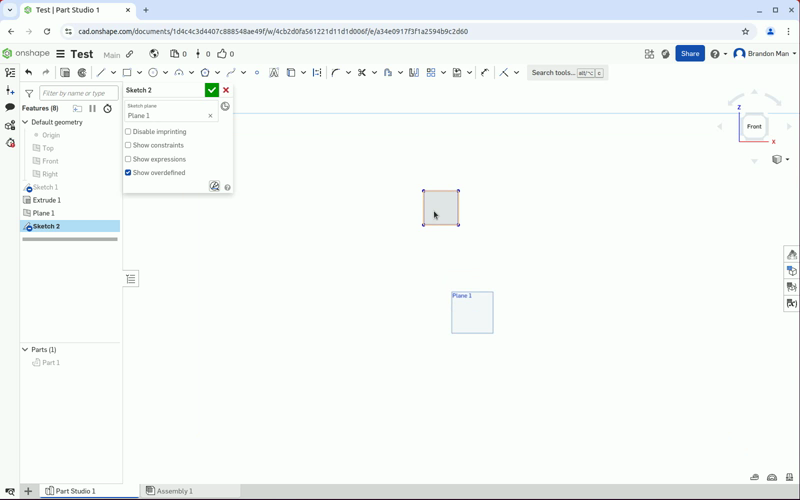
scroll(6)
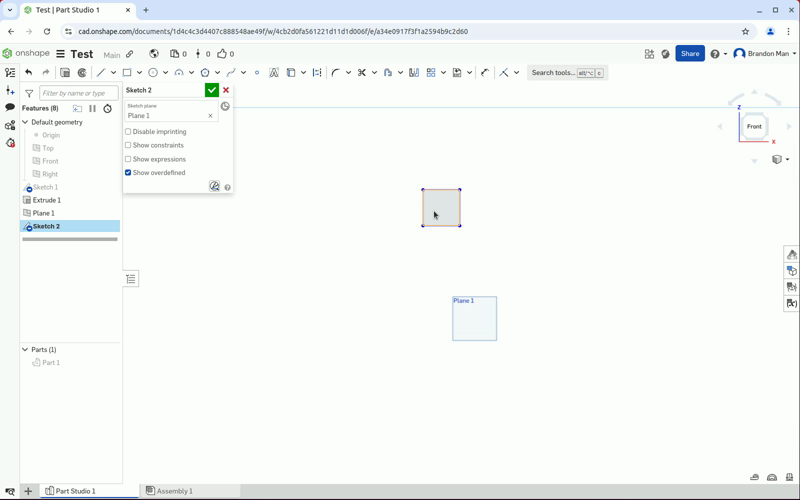
scroll(6)
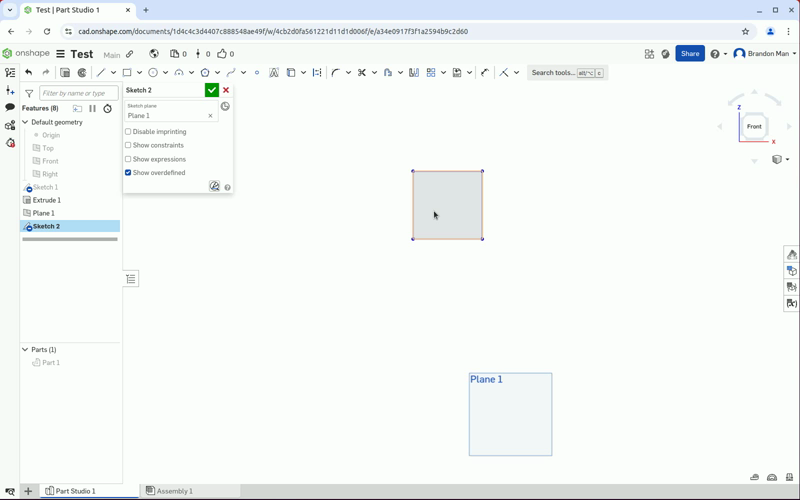
scroll(6)
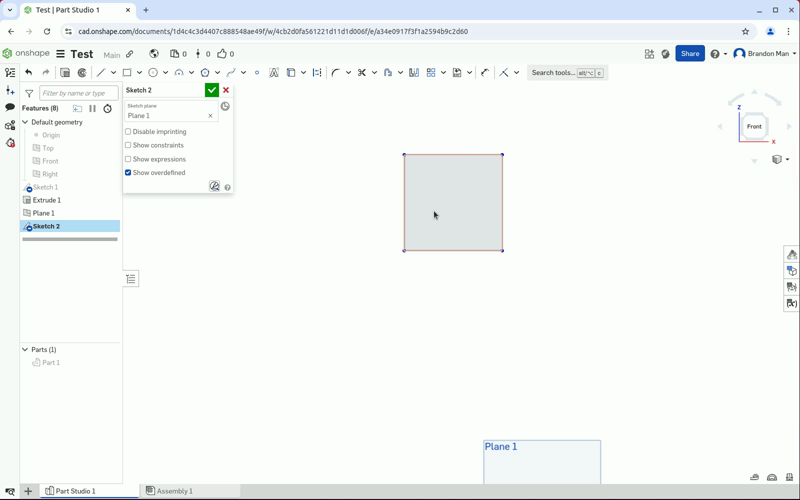
scroll(6)
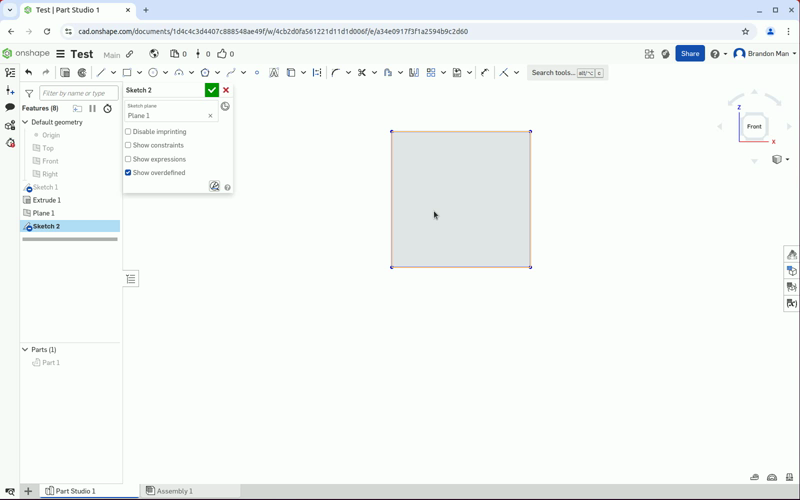
scroll(6)
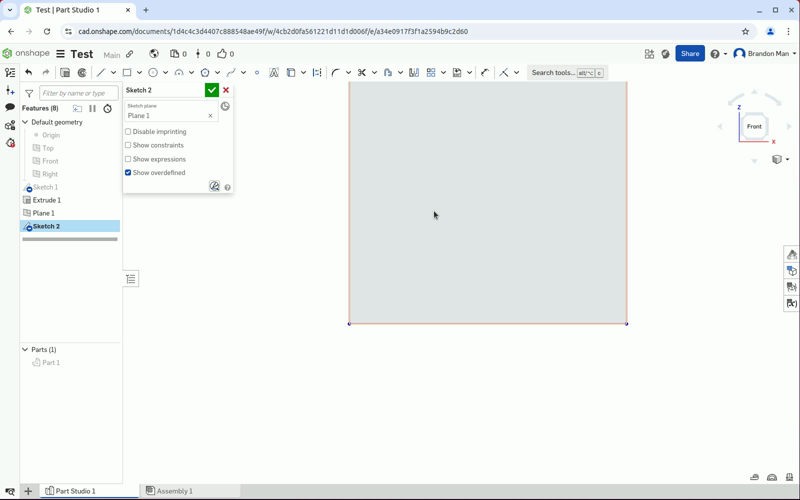
click(434, 210)
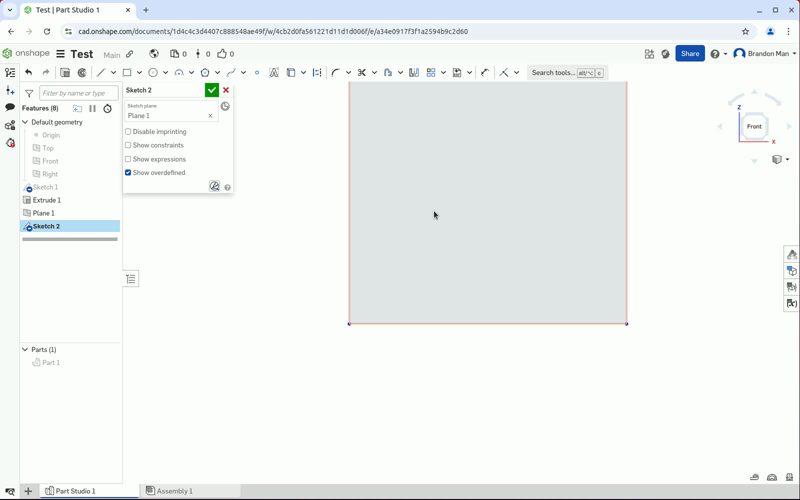
scroll(-6)
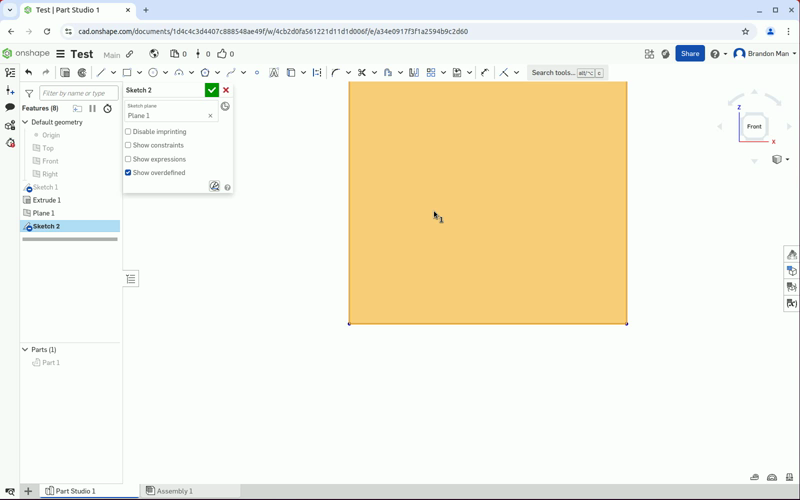
scroll(-6)
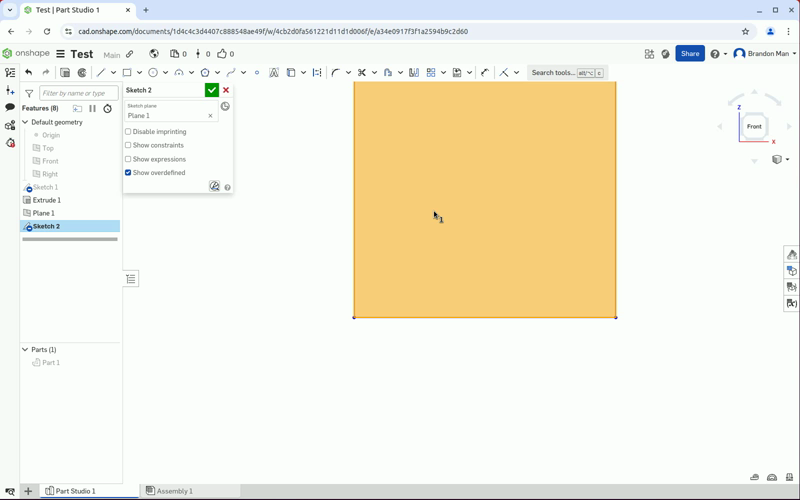
scroll(-6)
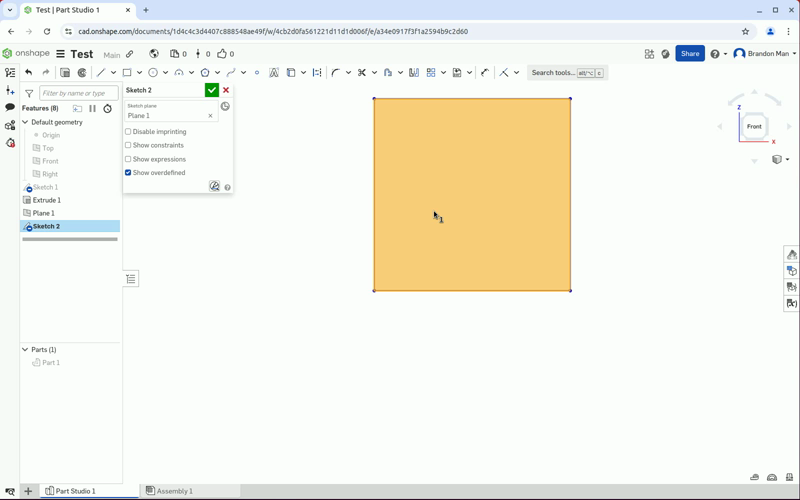
scroll(-6)
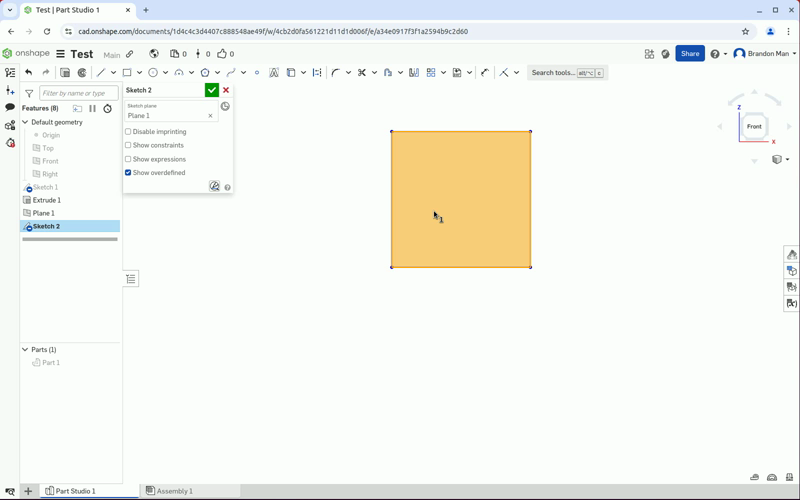
scroll(-6)
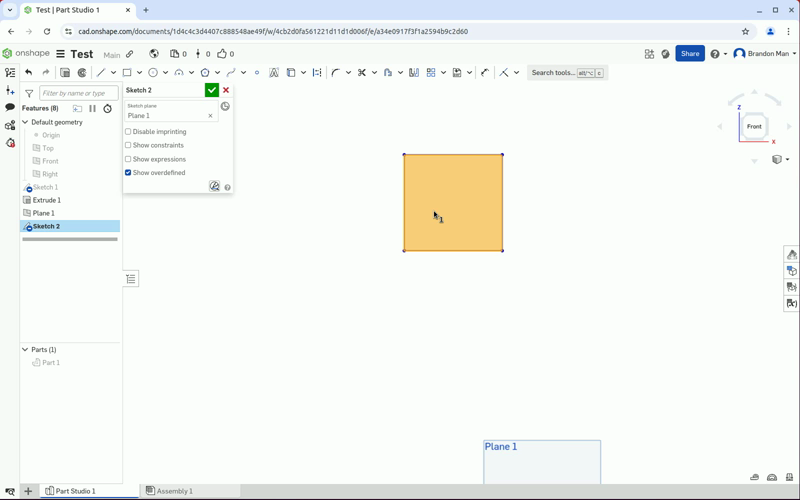
scroll(-6)
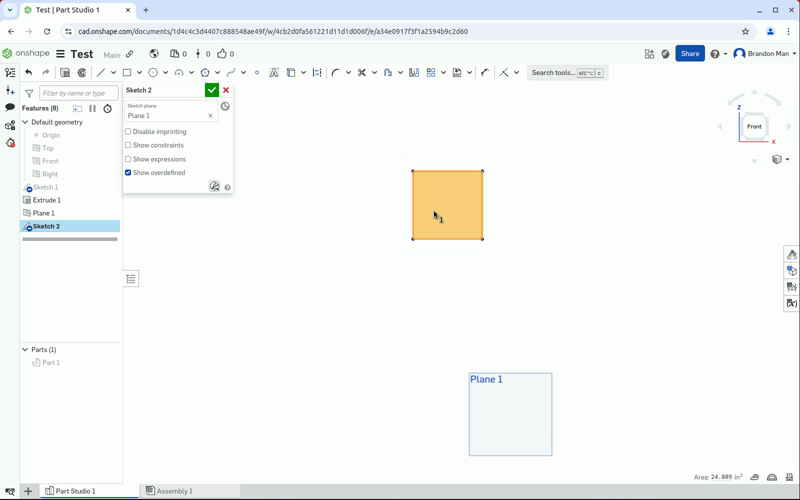
scroll(-6)
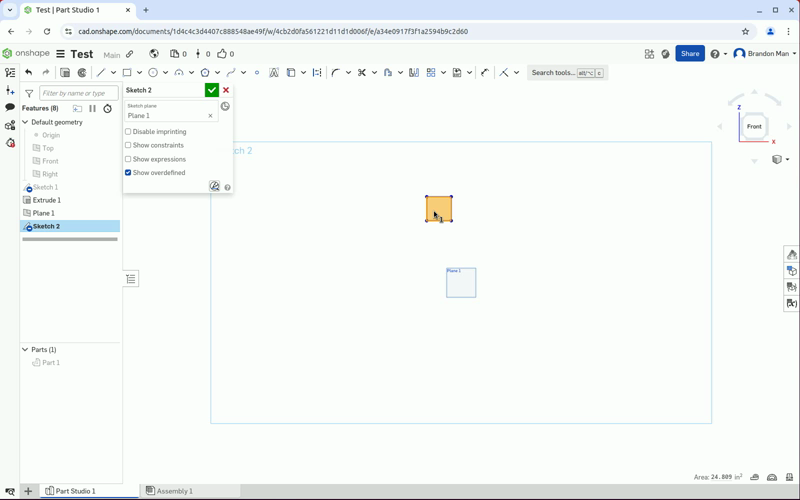
mouse_move(73, 352)
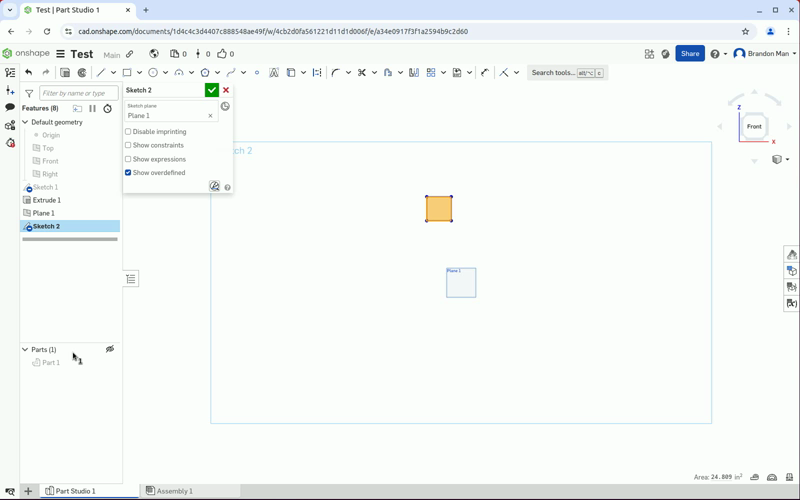
key(shift+y)
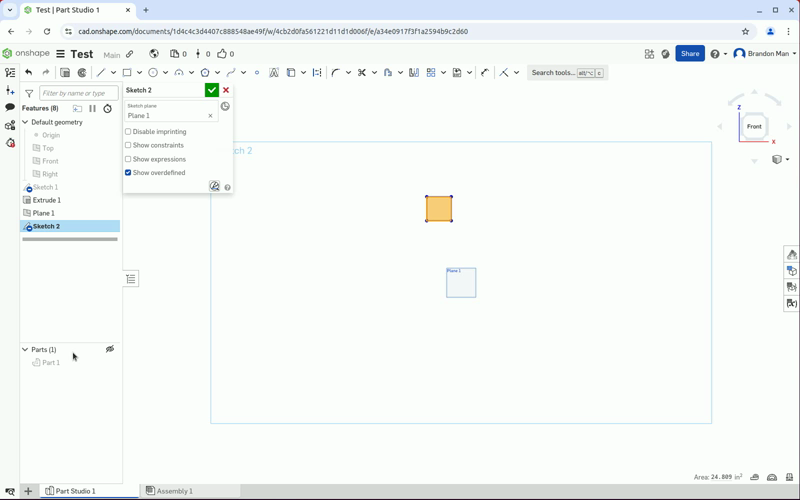
key(shift+e)
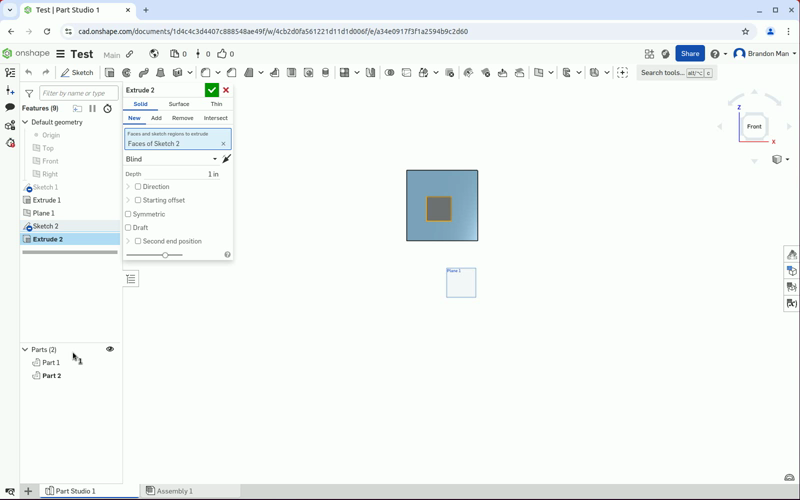
mouse_move(143, 106)
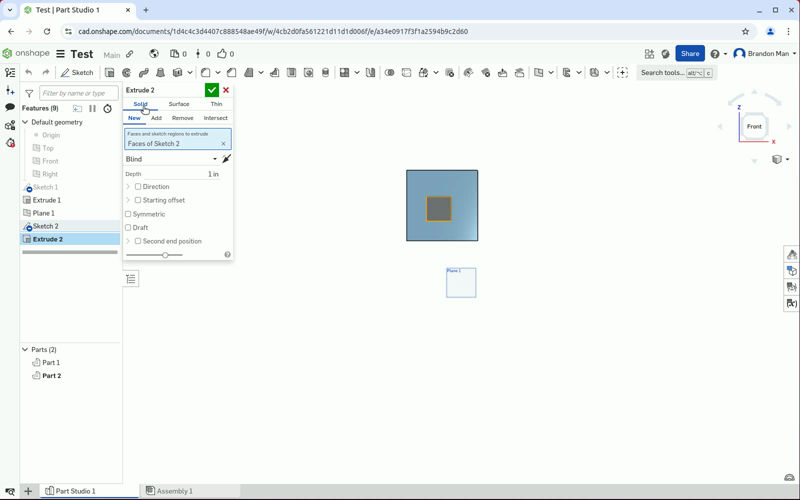
click(143, 106)
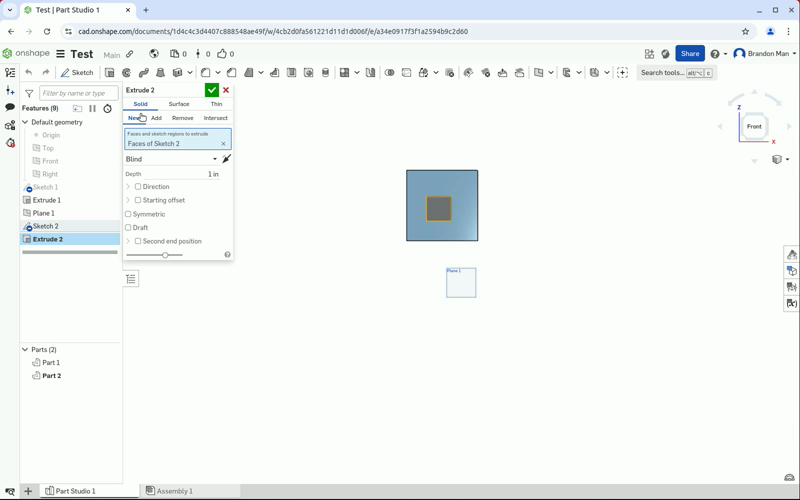
mouse_move(137, 120)
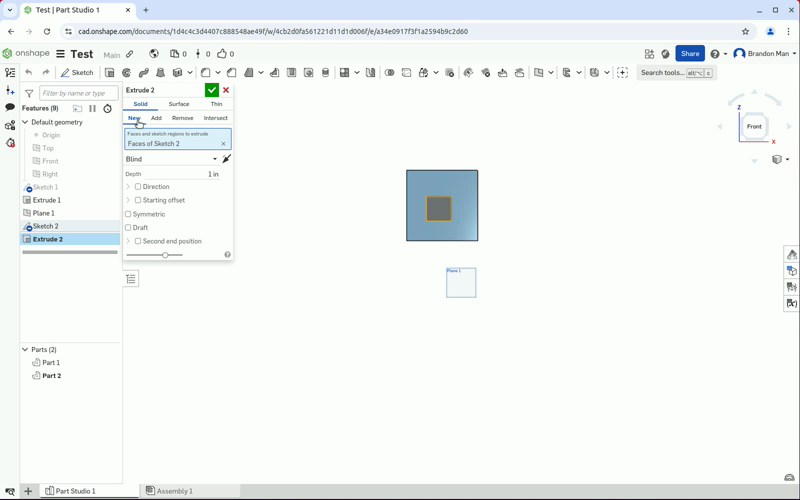
click(137, 120)
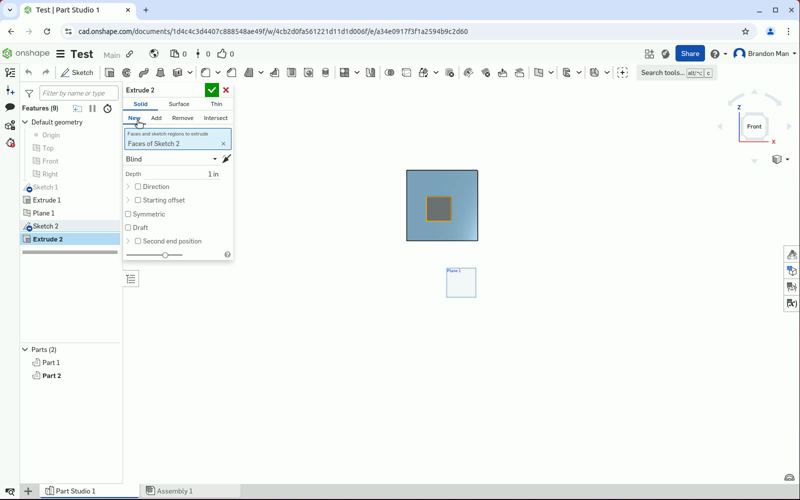
key(tab, 4)
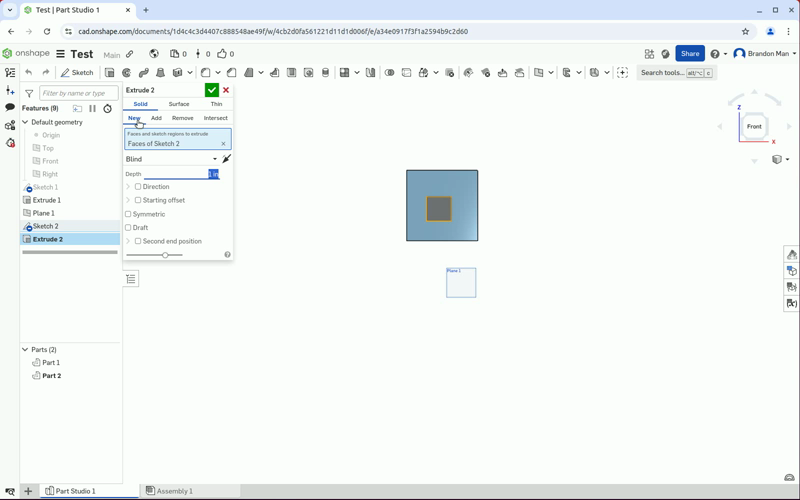
text(4.814)
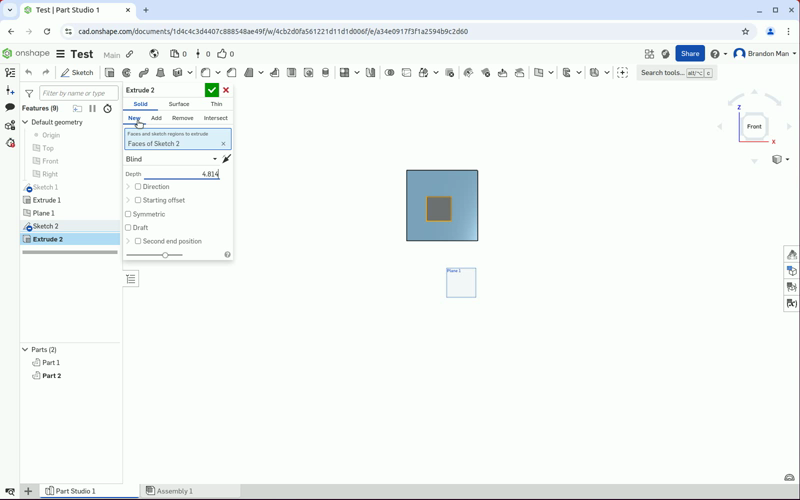
key(enter)
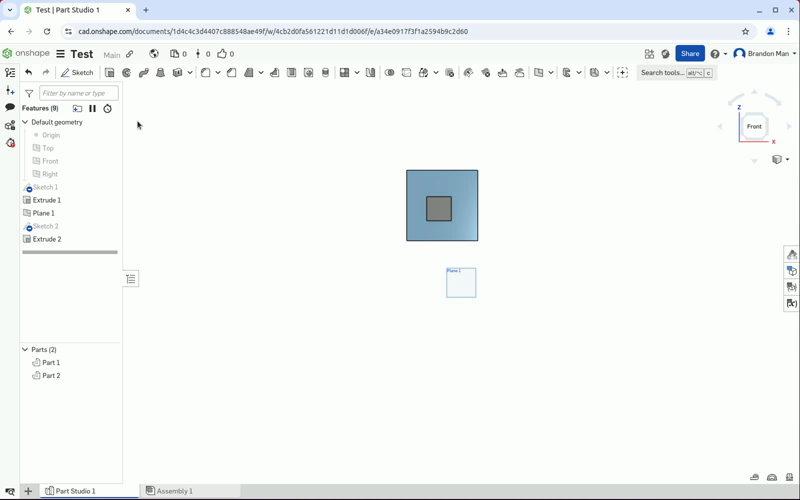
key(shift+h)
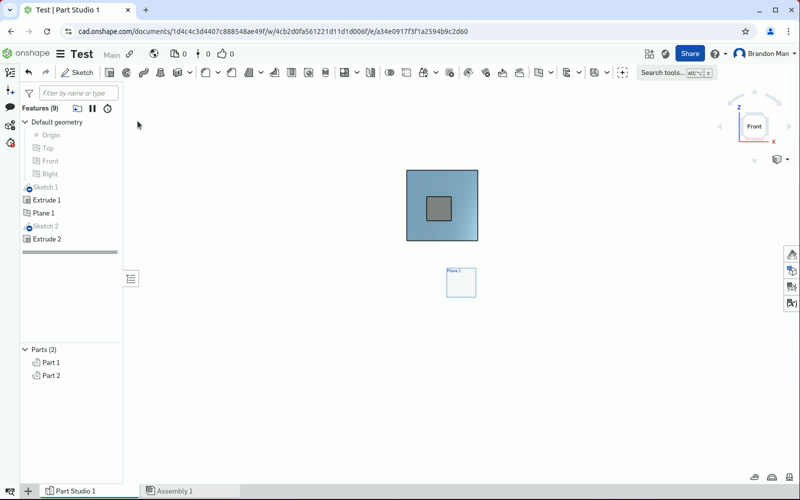
key(shift+h)
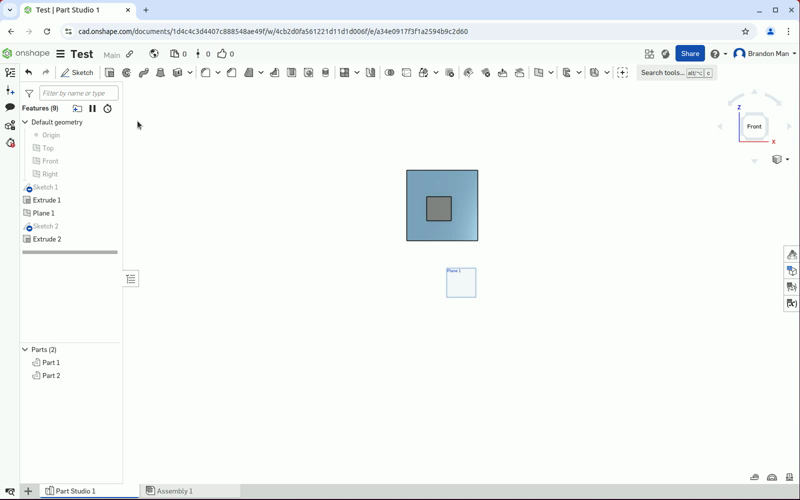
mouse_move(73, 189)
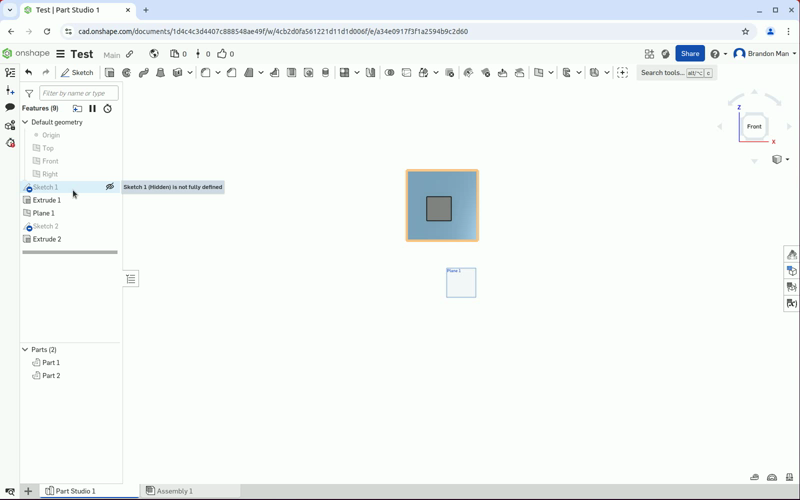
click(73, 189)
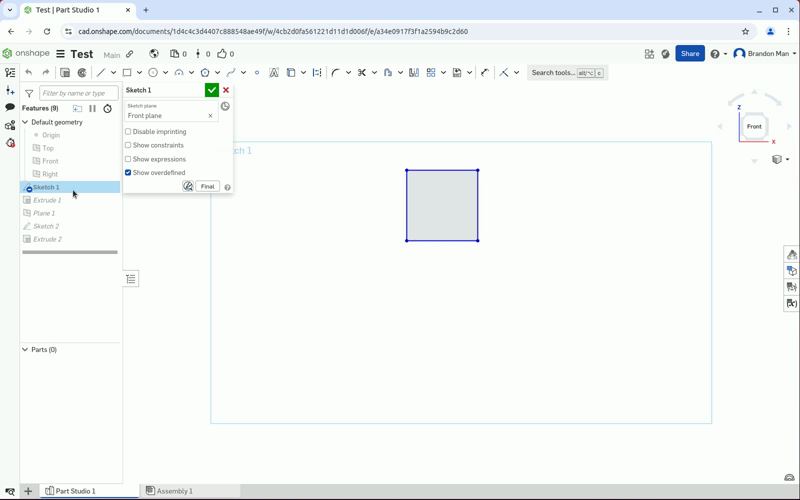
mouse_move(229, 92)
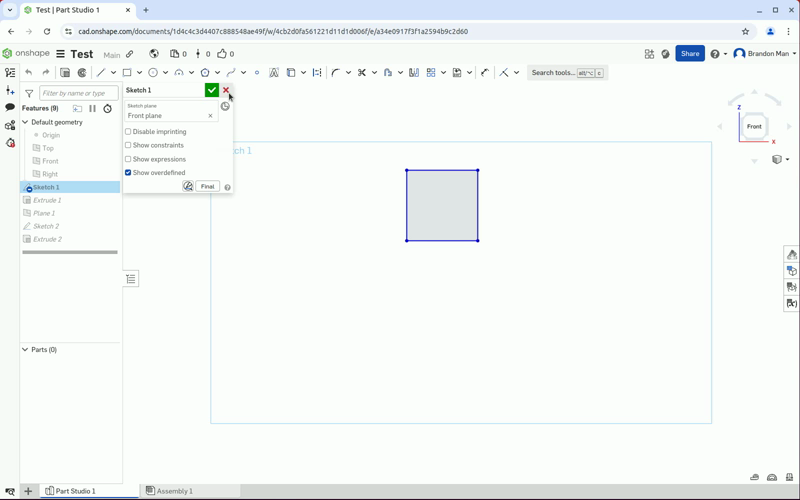
click(229, 92)
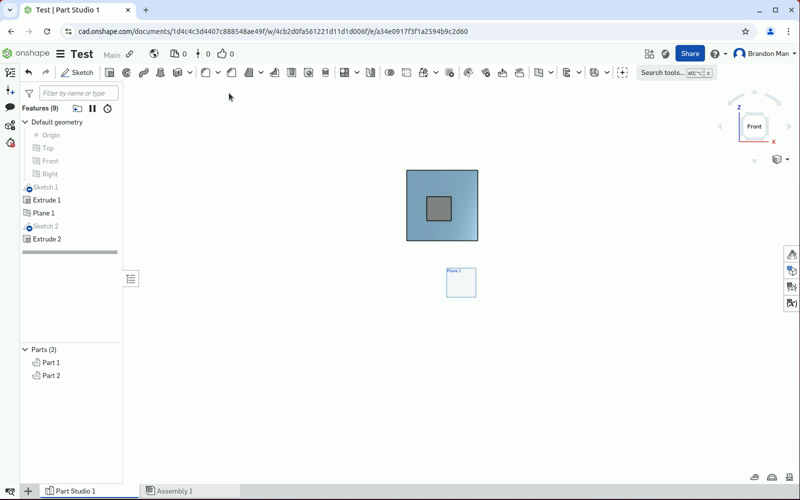
mouse_move(73, 352)
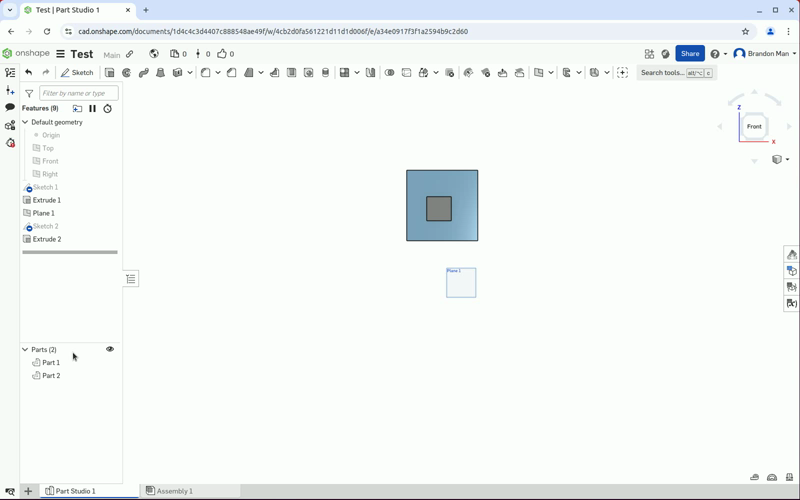
key(y)
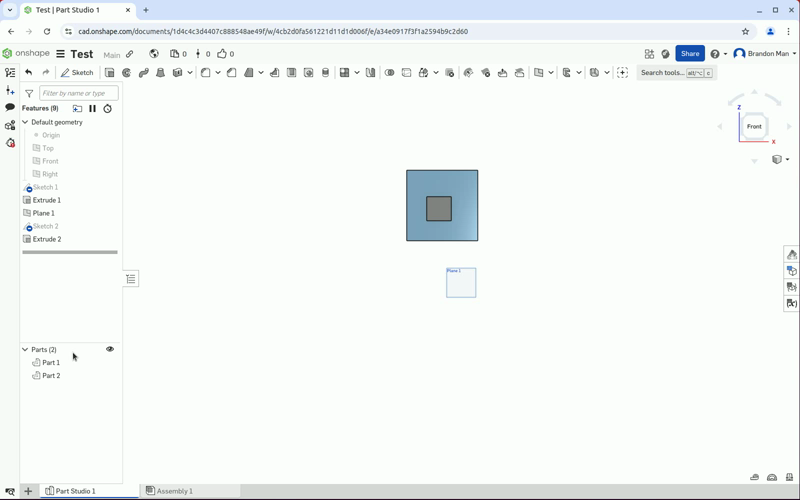
key(shift+p)
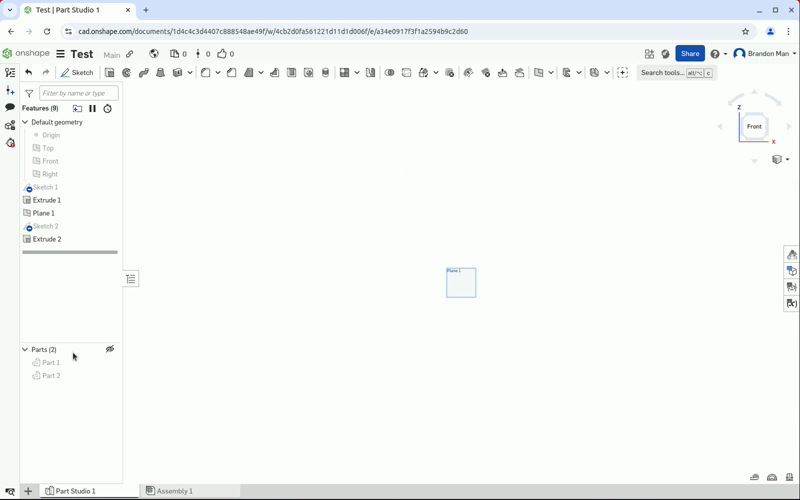
key(space)
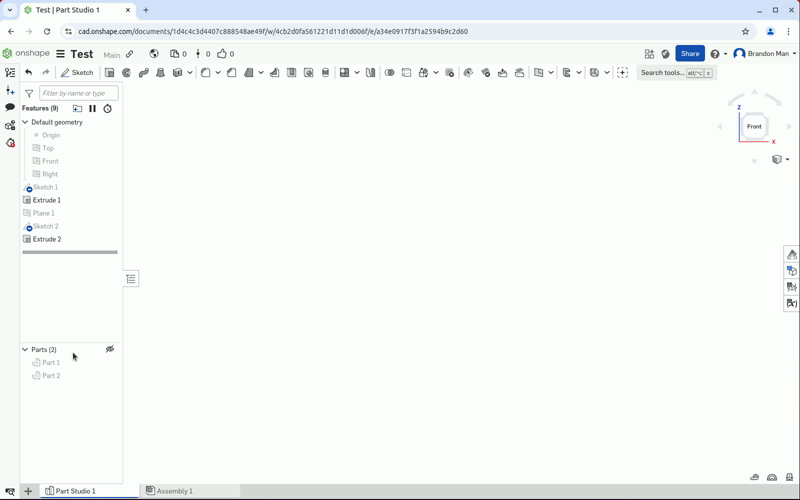
key_down(shift)
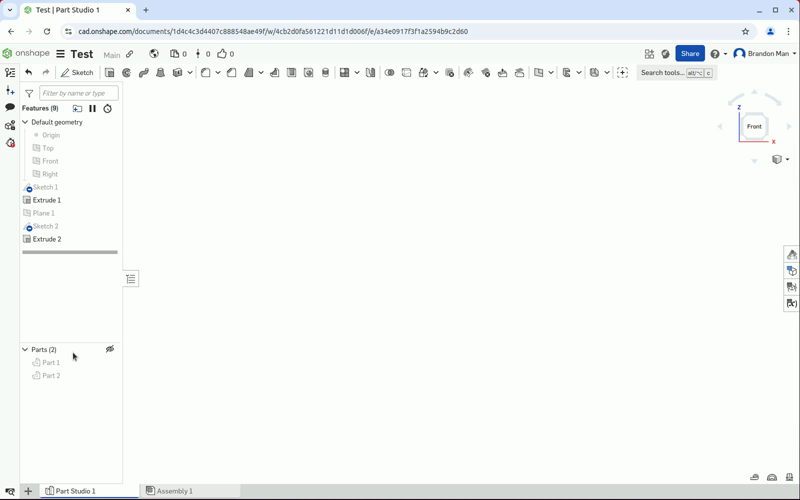
key(left)
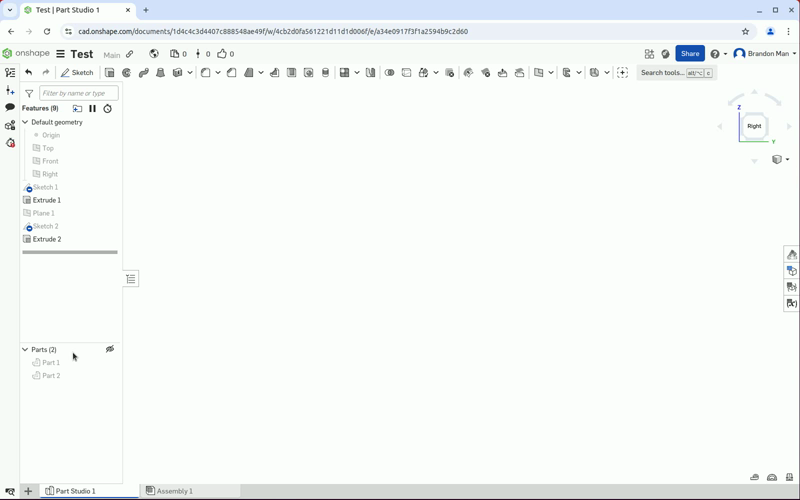
key_up(shift)
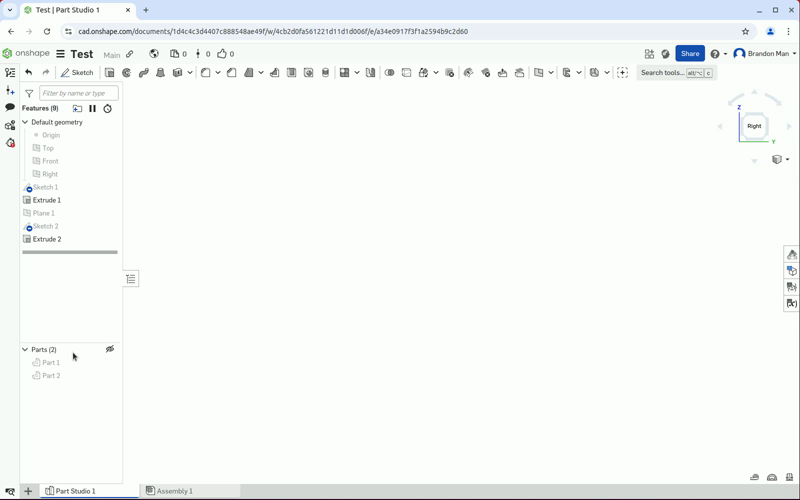
mouse_move(73, 352)
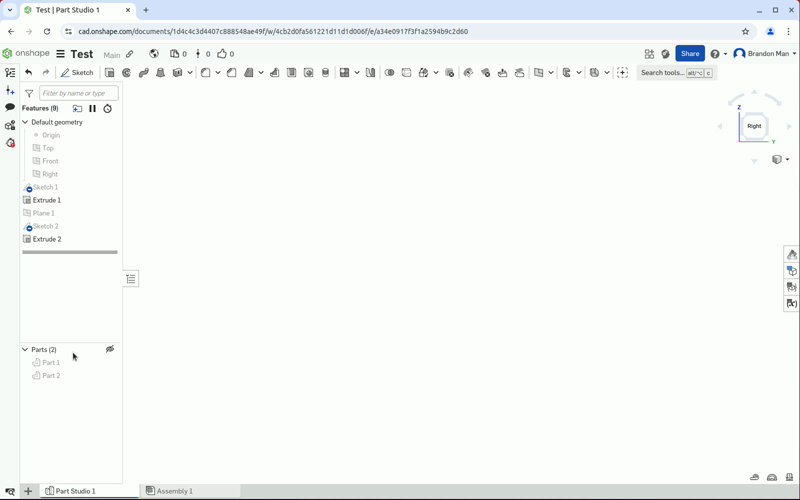
key(shift+y)
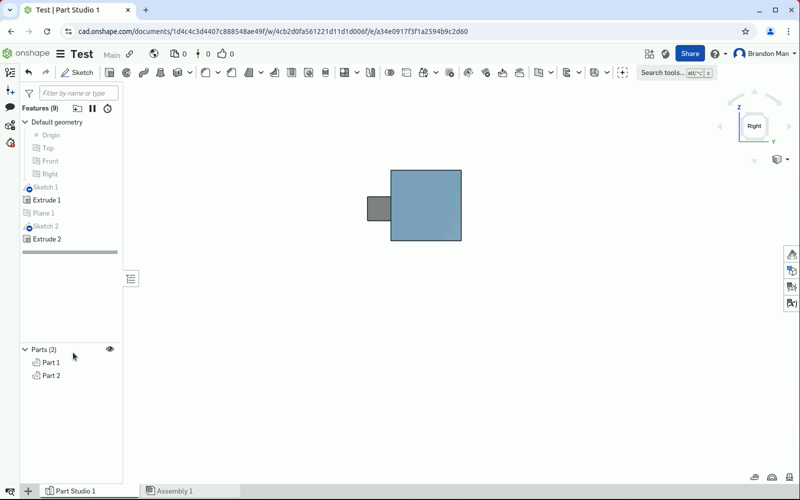
mouse_move(541, 75)
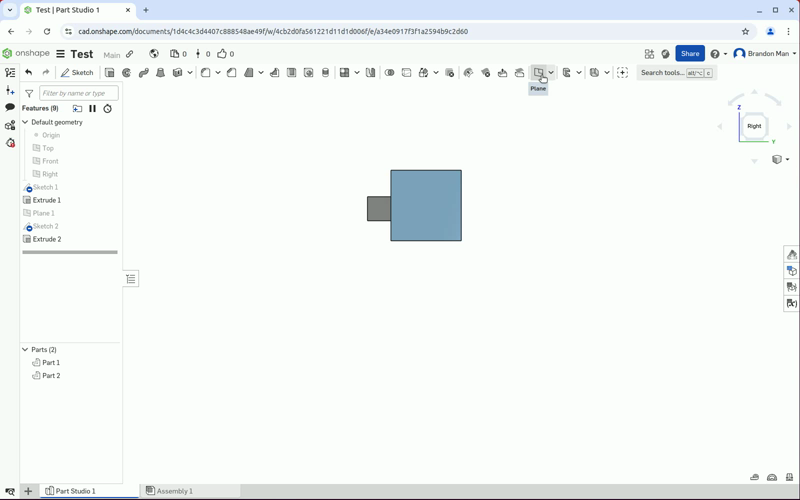
click(541, 75)
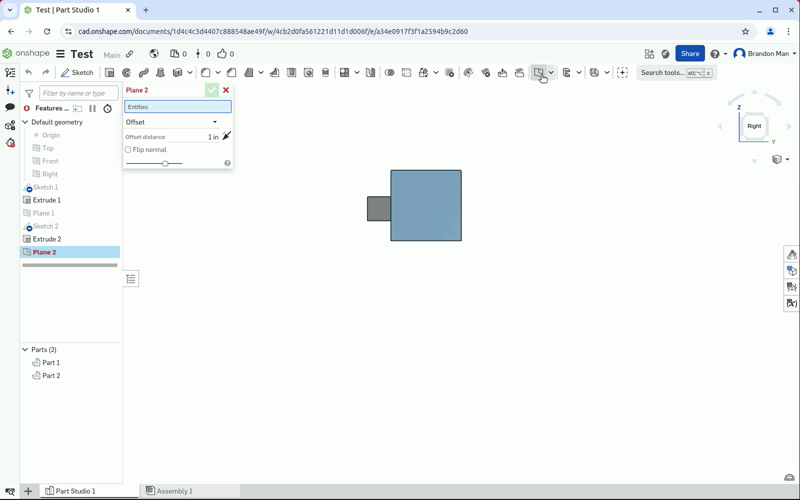
mouse_move(73, 176)
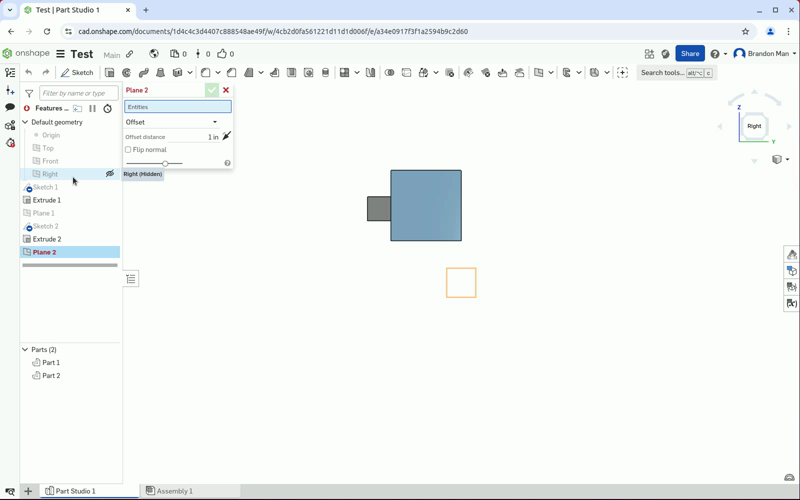
click(73, 176)
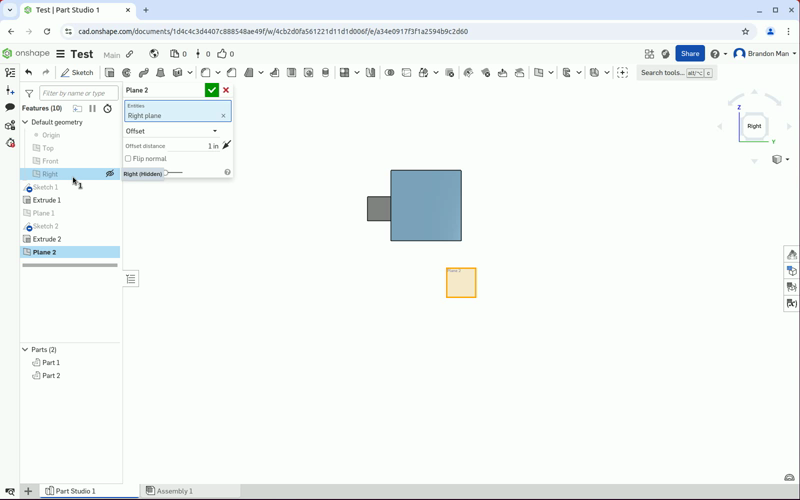
key(tab, 2)
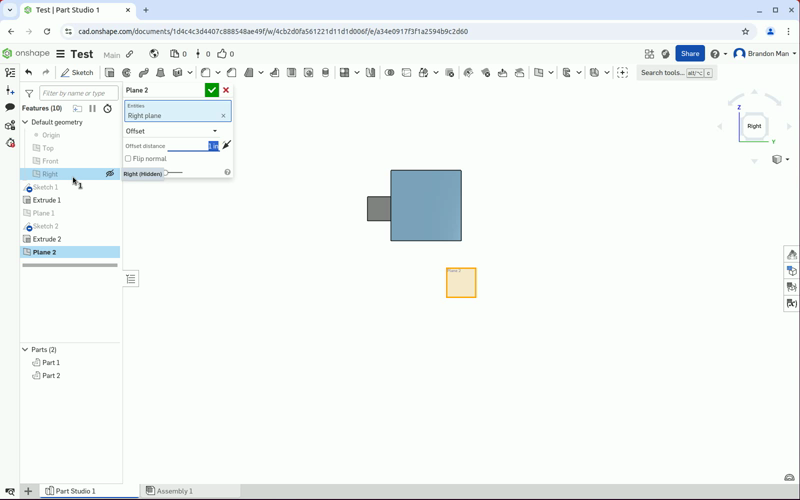
text(3.358)
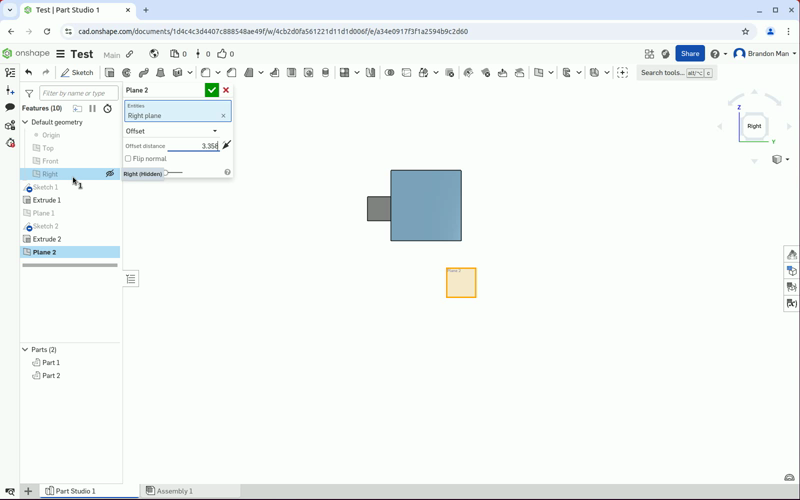
key(enter, 2)
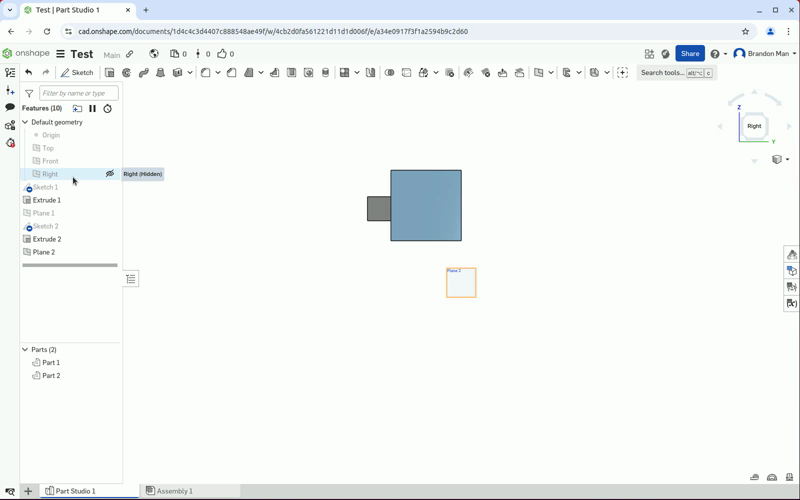
key(shift+s)
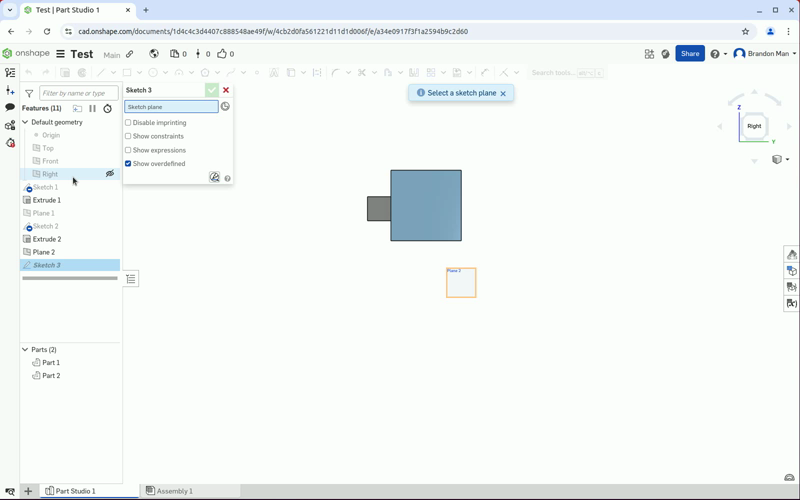
mouse_move(73, 254)
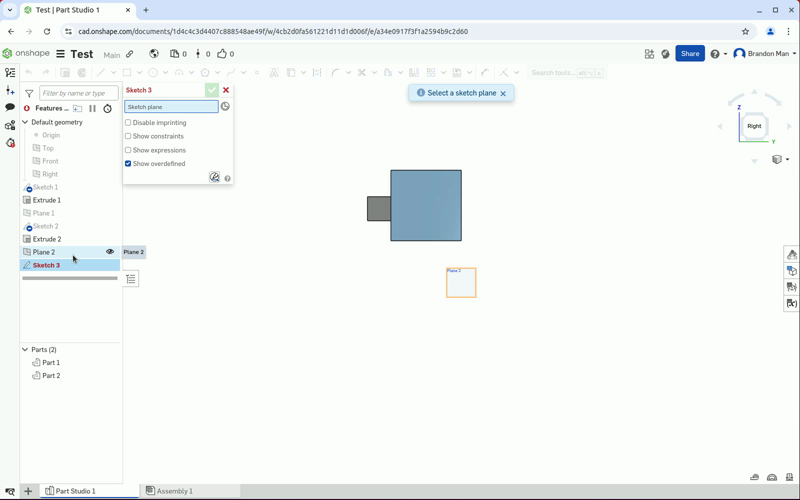
click(73, 254)
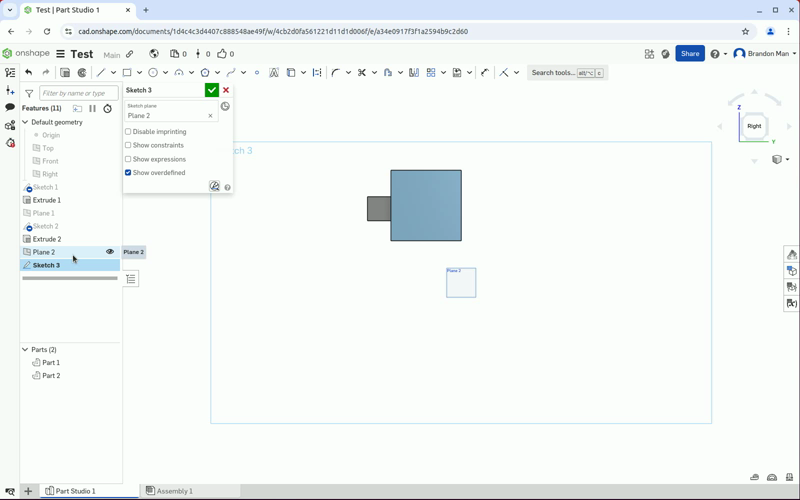
mouse_move(73, 352)
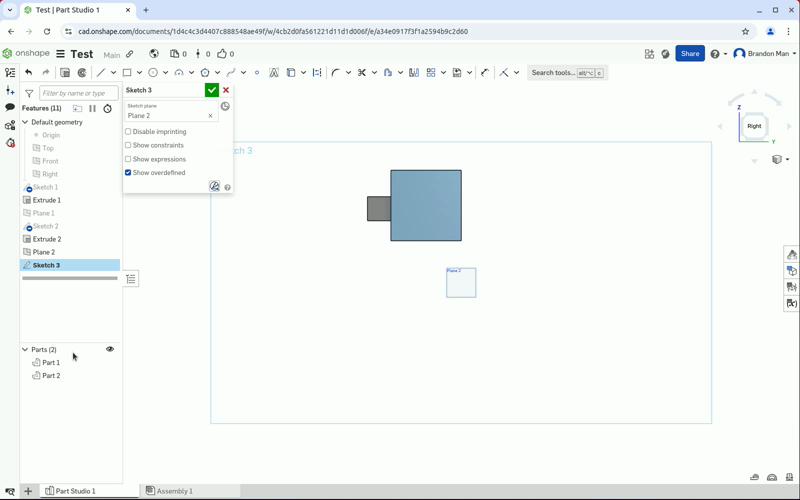
key(y)
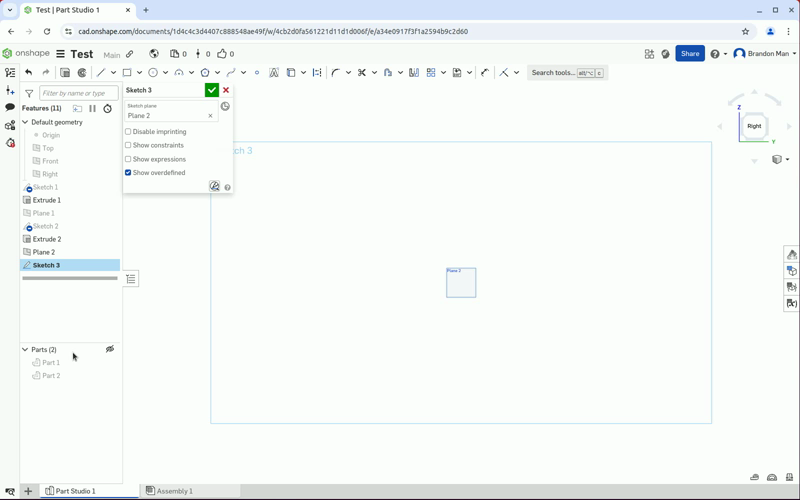
key(c)
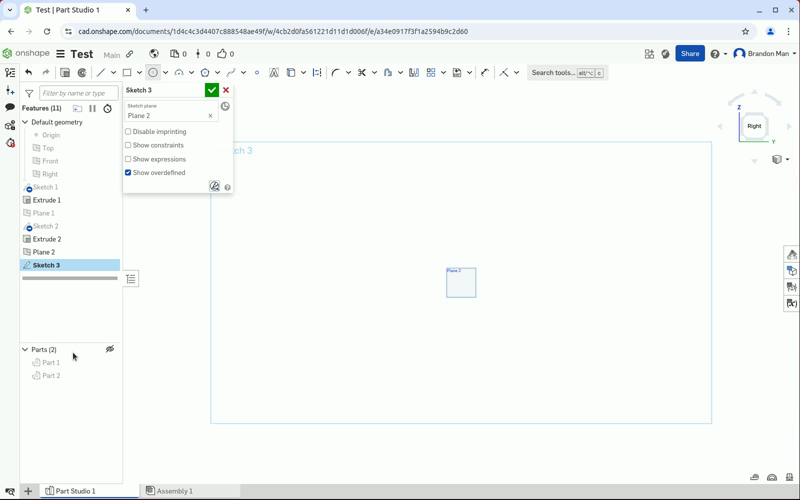
key_down(shift)
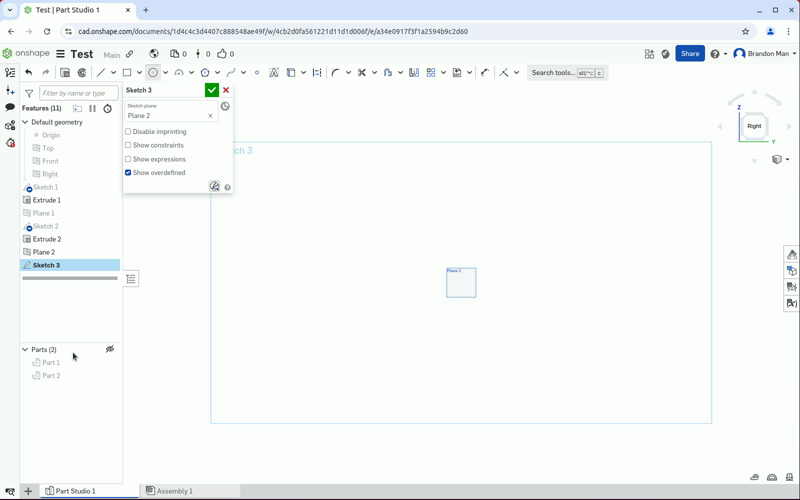
mouse_move(427, 206)
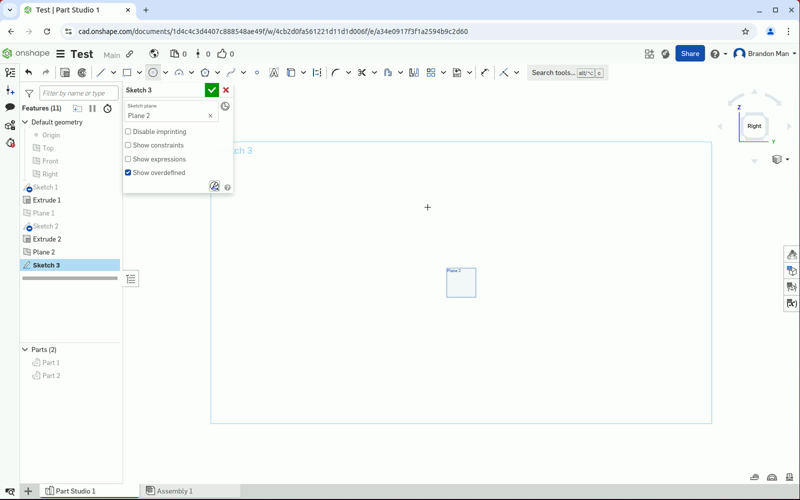
click(427, 206)
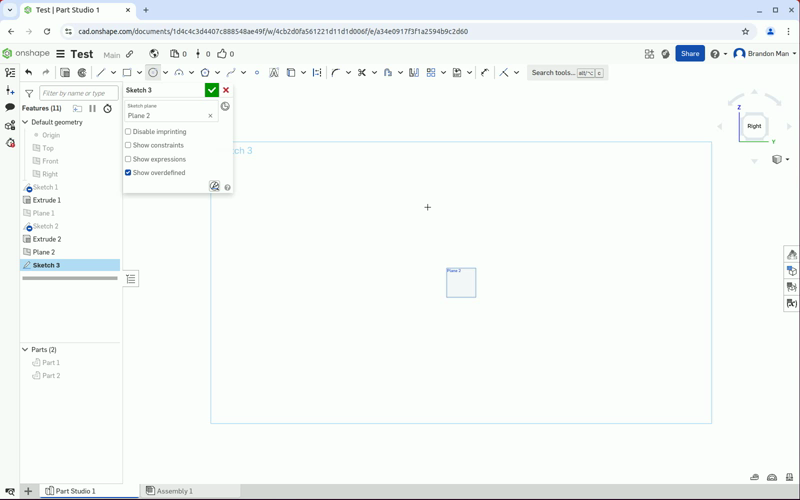
key_up(shift)
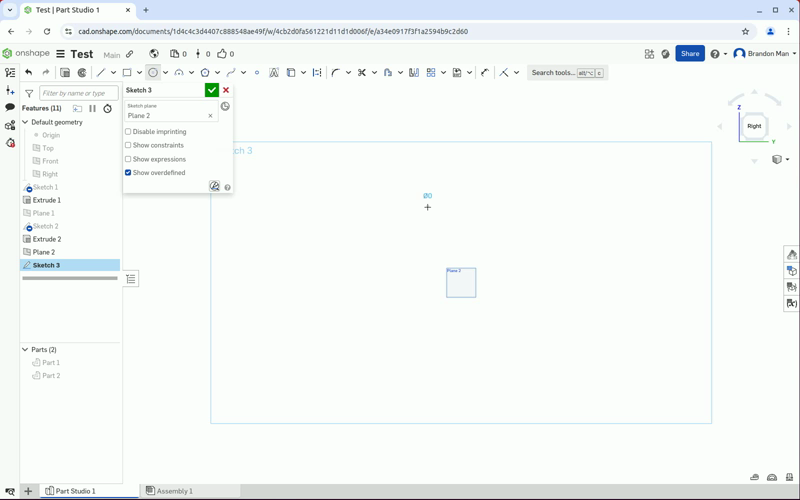
mouse_move(438, 206)
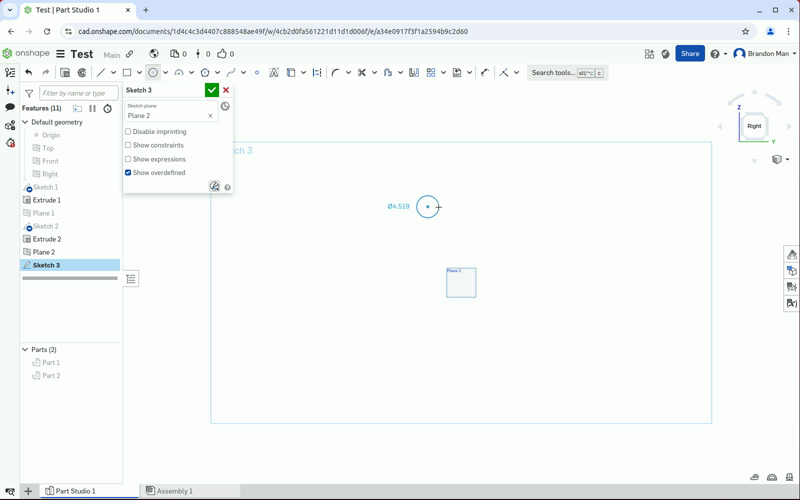
click(438, 206)
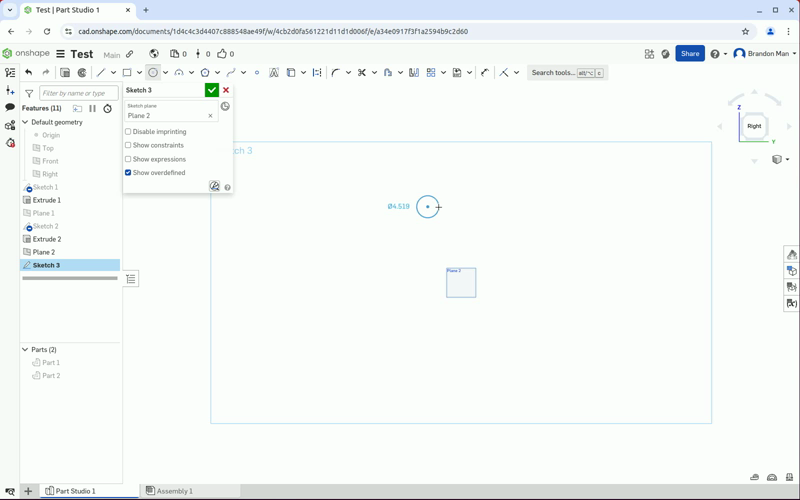
key(esc)
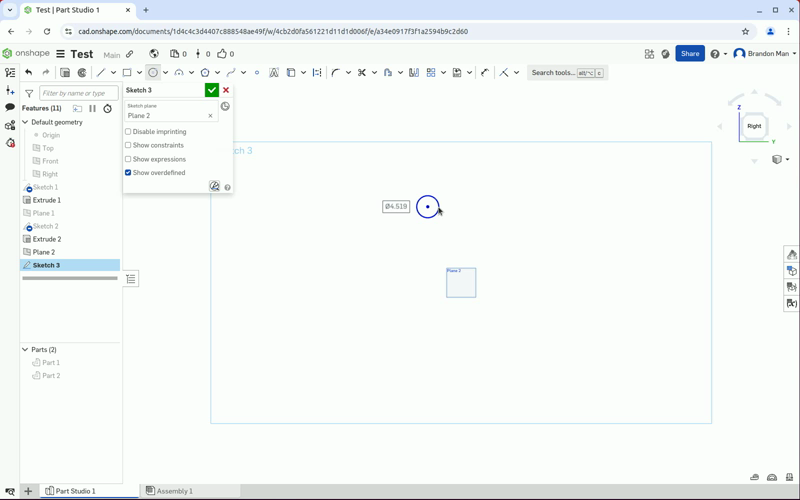
mouse_move(430, 196)
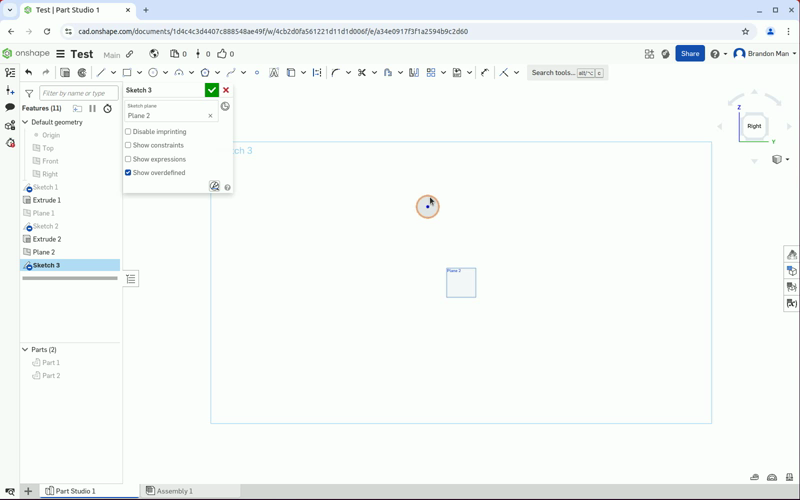
scroll(6)
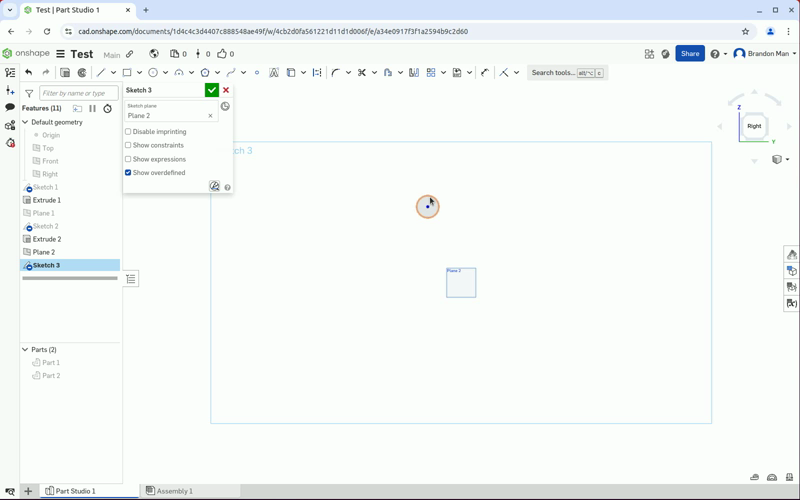
scroll(6)
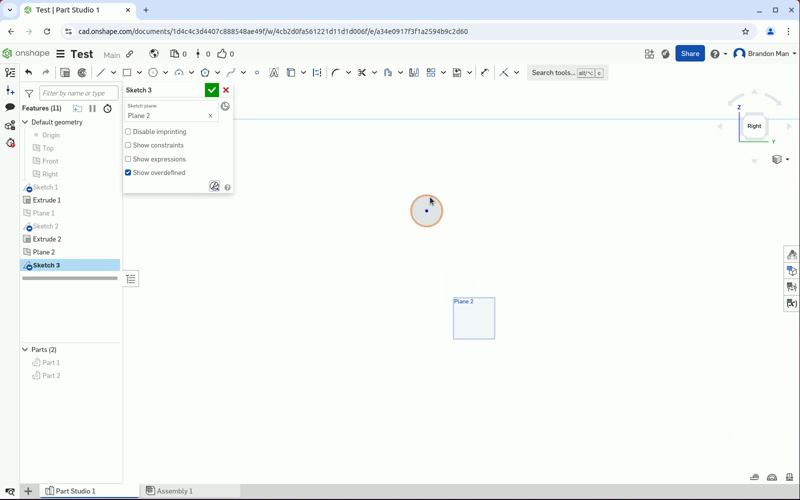
scroll(6)
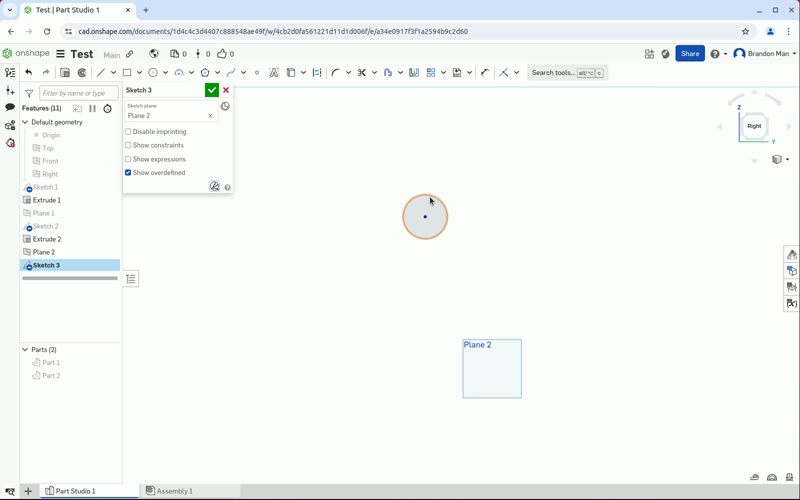
scroll(6)
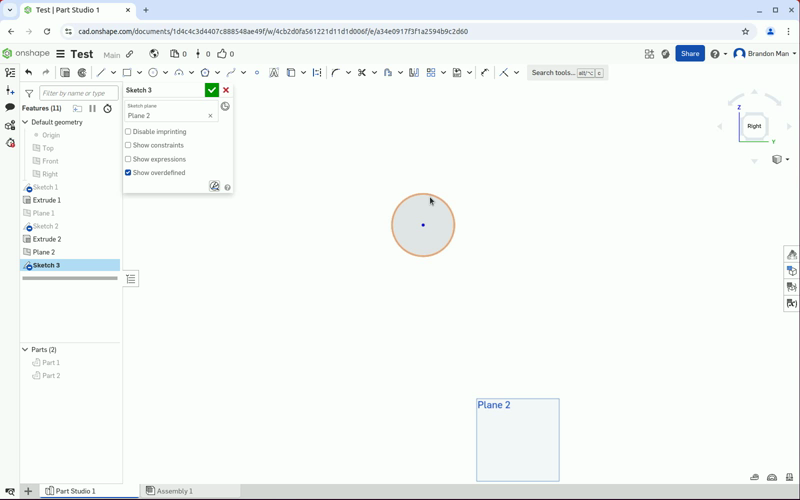
scroll(6)
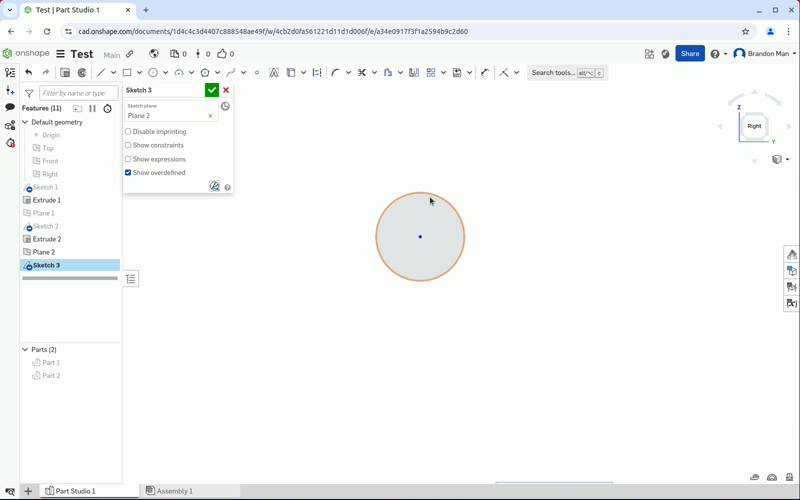
scroll(6)
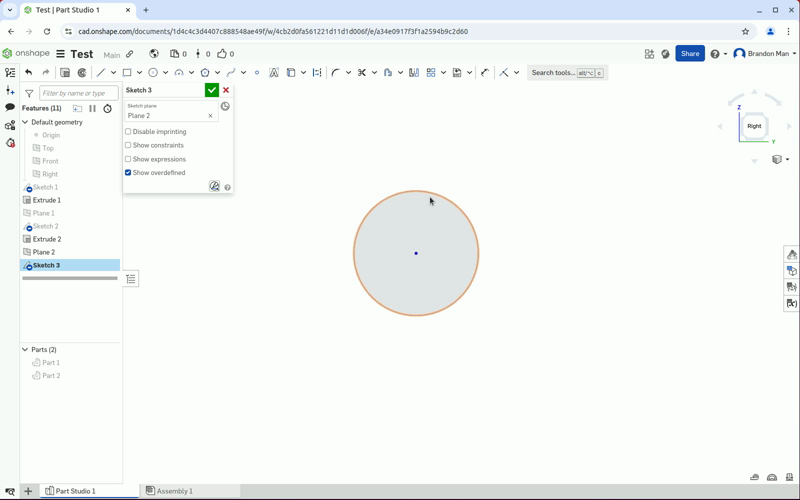
scroll(6)
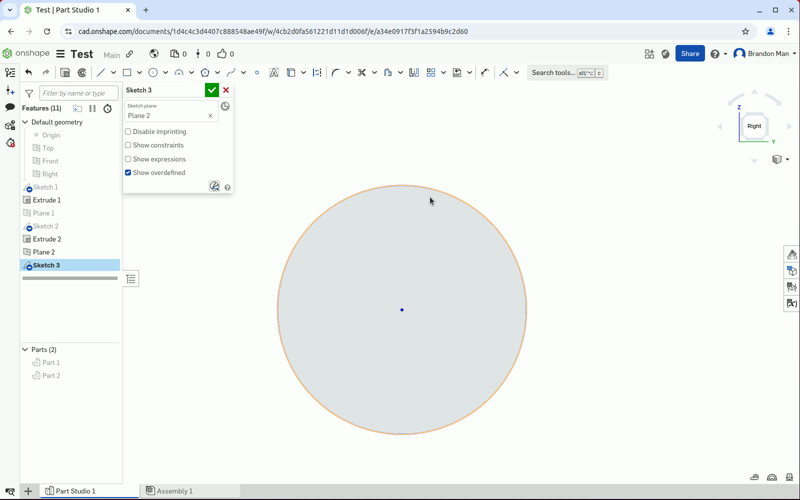
click(430, 196)
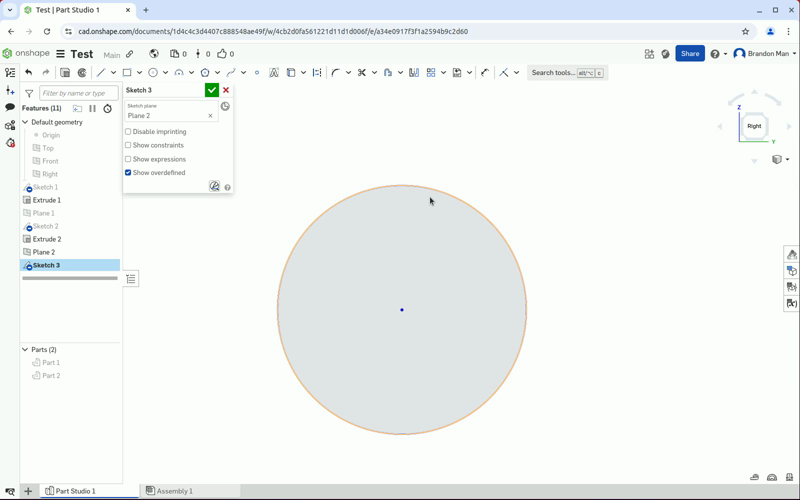
scroll(-6)
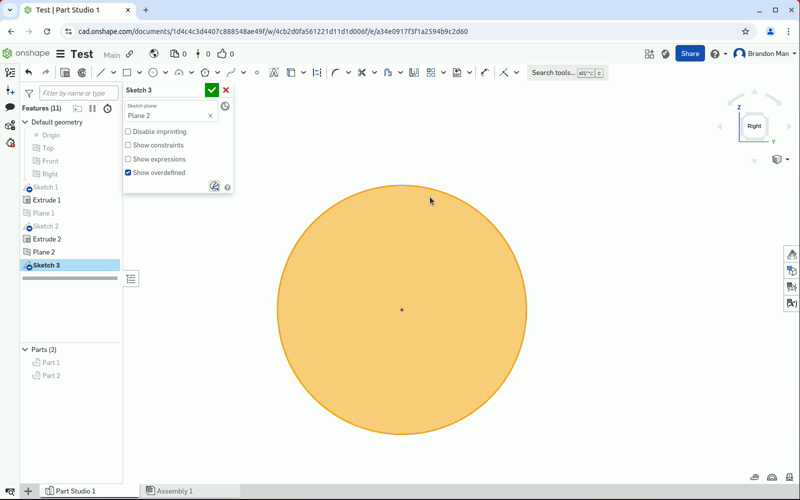
scroll(-6)
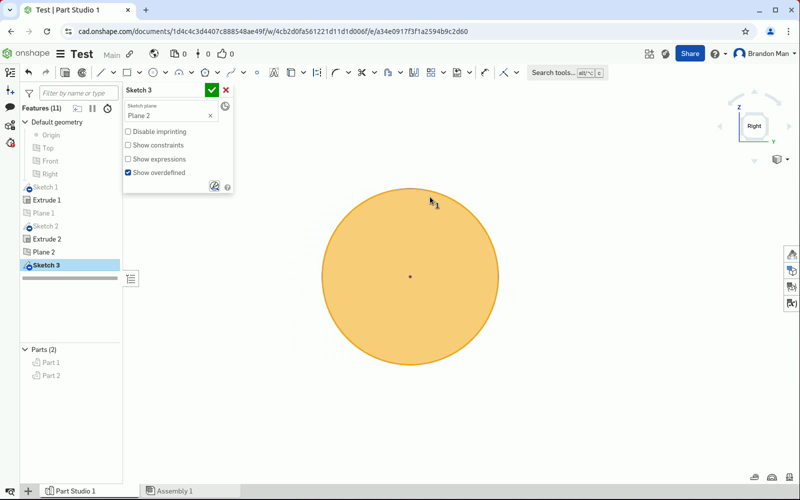
scroll(-6)
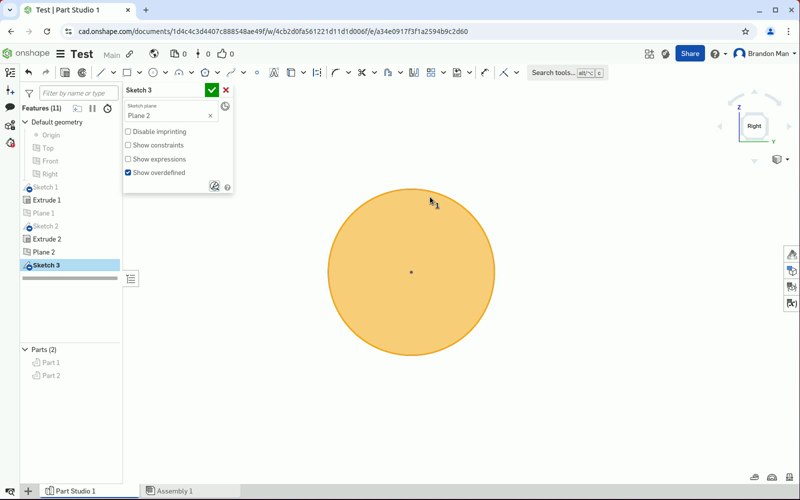
scroll(-6)
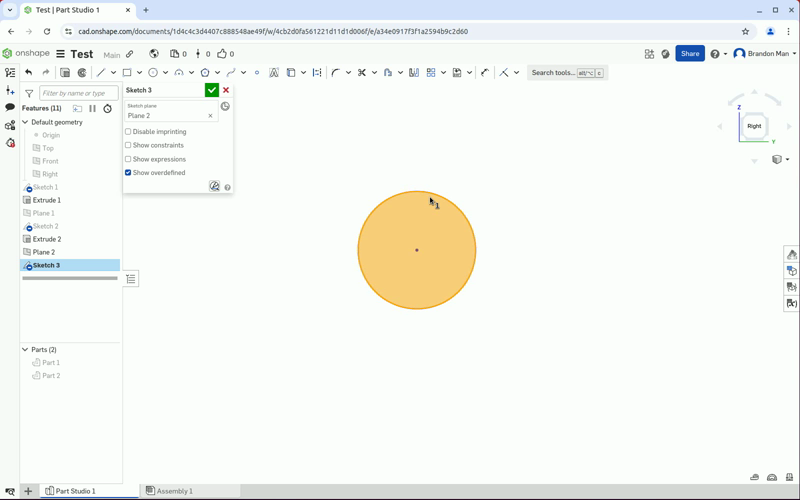
scroll(-6)
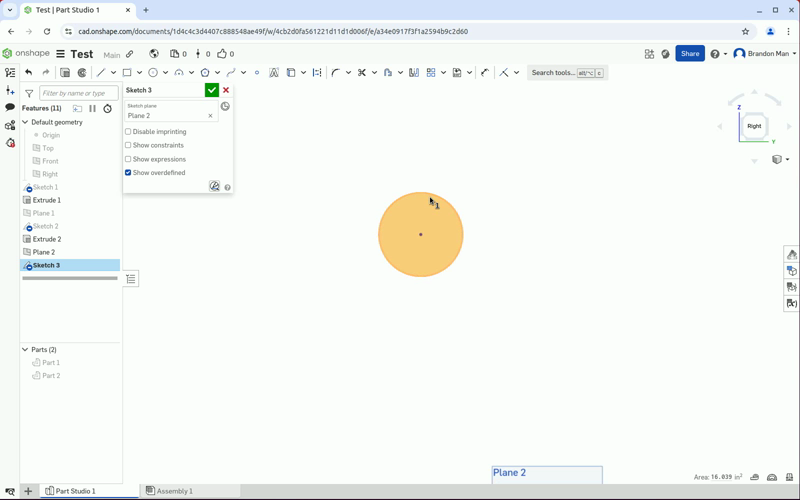
scroll(-6)
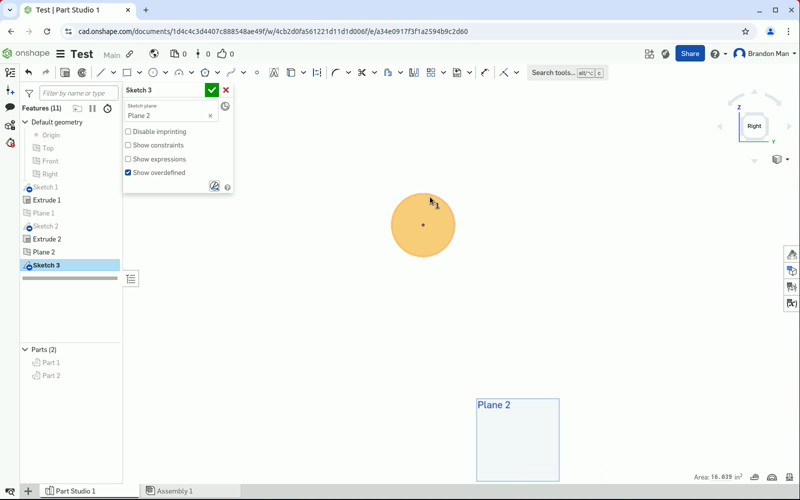
scroll(-6)
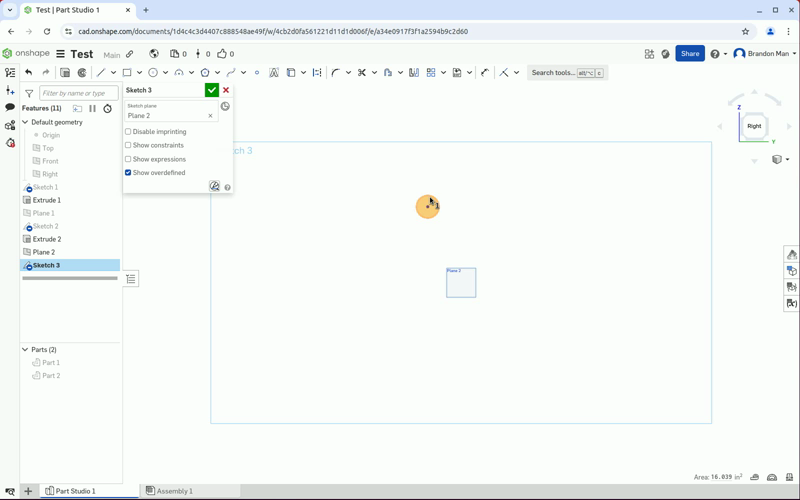
mouse_move(73, 352)
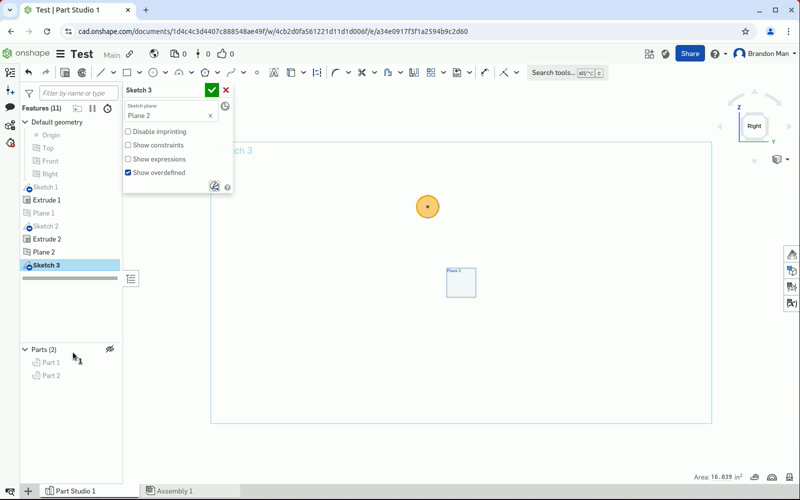
key(shift+y)
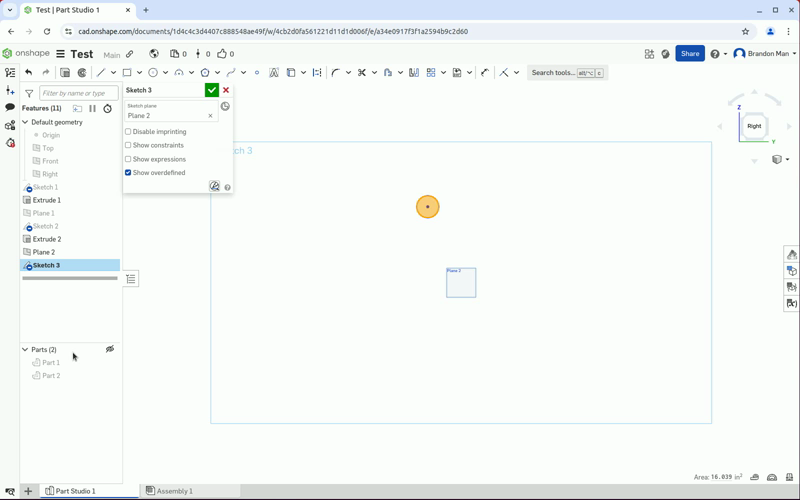
key(shift+e)
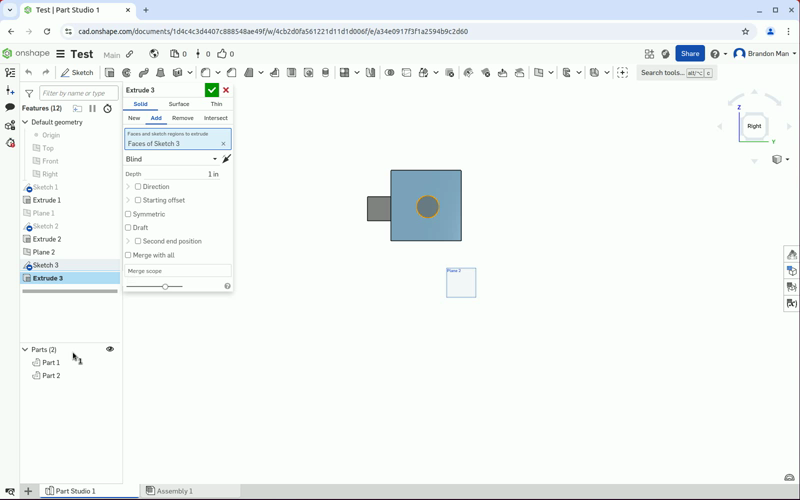
mouse_move(143, 106)
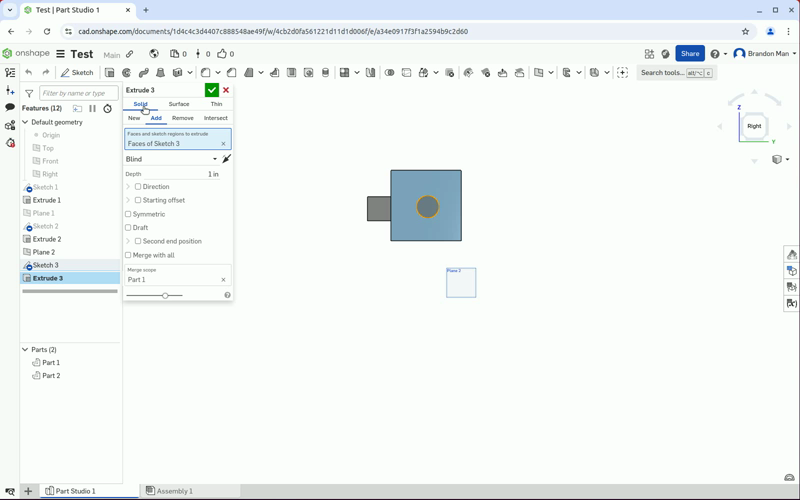
click(143, 106)
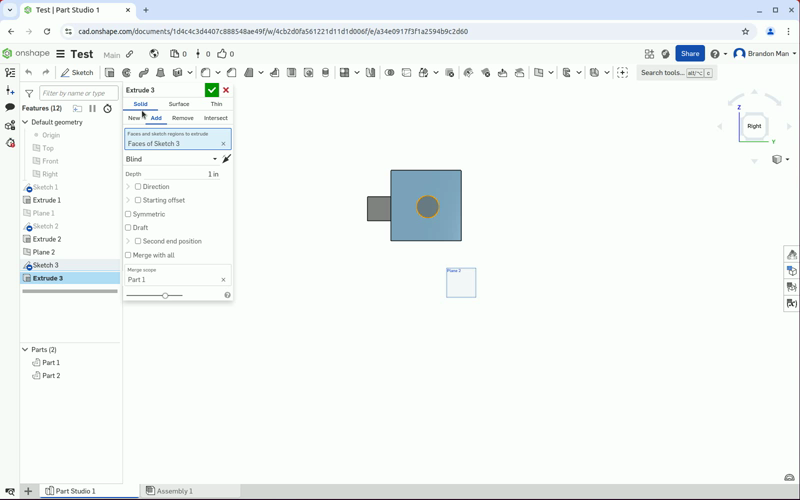
mouse_move(137, 120)
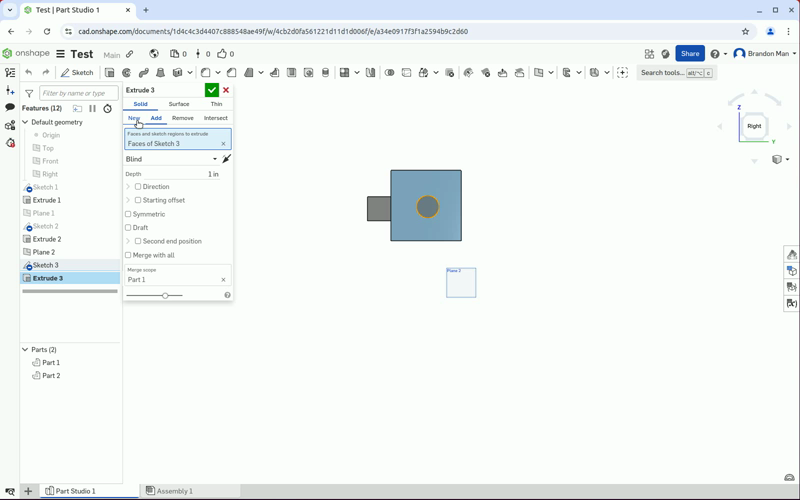
click(137, 120)
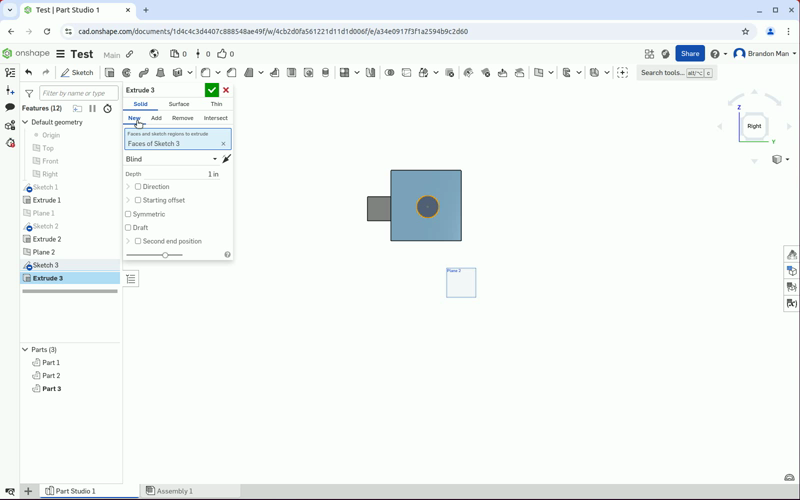
key(tab, 4)
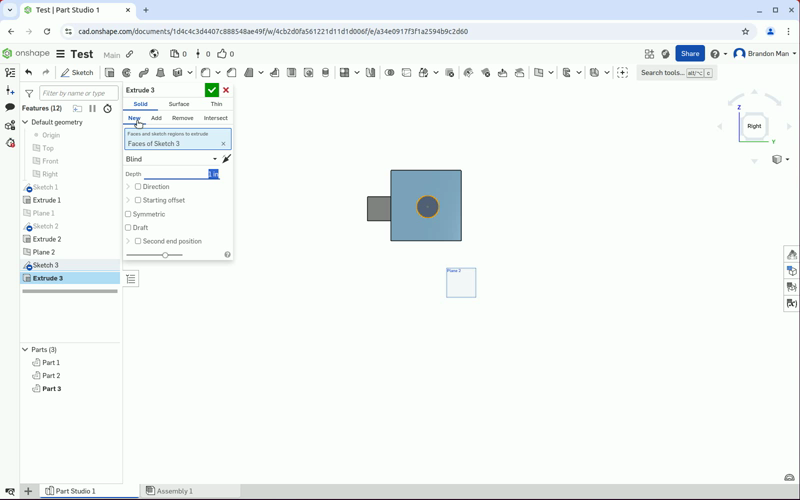
text(4.814)
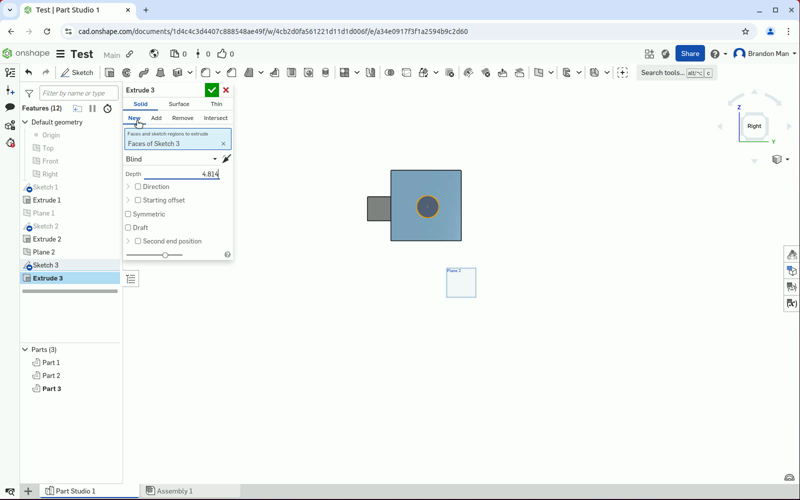
key(enter)
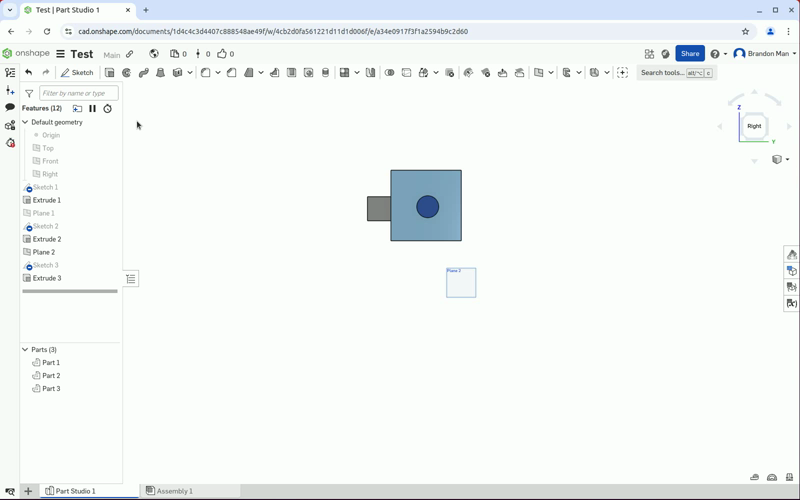
key(shift+h)
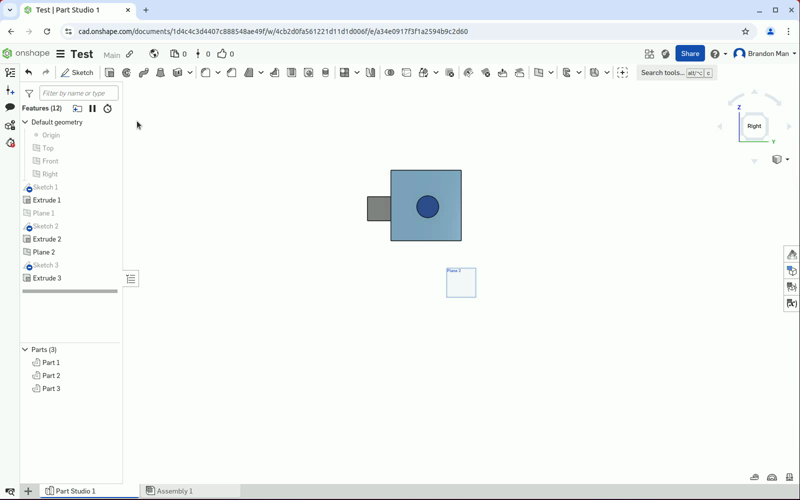
key(shift+h)
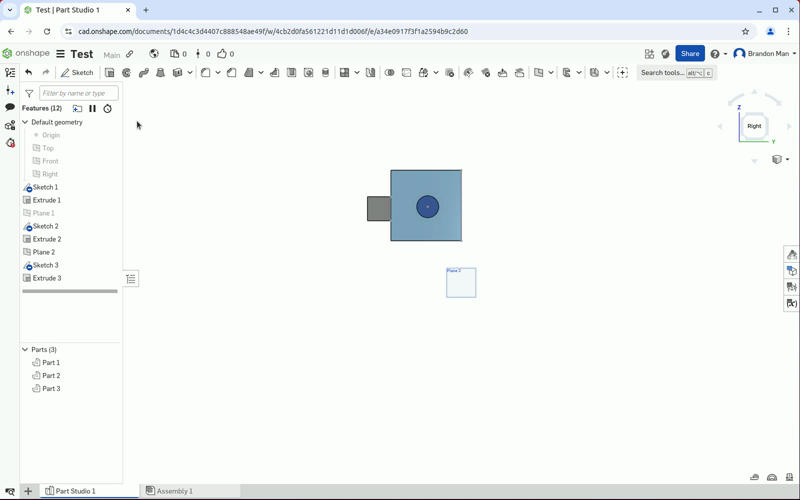
key(shift+7)
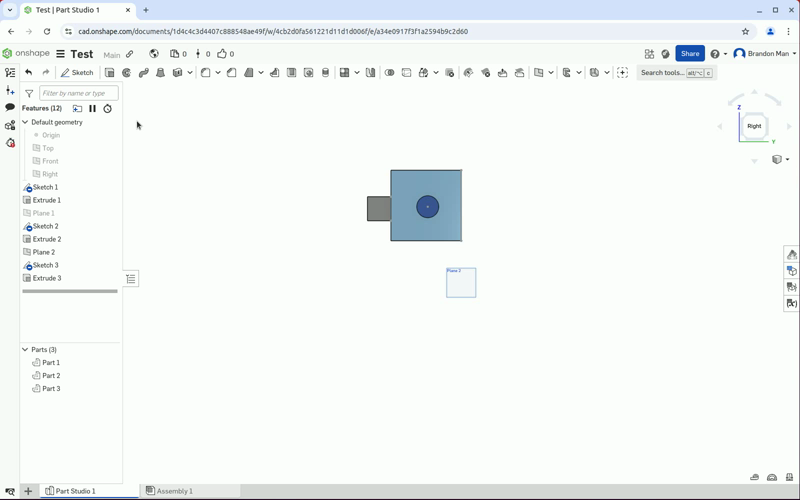
key(right, 2)
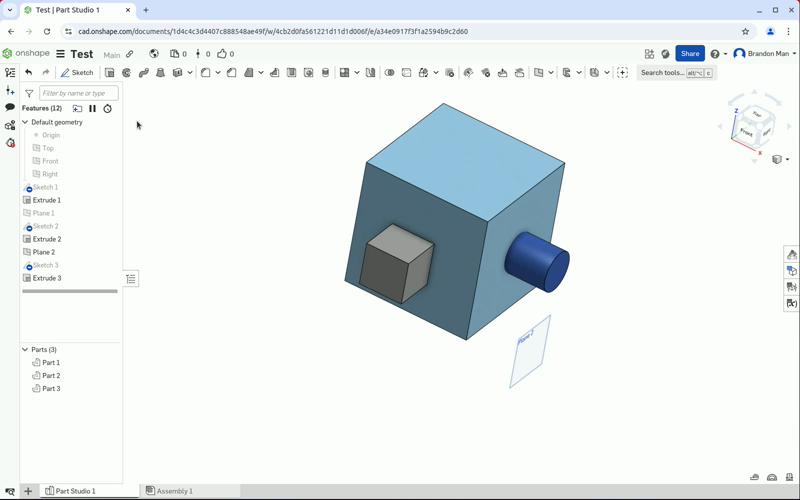
key(down, 2)
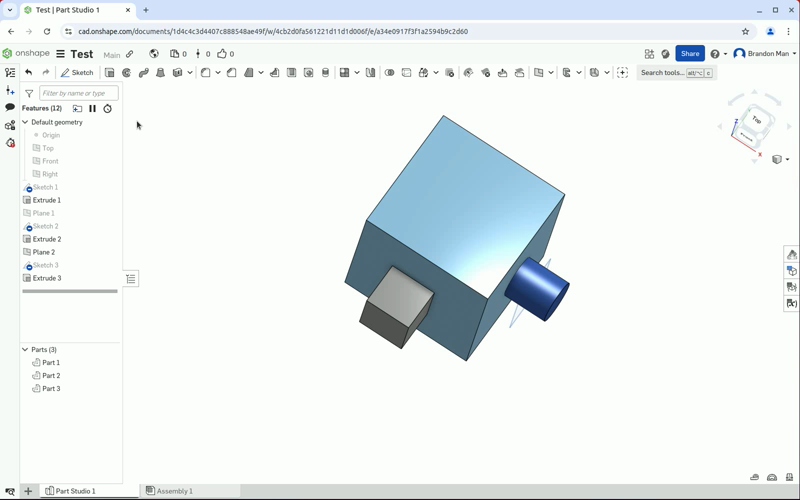
key(up, 2)
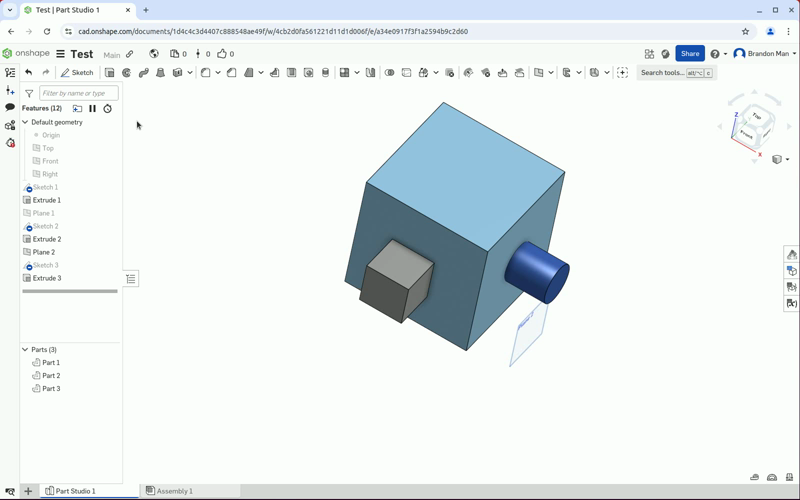
key(left, 2)
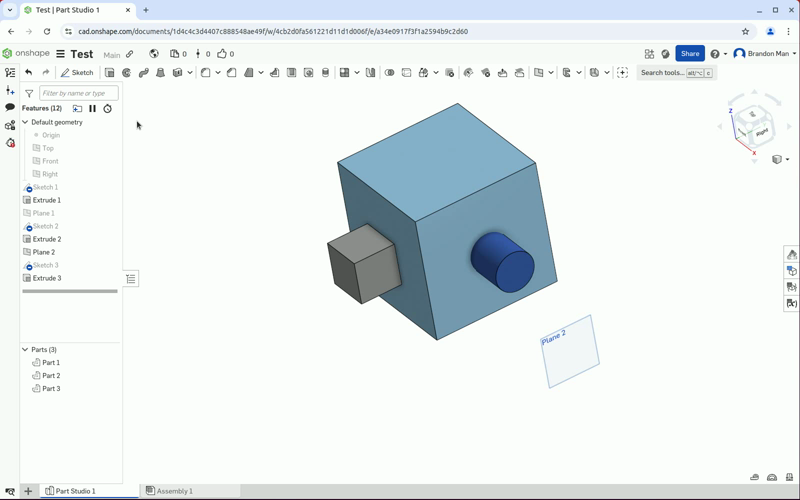
mouse_move(73, 189)
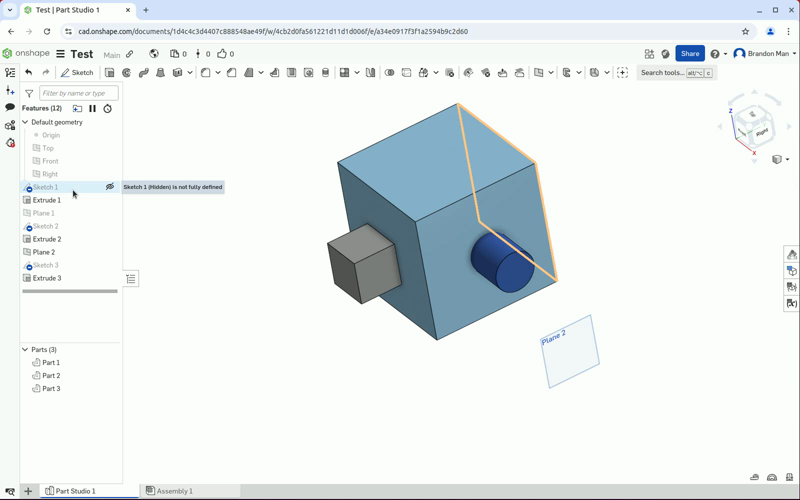
click(73, 189)